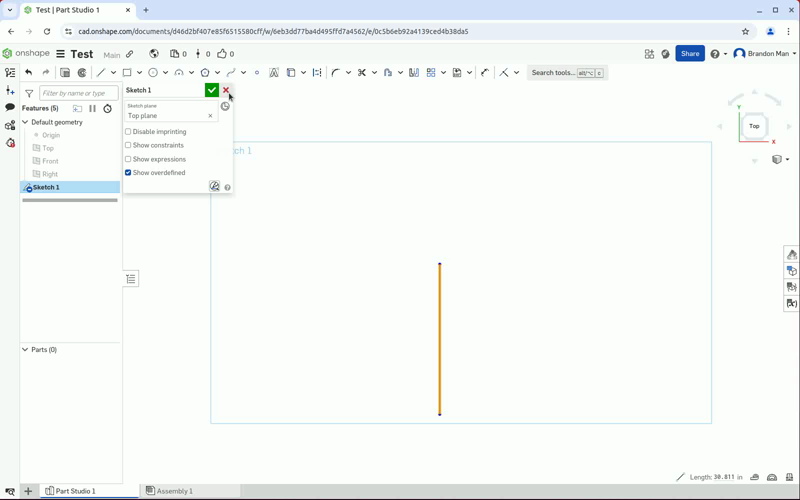
key(shift+h)
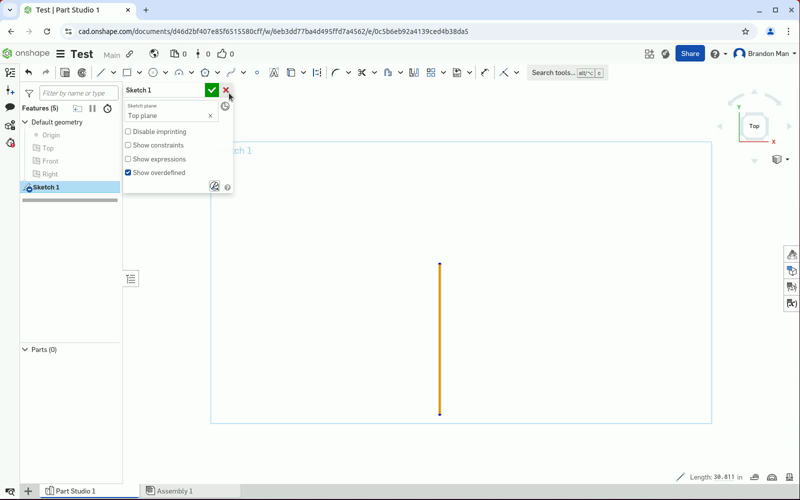
key(shift+s)
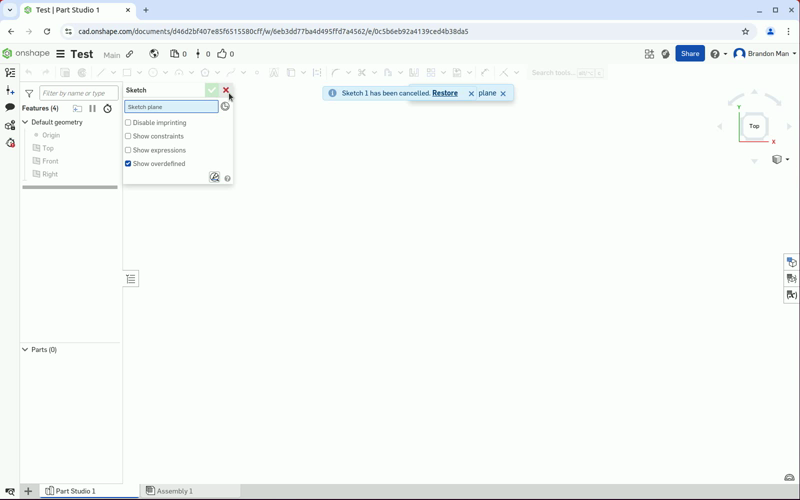
mouse_move(73, 150)
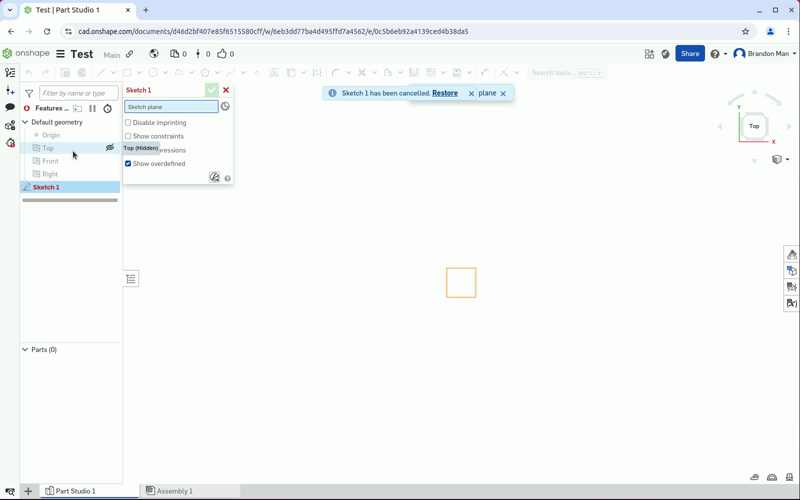
click(73, 150)
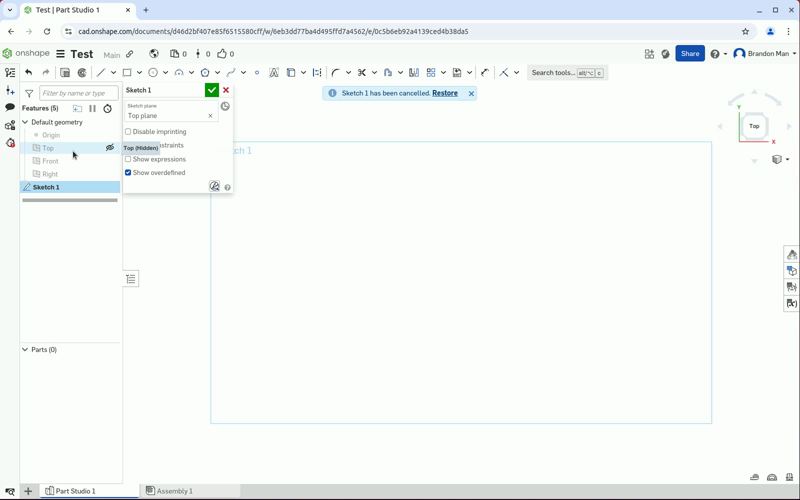
mouse_move(73, 352)
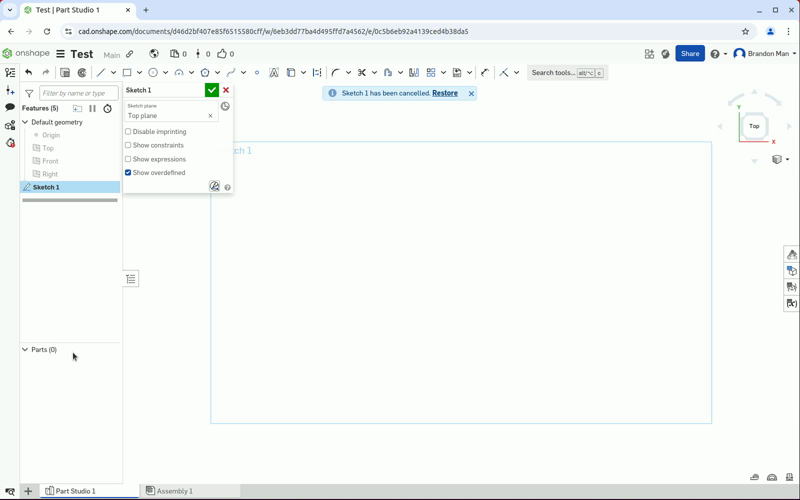
key(y)
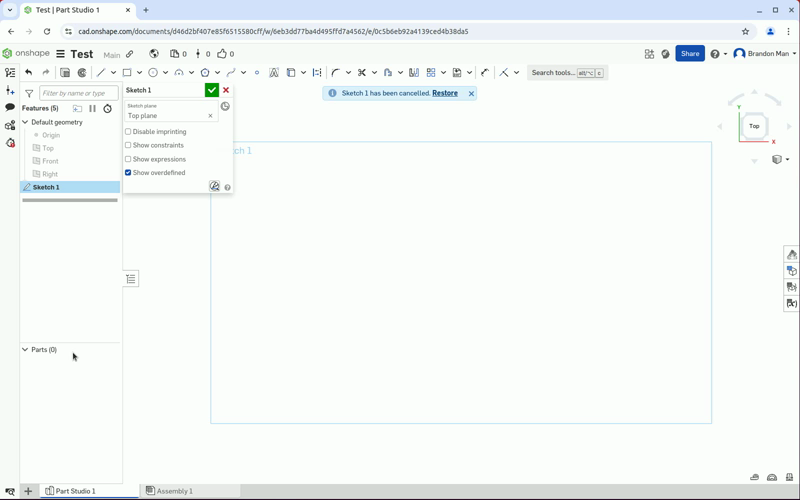
key(l)
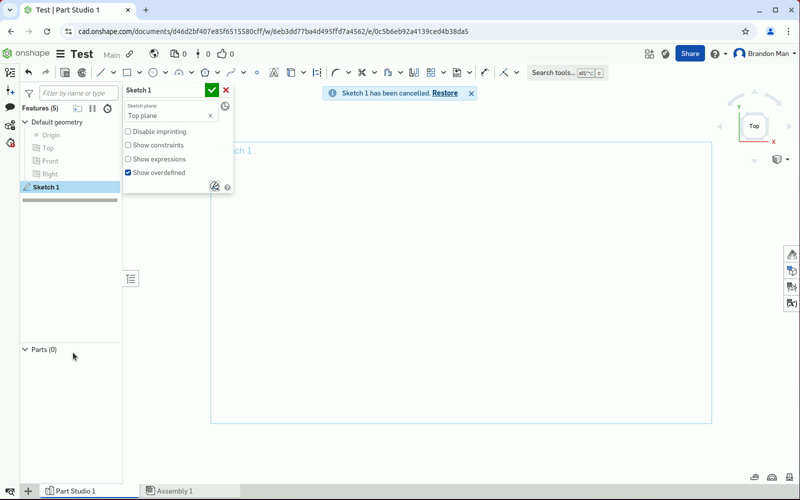
key_down(shift)
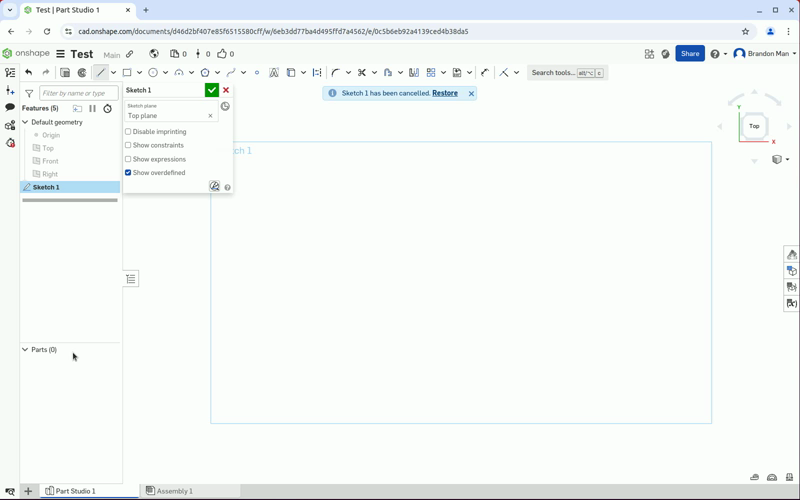
mouse_move(460, 395)
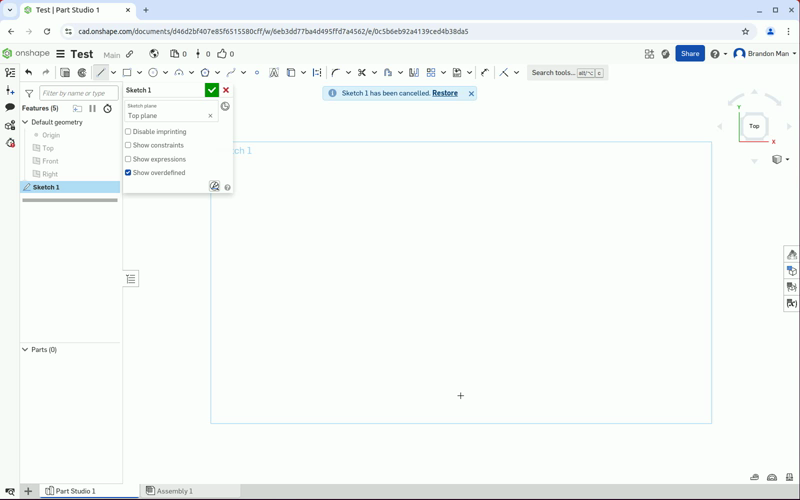
click(460, 395)
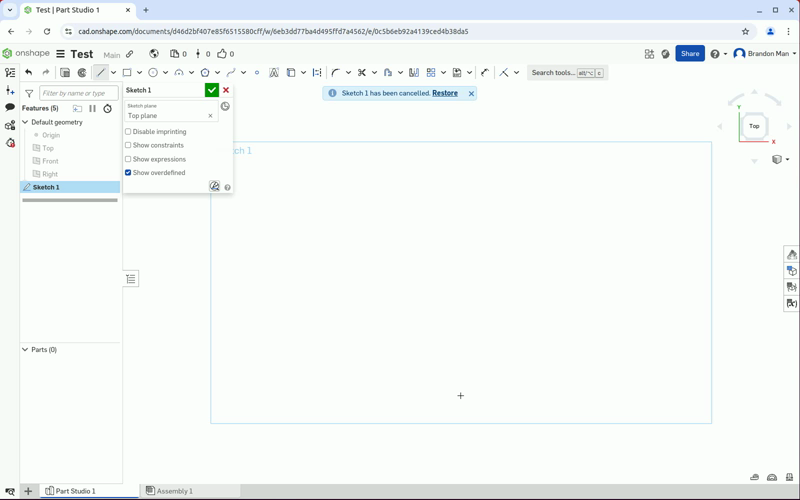
key_up(shift)
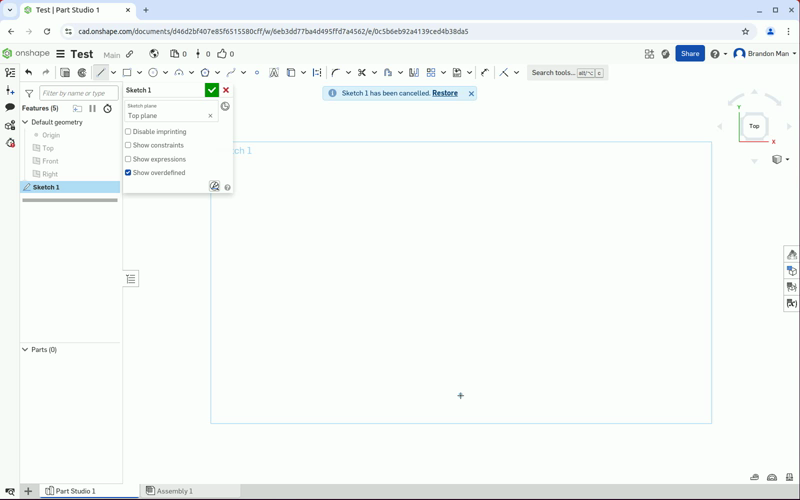
key_down(shift)
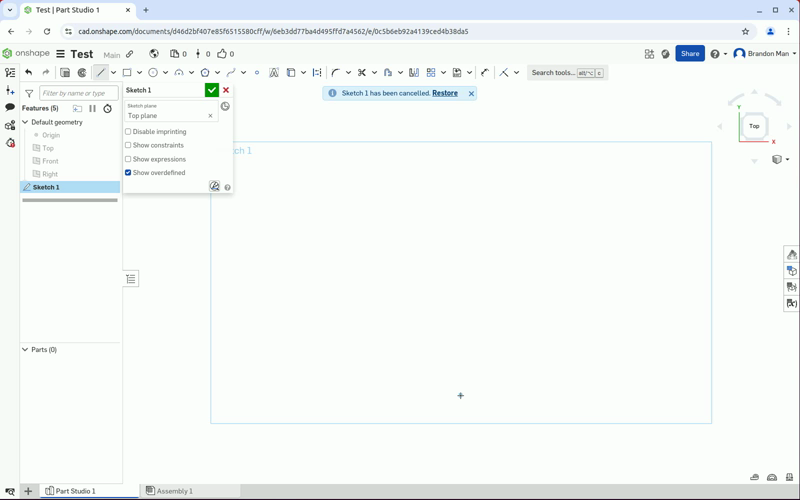
mouse_move(490, 395)
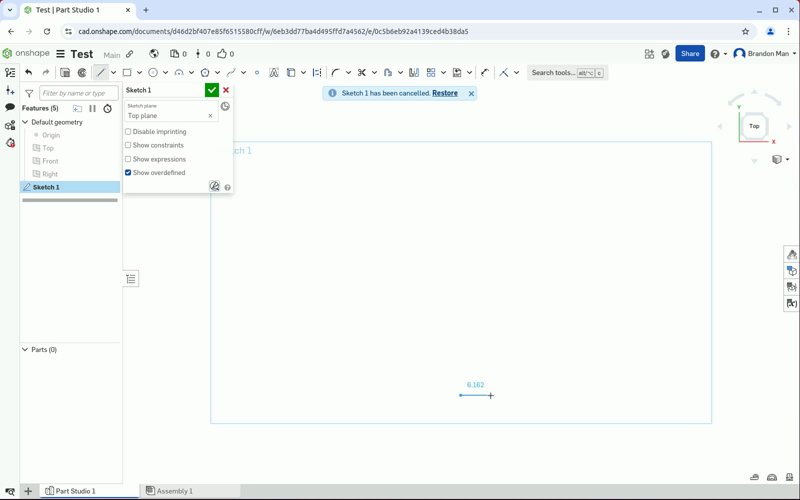
mouse_move(489, 395)
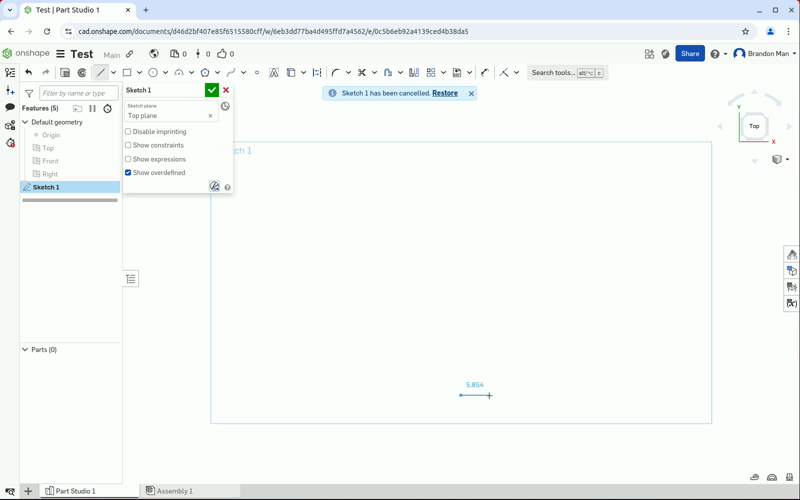
click(489, 395)
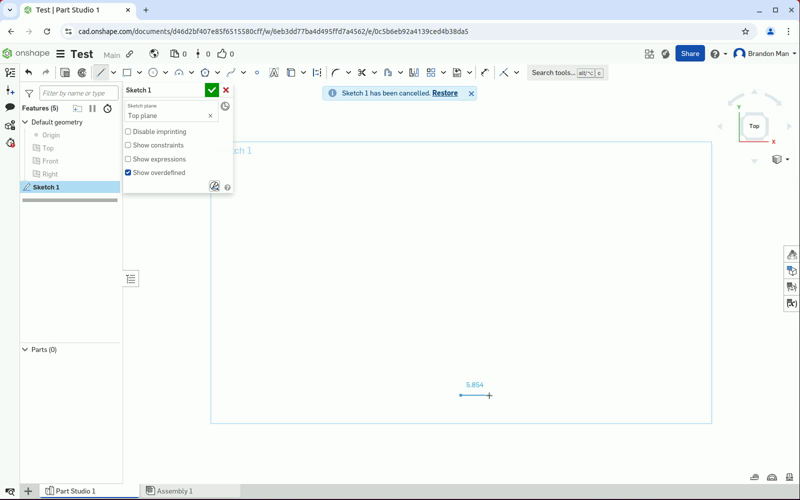
key_up(shift)
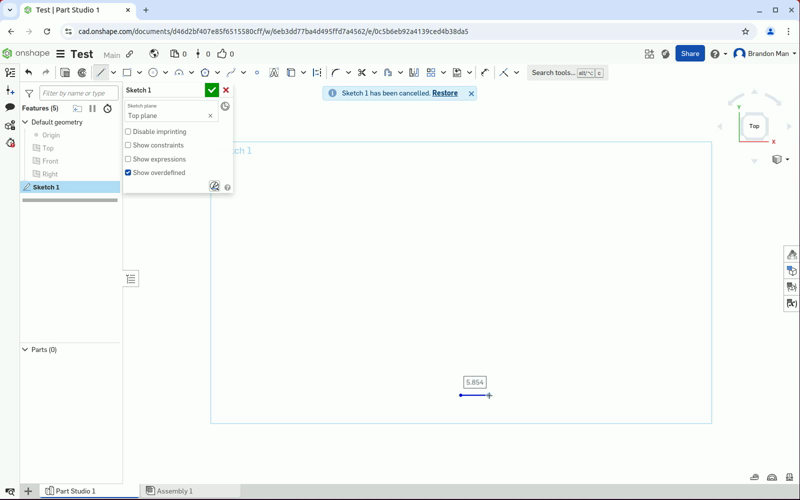
key_down(shift)
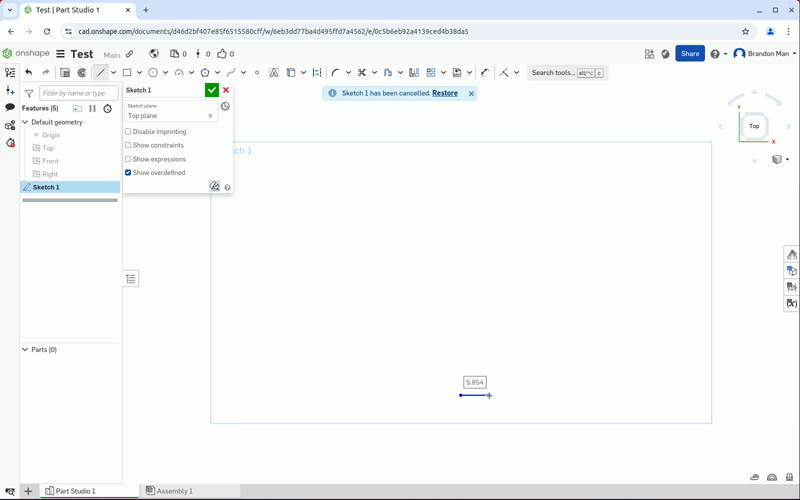
mouse_move(519, 395)
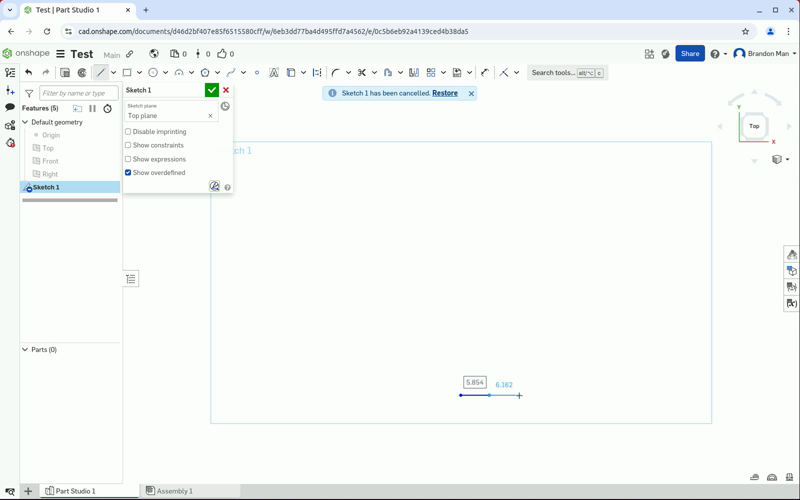
mouse_move(489, 360)
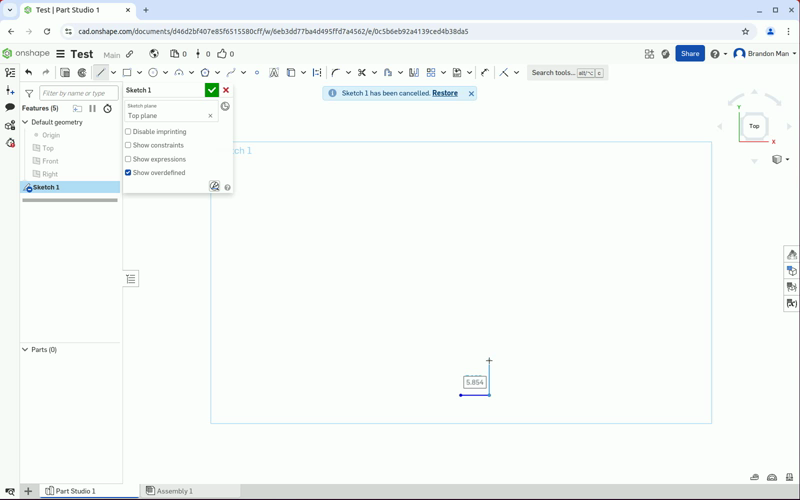
click(489, 360)
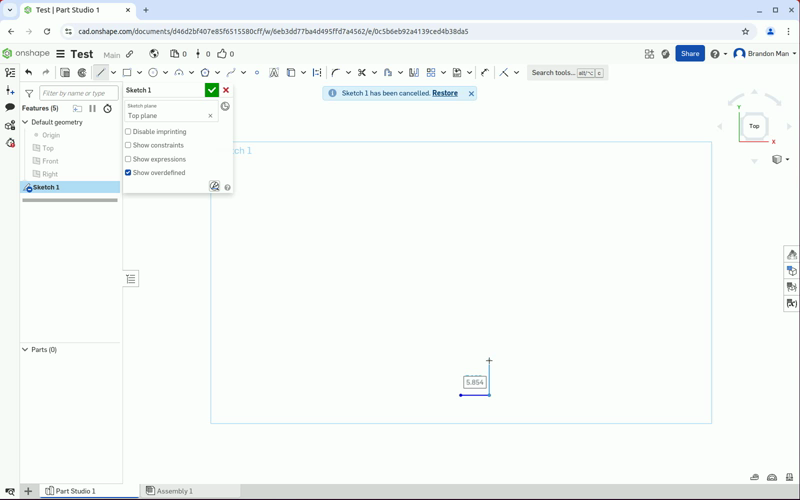
key_up(shift)
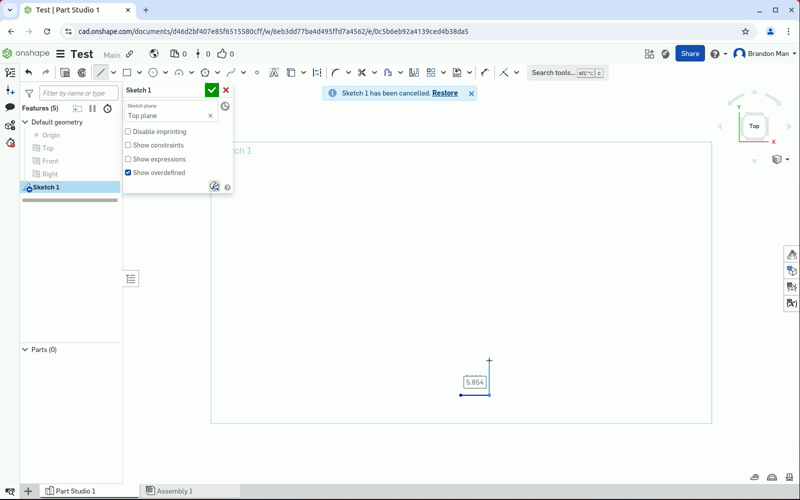
key(esc)
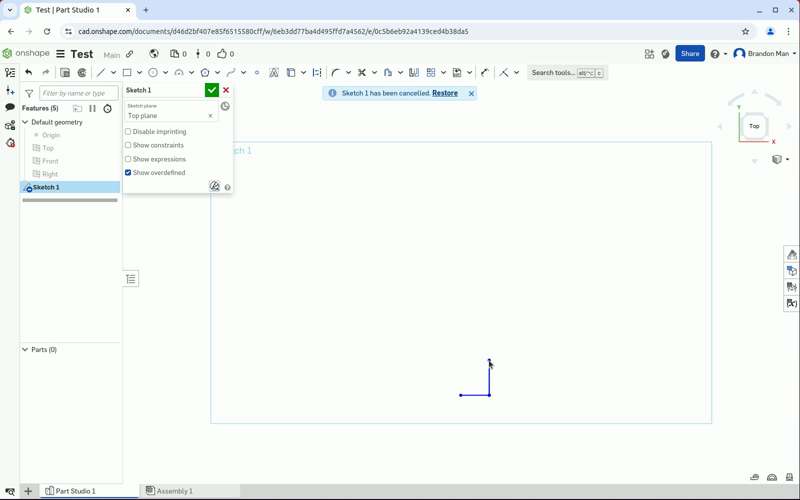
key(a)
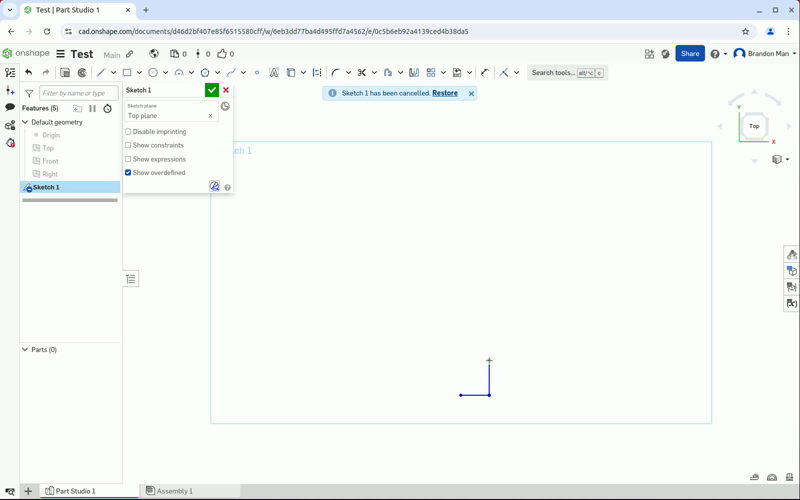
mouse_move(489, 360)
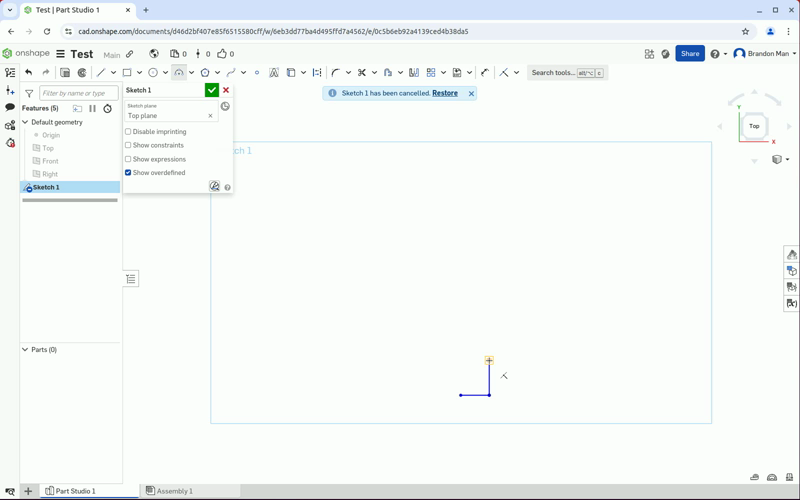
click(489, 360)
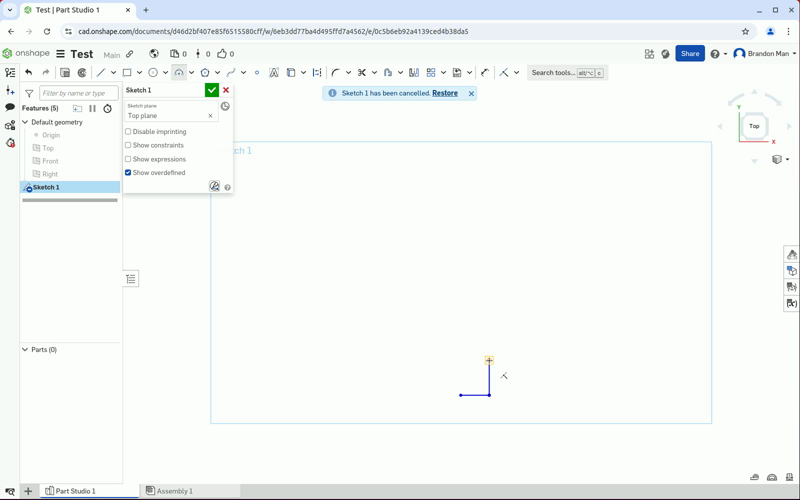
key_down(shift)
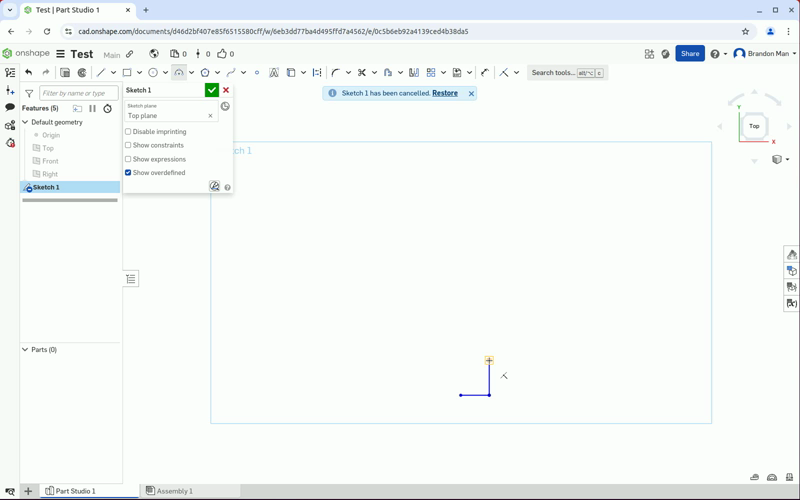
mouse_move(530, 317)
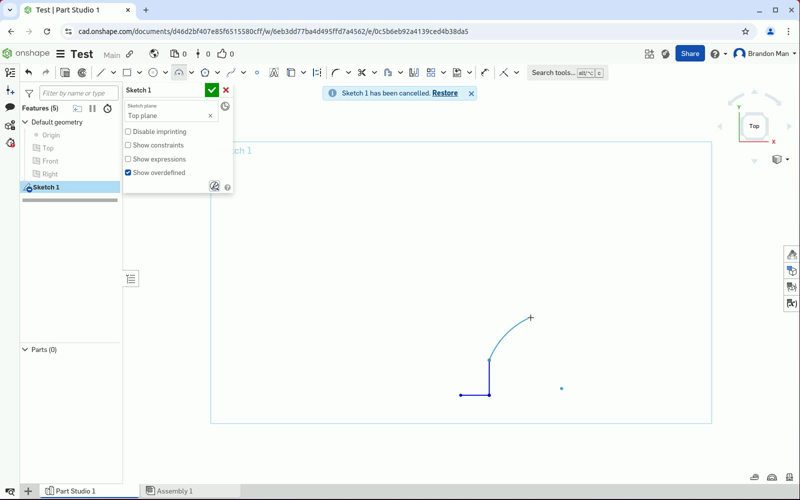
click(530, 317)
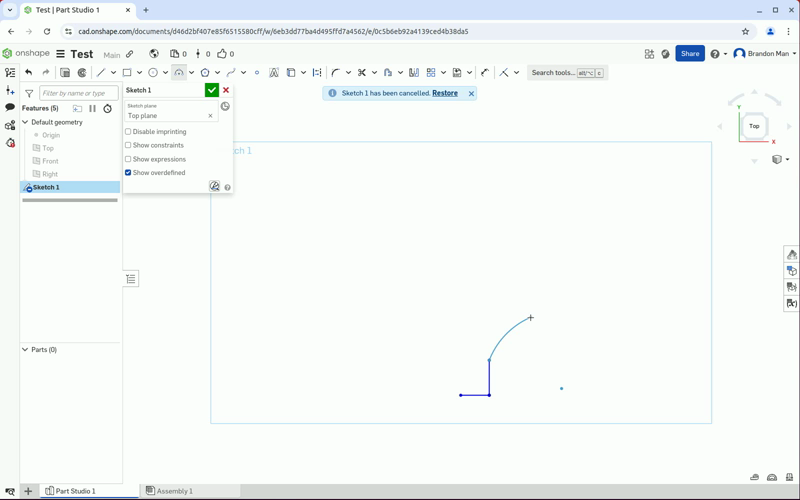
mouse_move(501, 330)
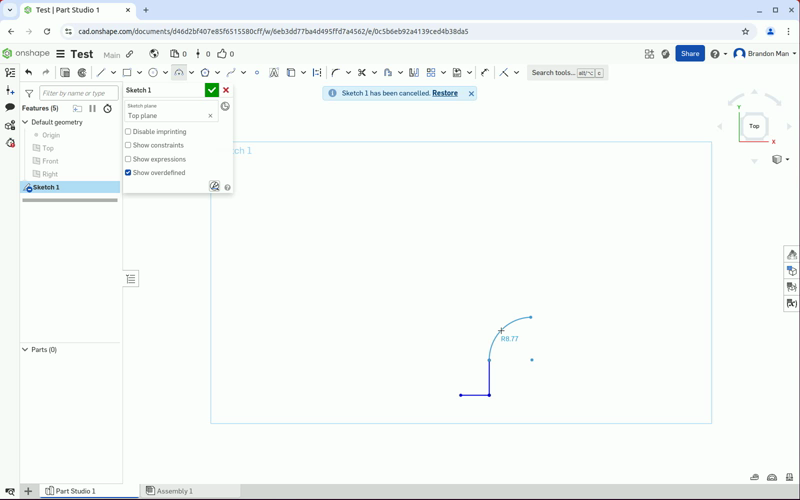
click(501, 330)
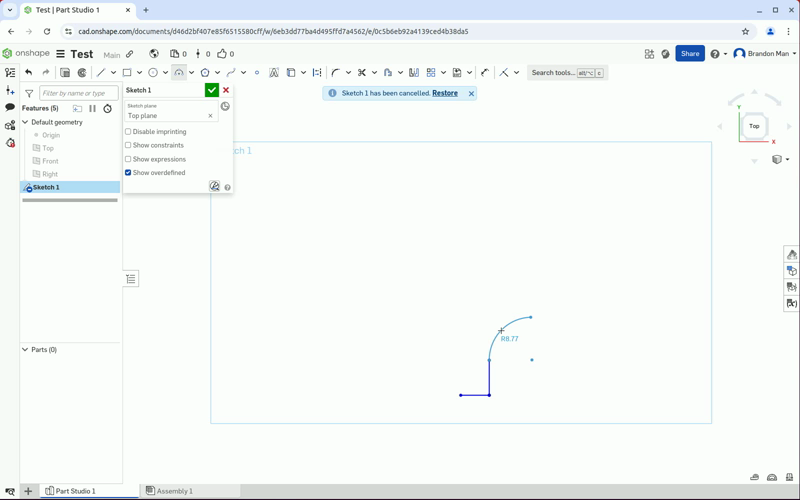
key_up(shift)
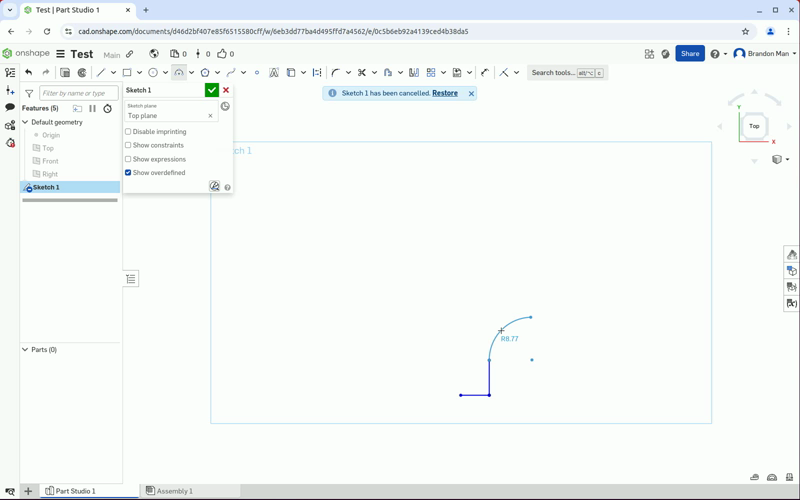
key(esc)
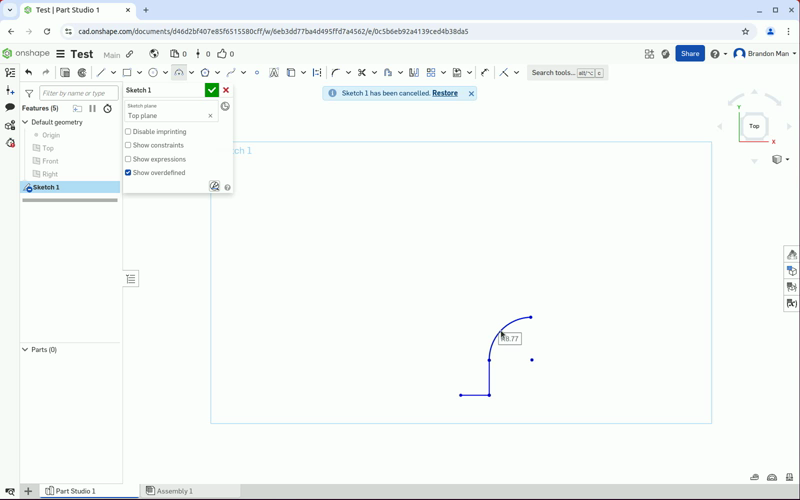
key(l)
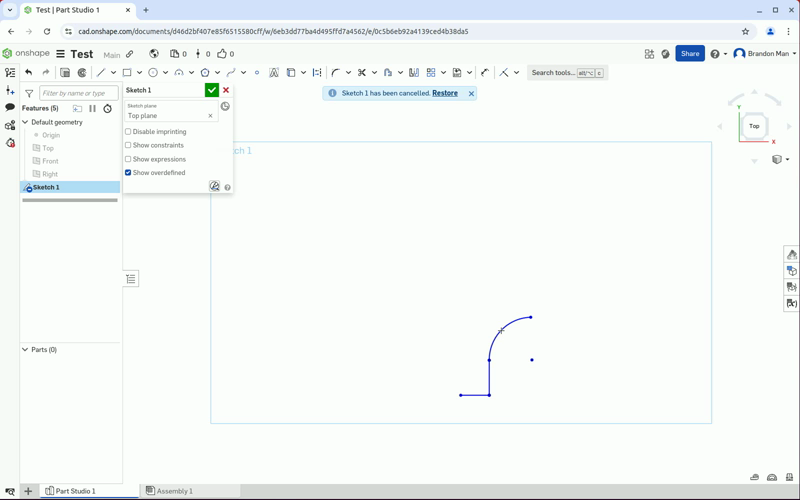
mouse_move(530, 317)
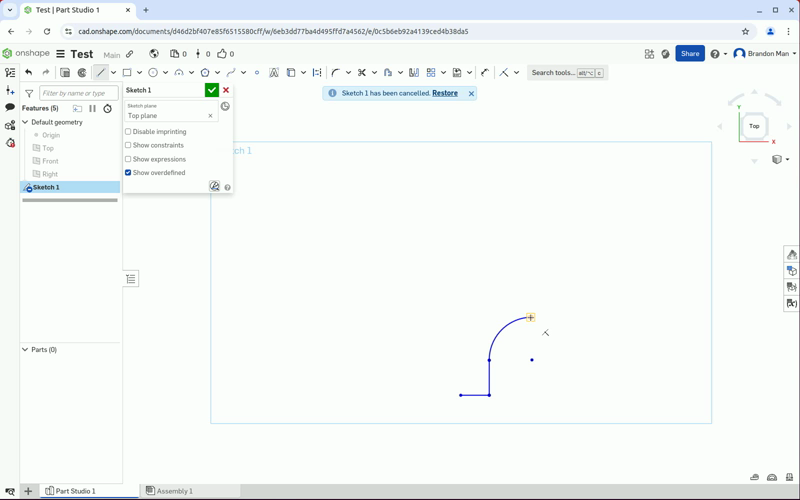
click(530, 317)
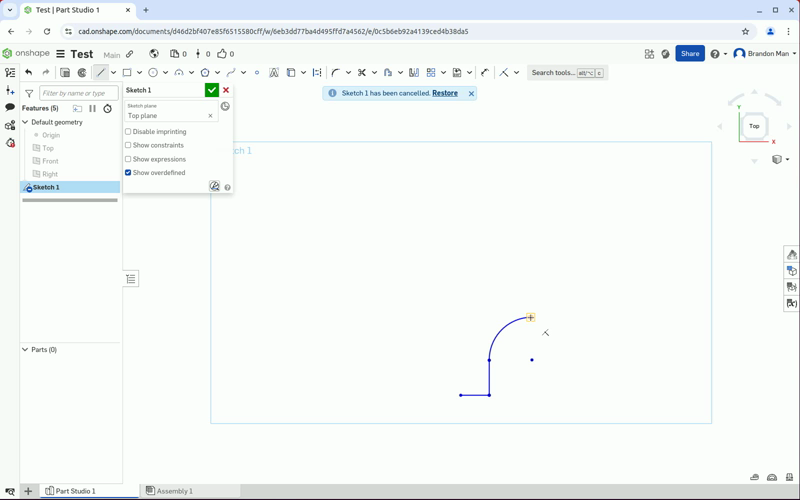
key_down(shift)
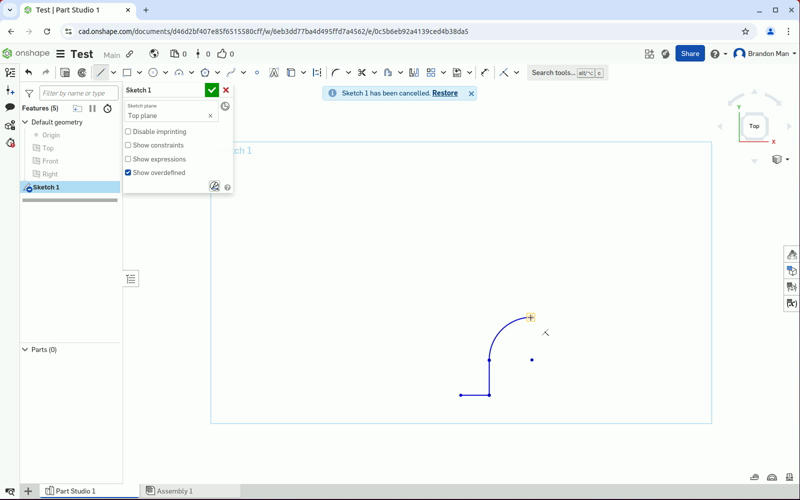
mouse_move(560, 317)
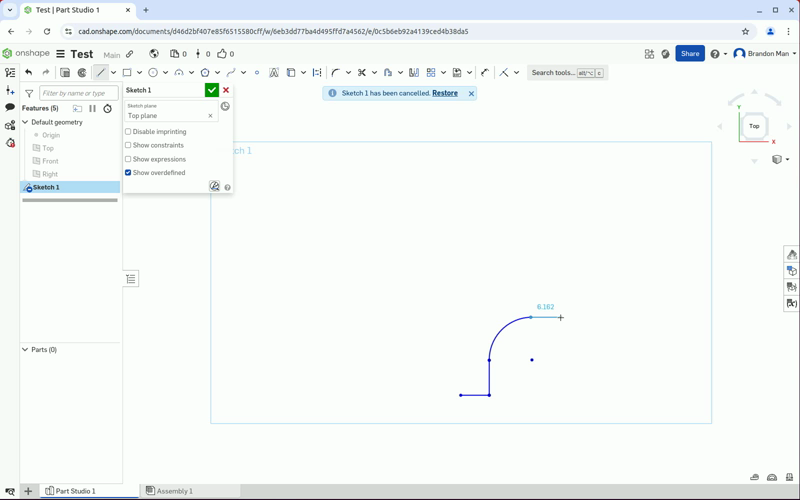
mouse_move(573, 317)
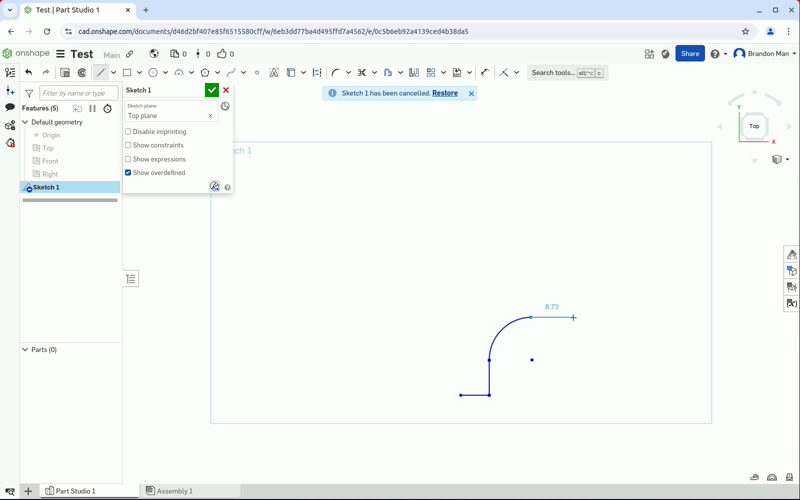
click(573, 317)
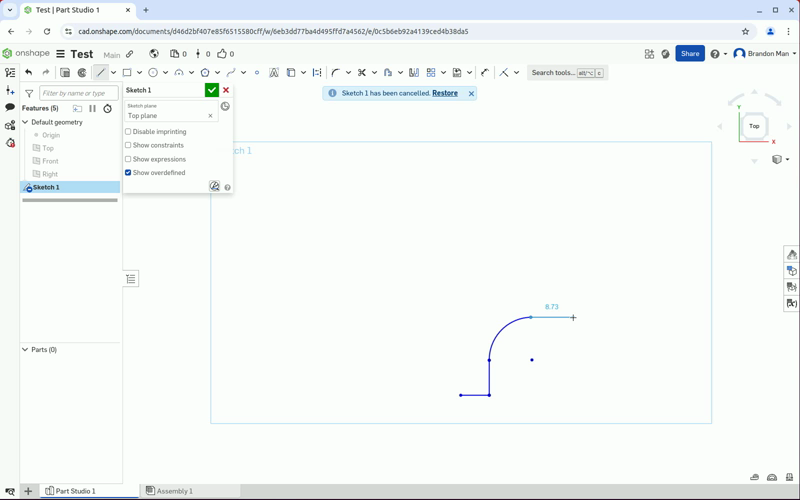
key_up(shift)
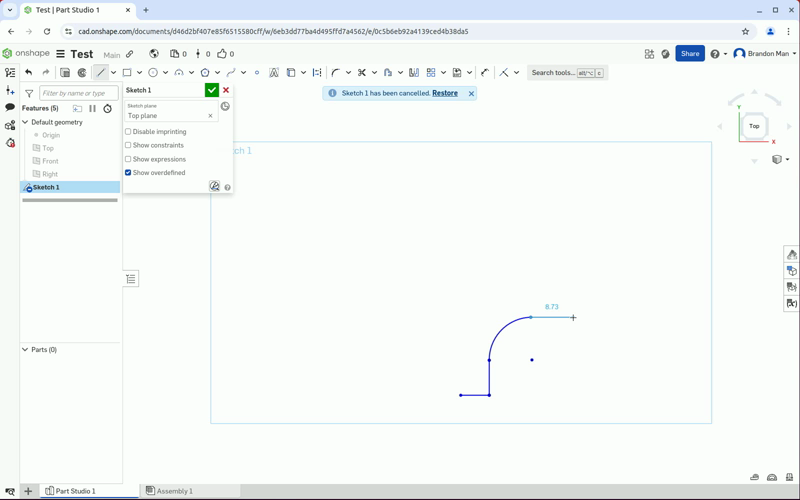
key_down(shift)
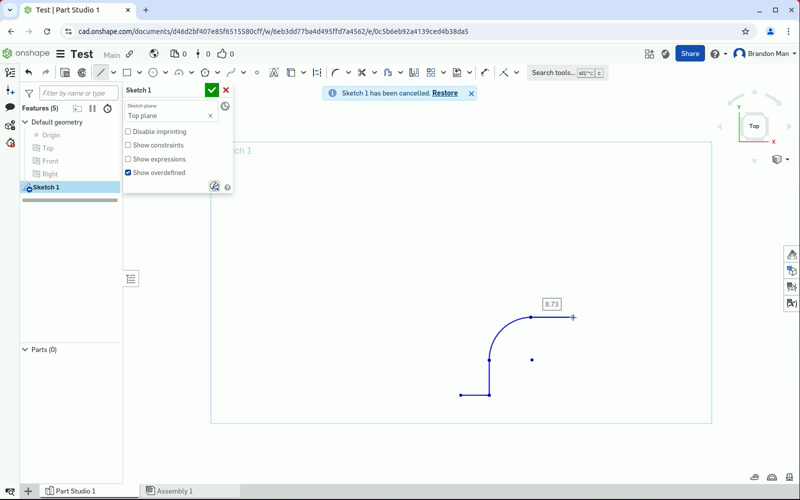
mouse_move(589, 317)
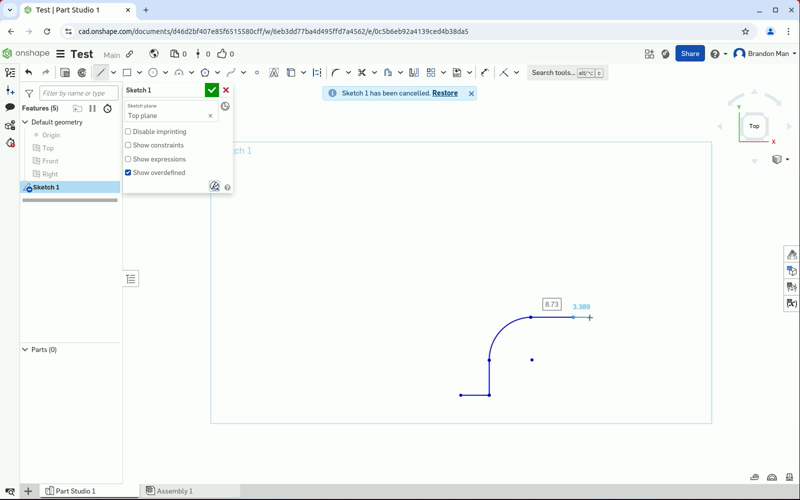
mouse_move(573, 282)
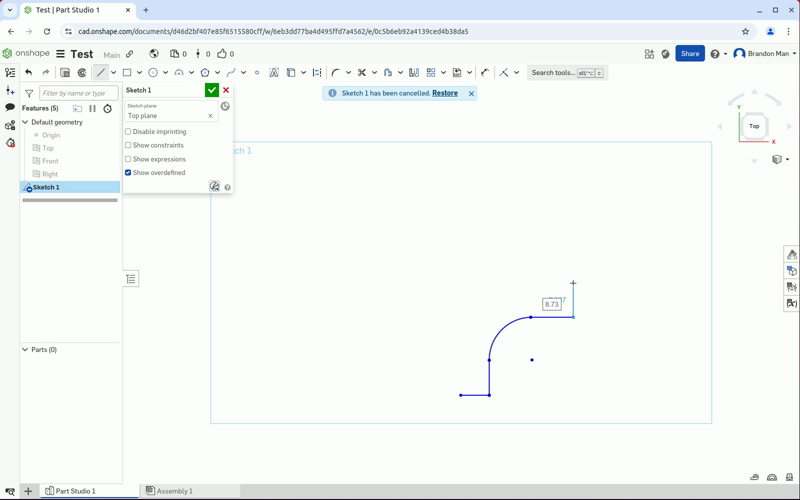
click(573, 282)
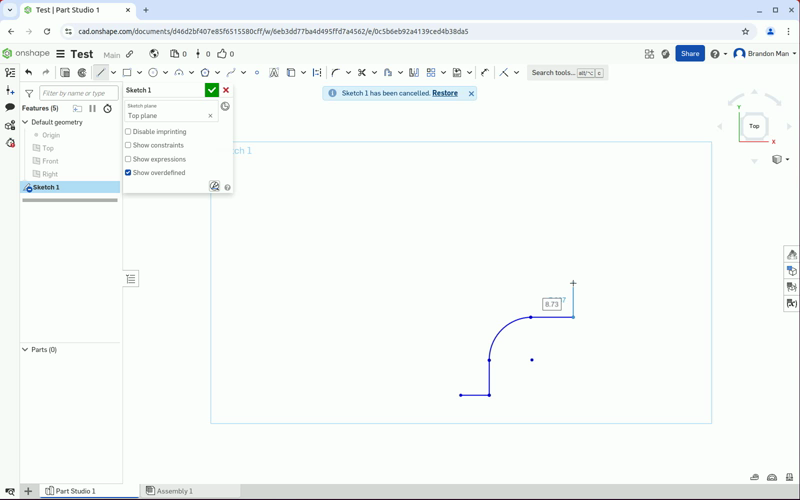
key_up(shift)
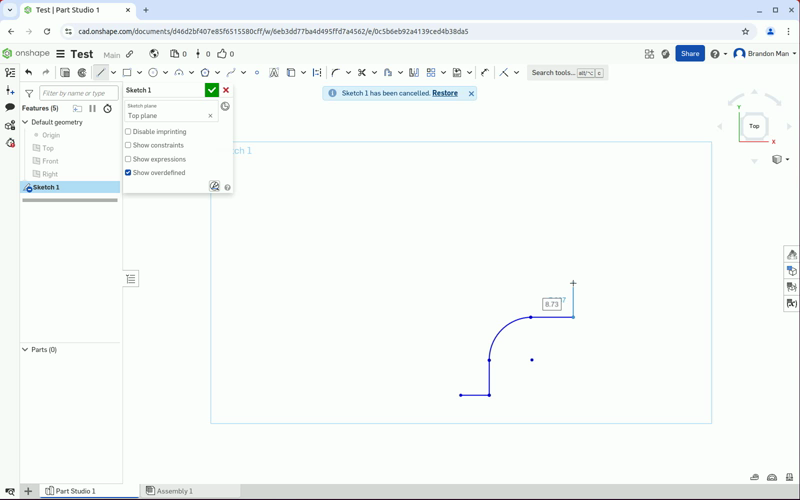
key_down(shift)
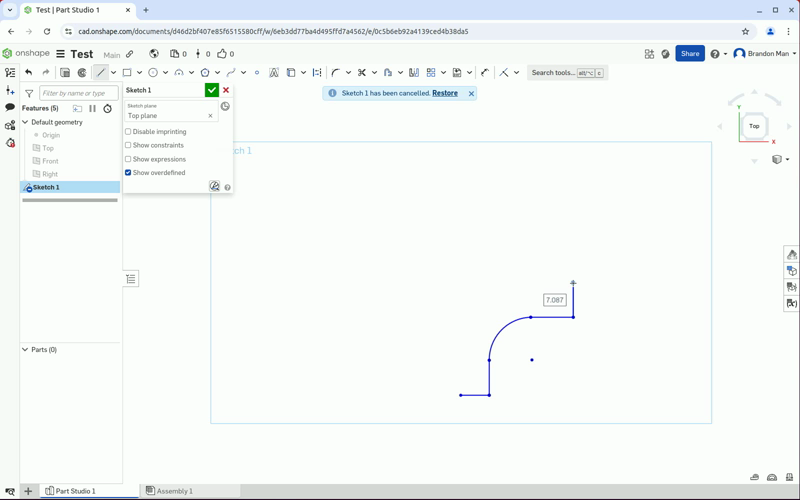
mouse_move(460, 282)
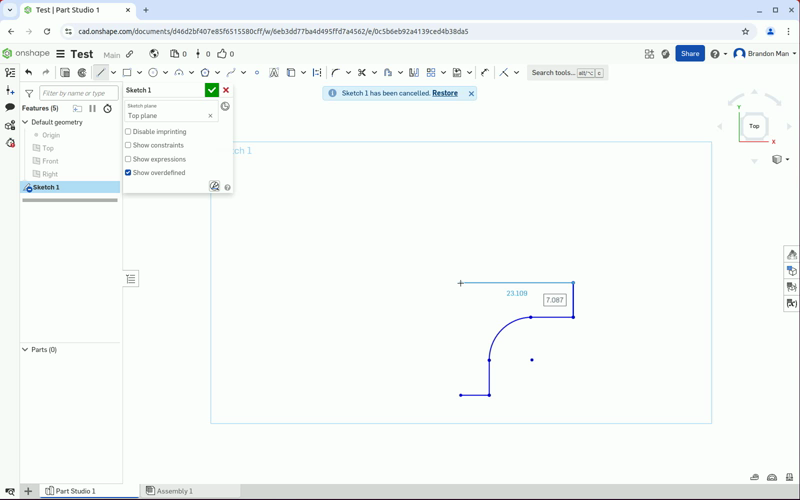
click(460, 282)
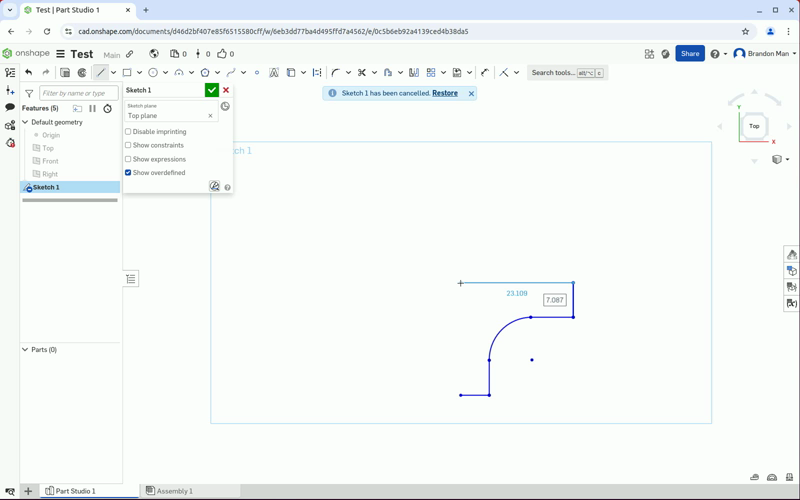
key_up(shift)
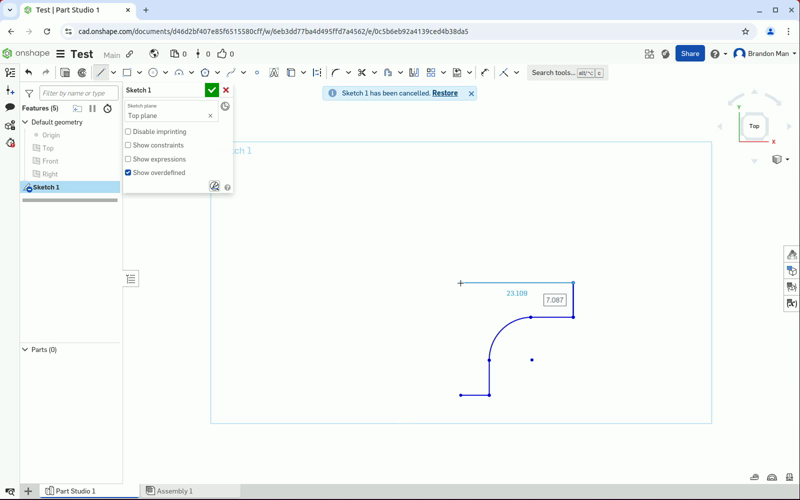
key_down(shift)
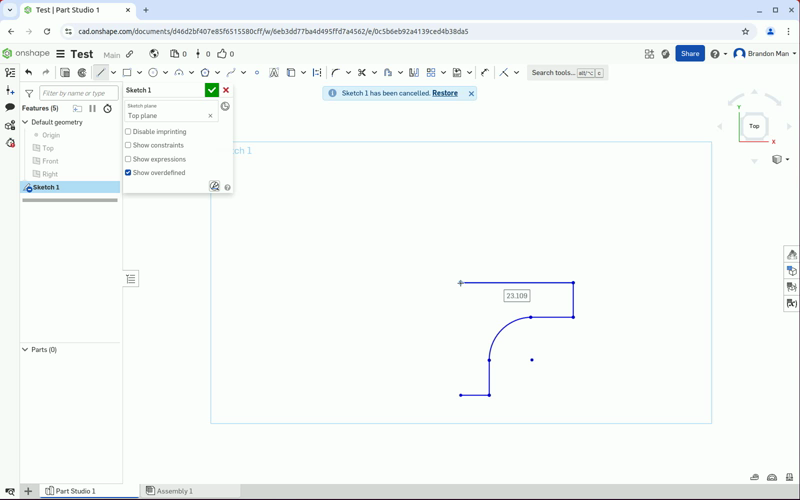
mouse_move(460, 395)
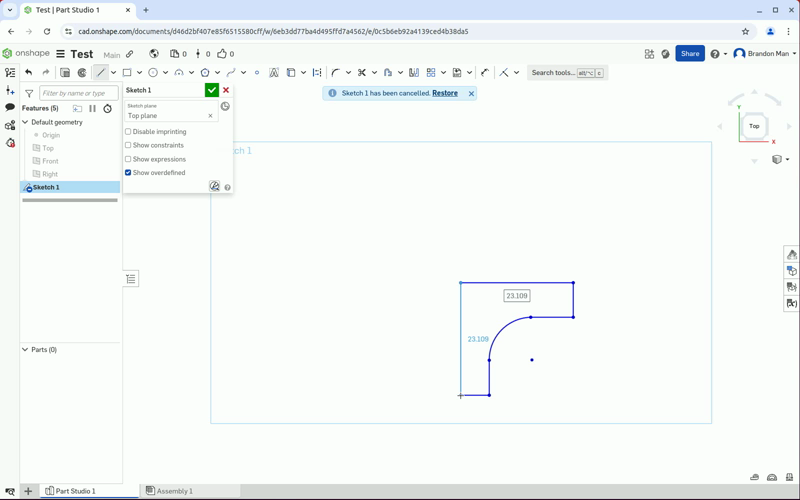
key_up(shift)
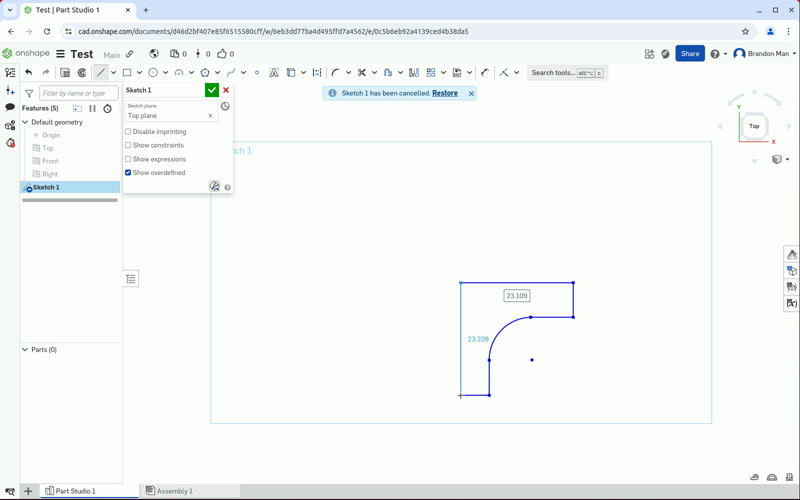
click(460, 395)
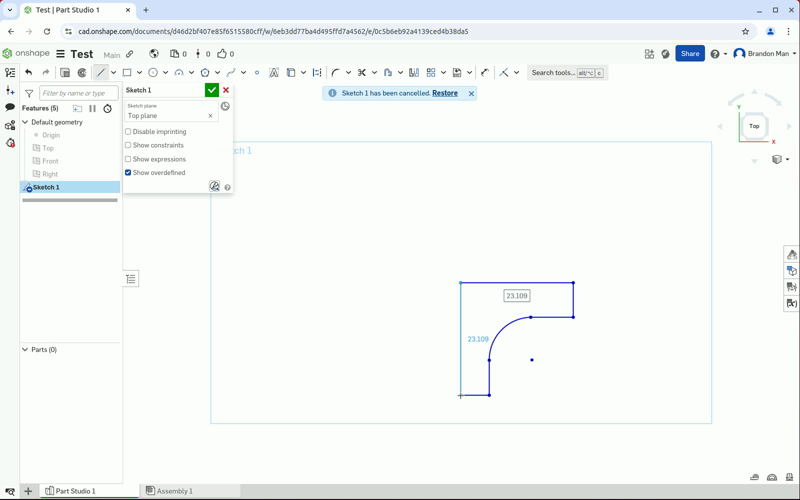
key(esc)
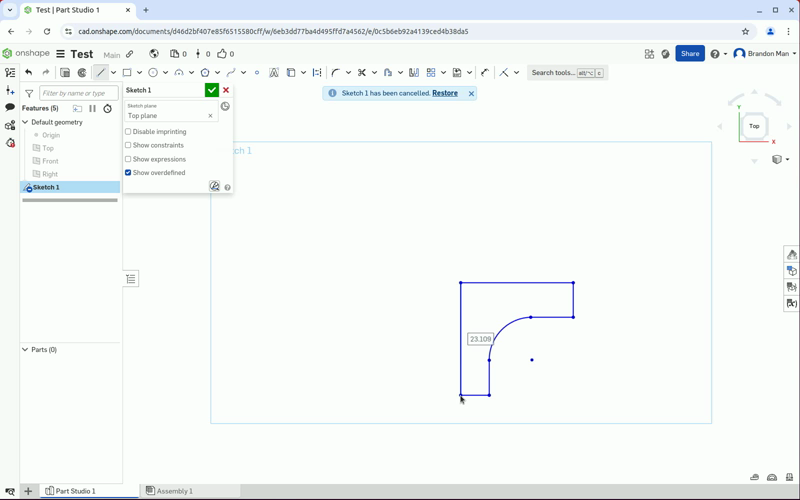
mouse_move(502, 304)
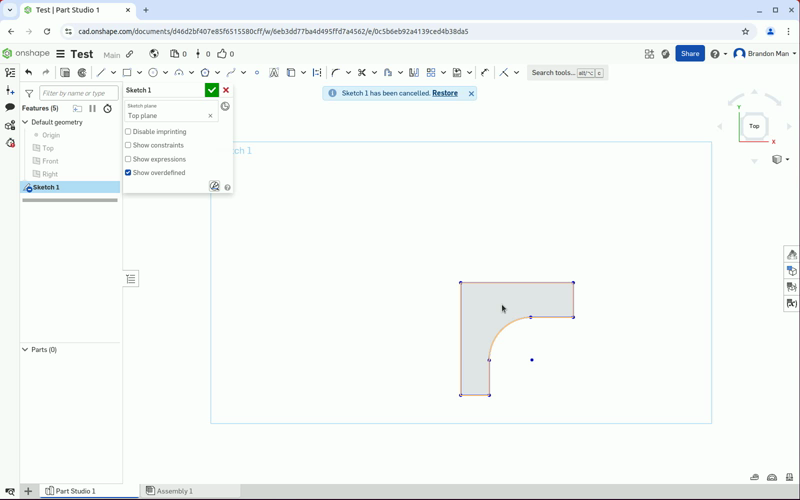
click(502, 304)
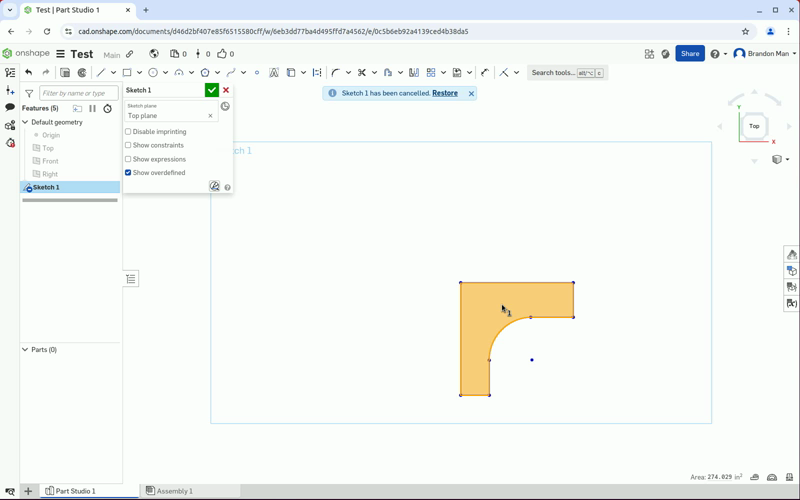
mouse_move(73, 352)
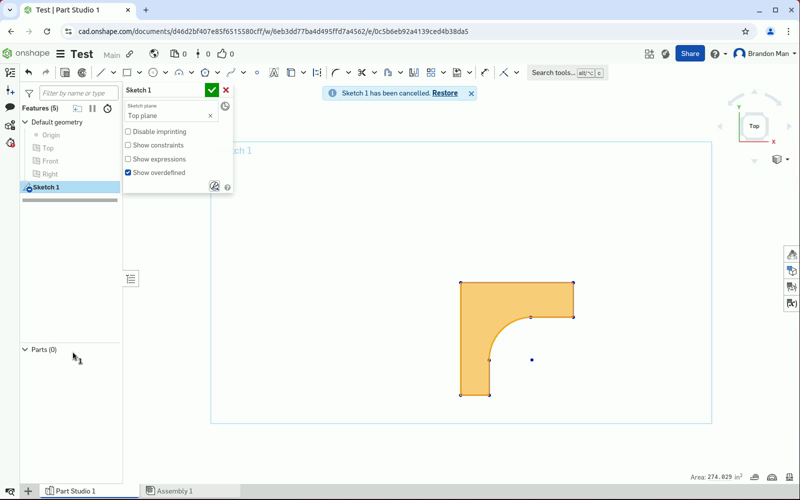
key(shift+y)
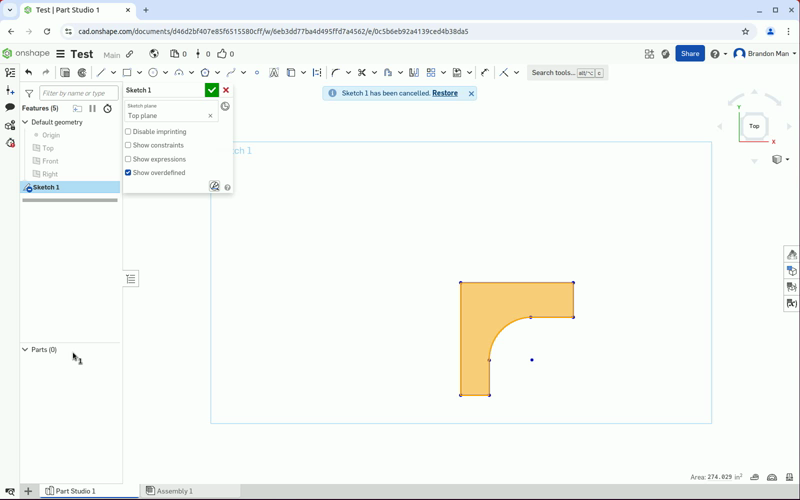
key(shift+e)
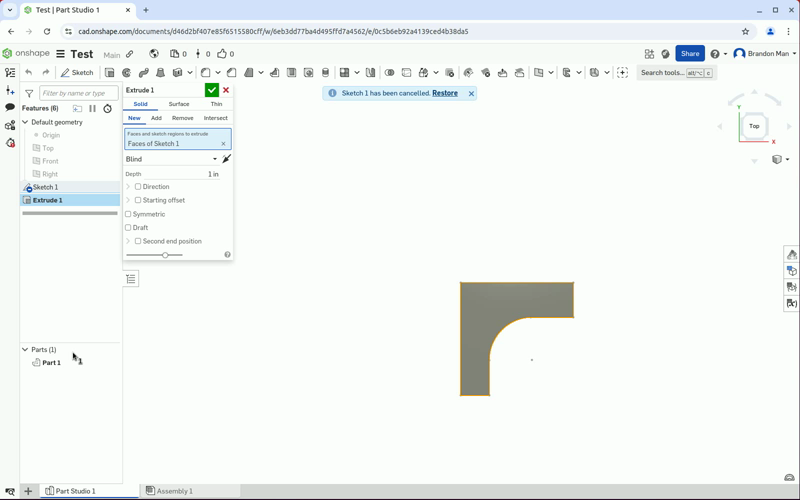
mouse_move(143, 106)
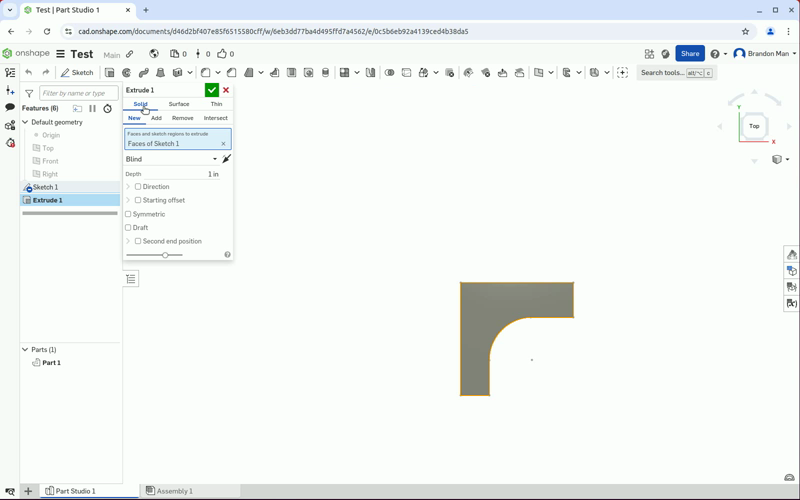
click(143, 106)
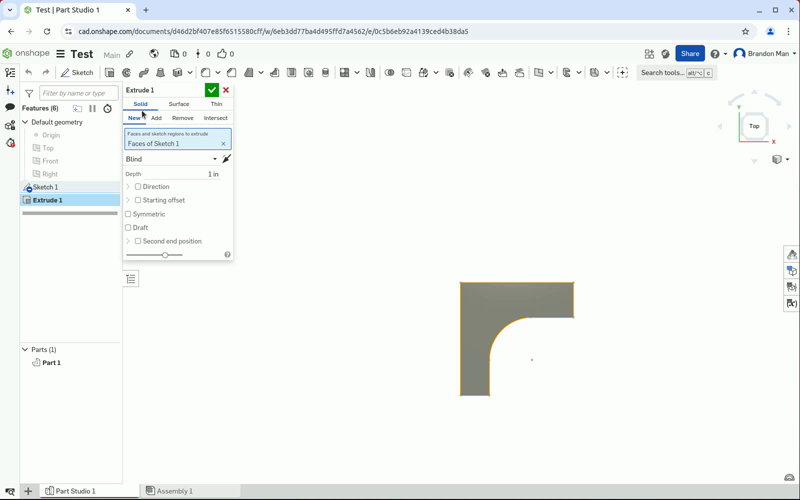
mouse_move(137, 120)
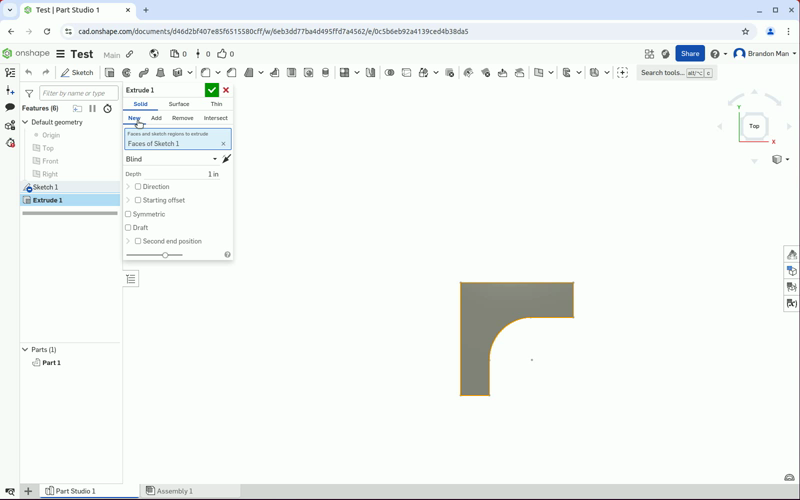
click(137, 120)
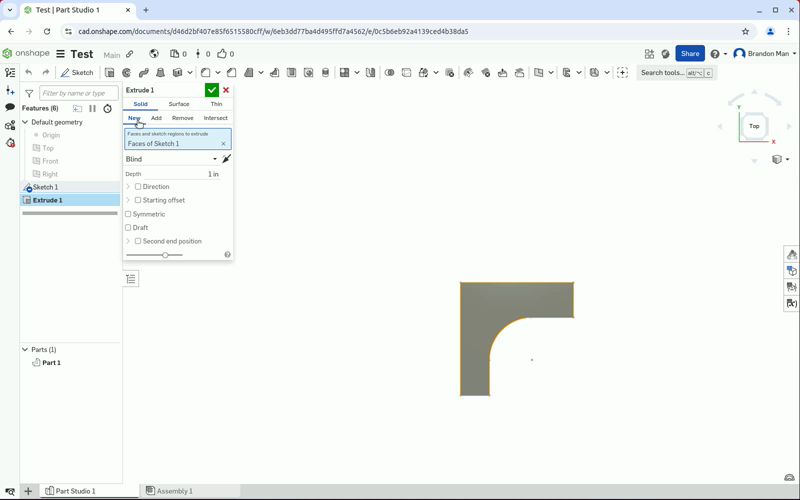
key(tab, 4)
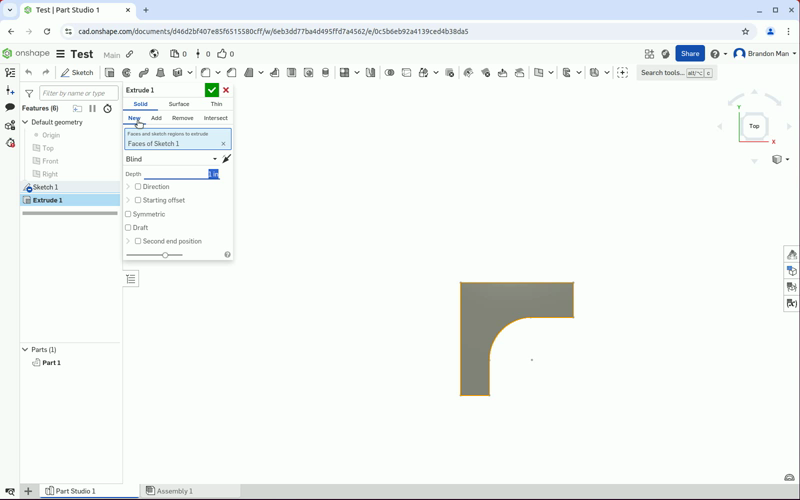
text(-8.666)
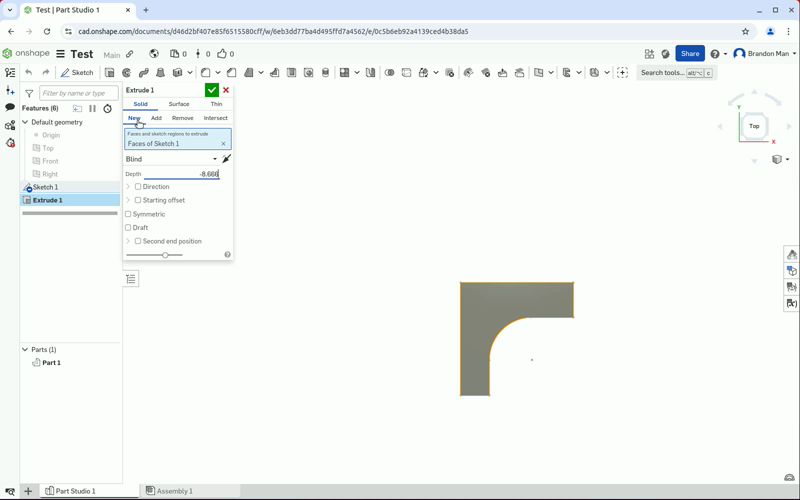
key(enter)
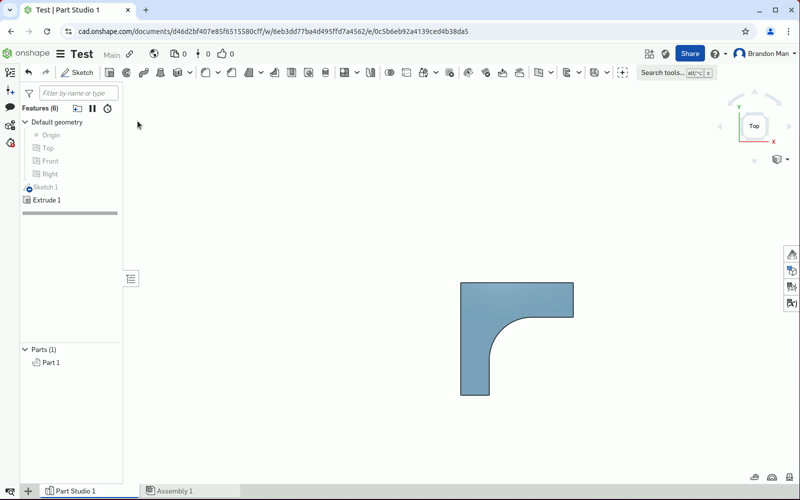
key(shift+h)
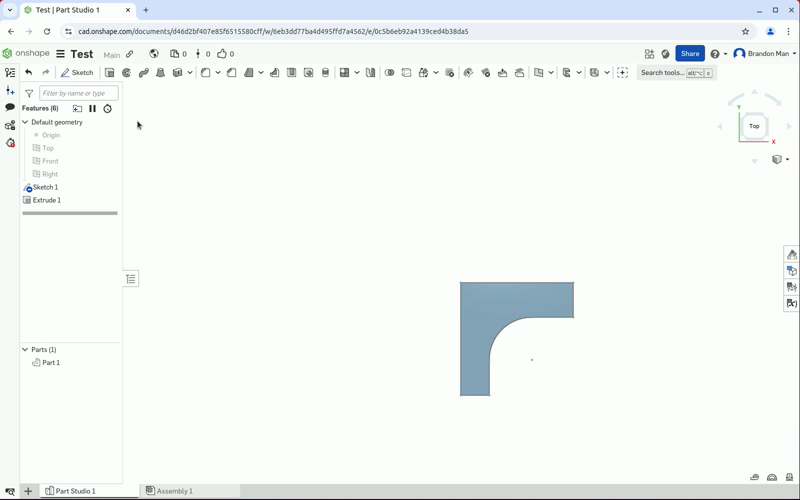
key(shift+h)
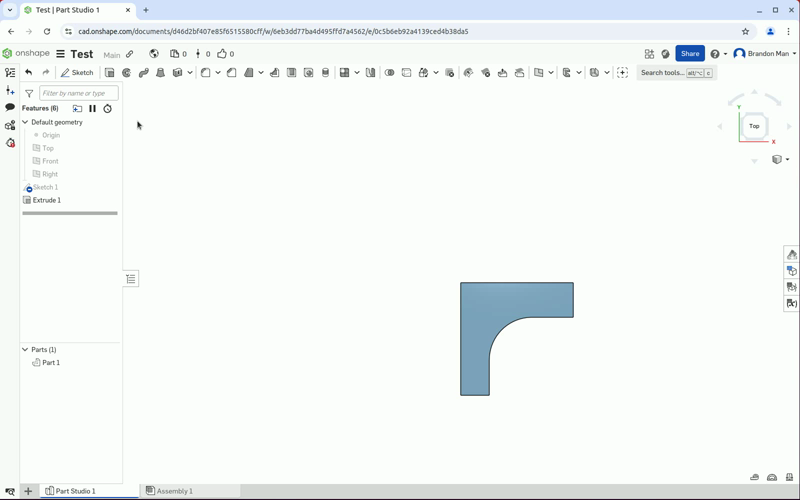
mouse_move(73, 189)
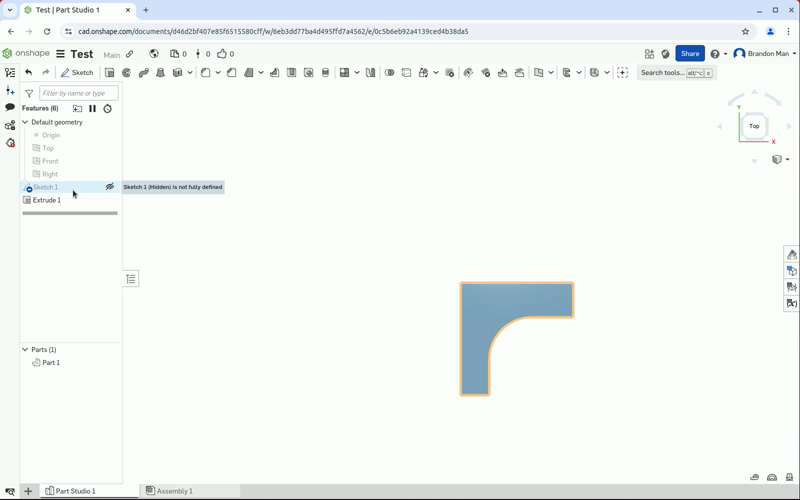
click(73, 189)
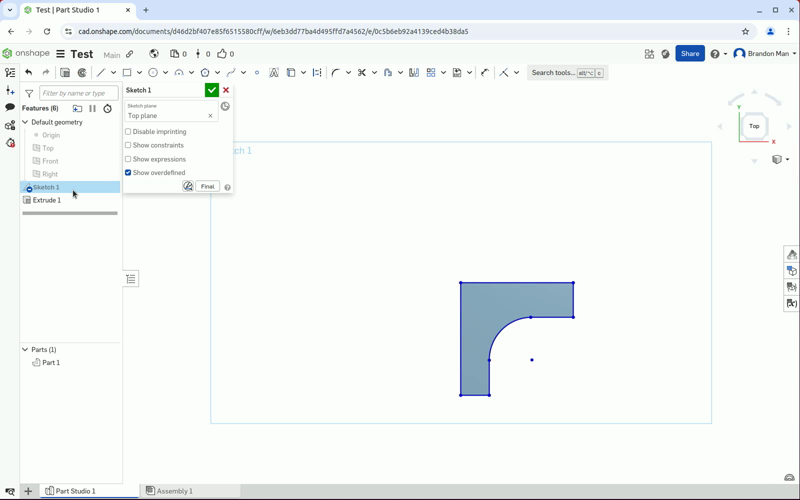
mouse_move(229, 92)
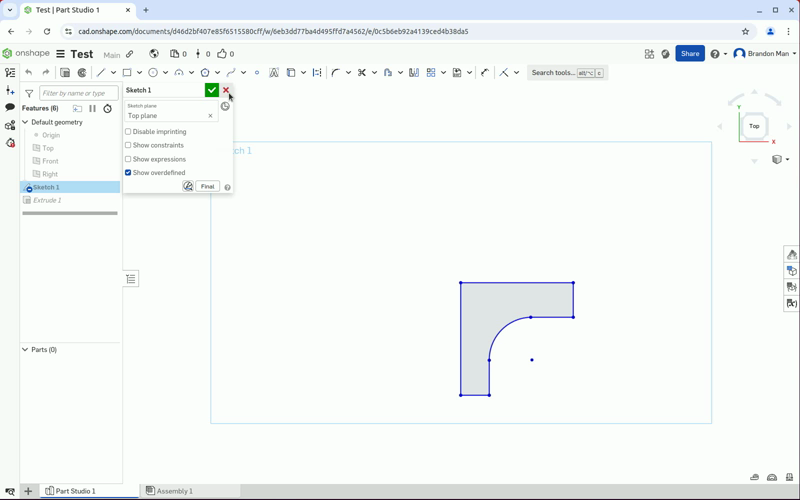
click(229, 92)
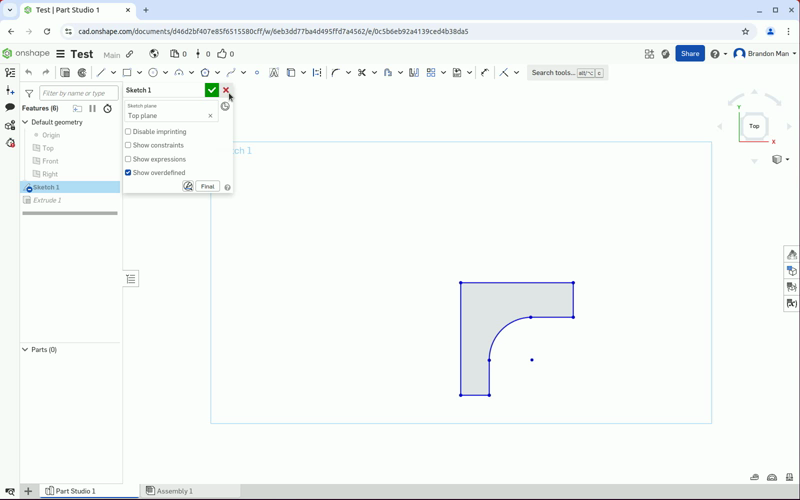
key(shift+s)
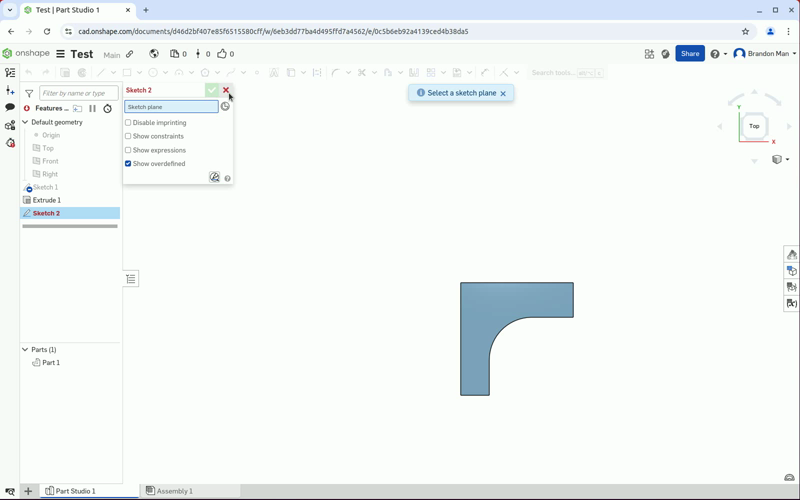
mouse_move(73, 150)
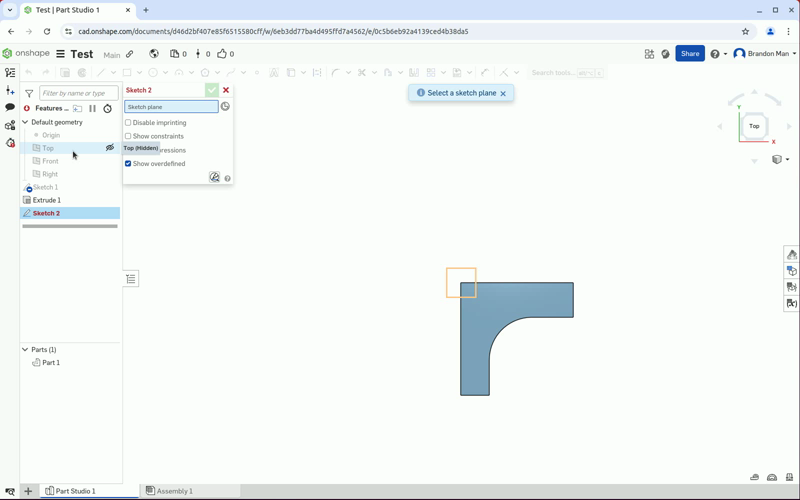
click(73, 150)
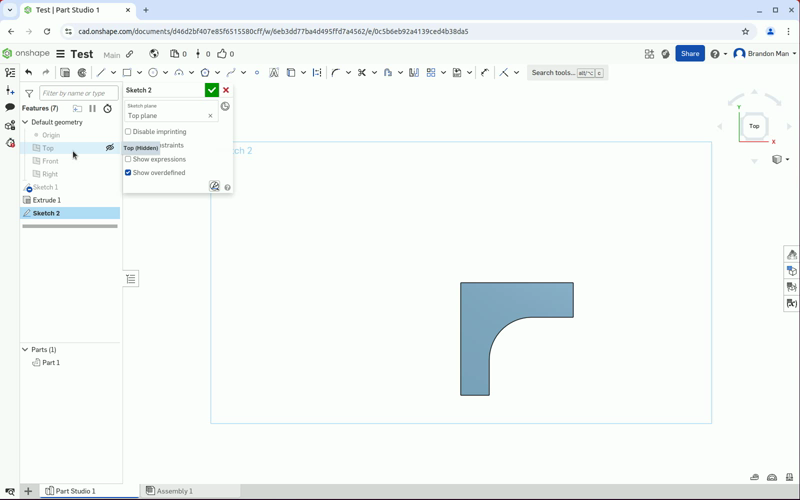
mouse_move(73, 352)
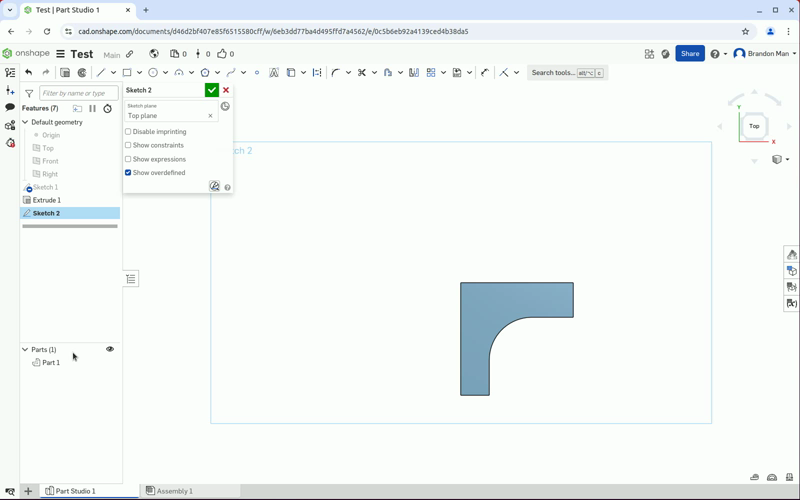
key(y)
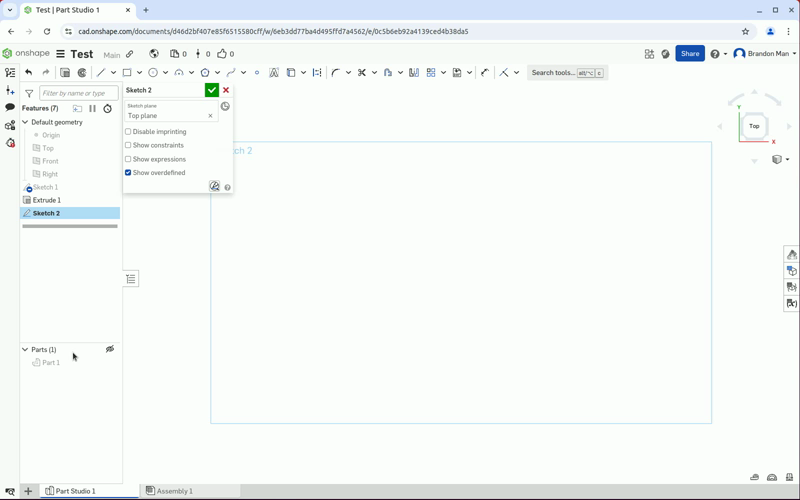
key(l)
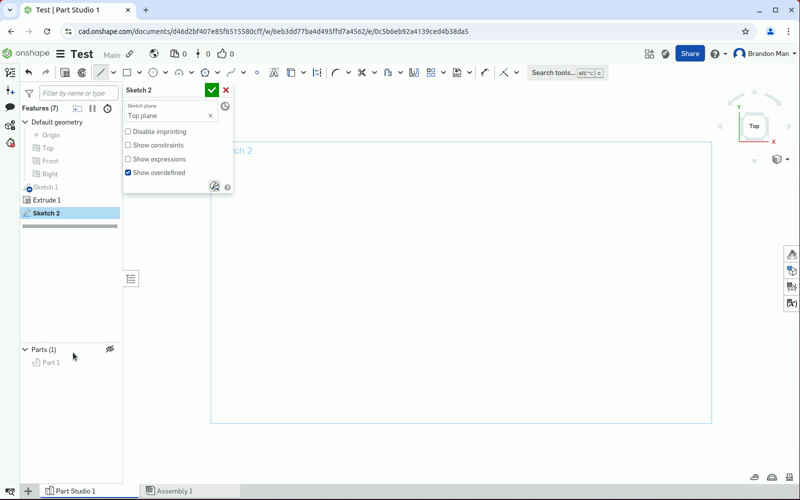
key_down(shift)
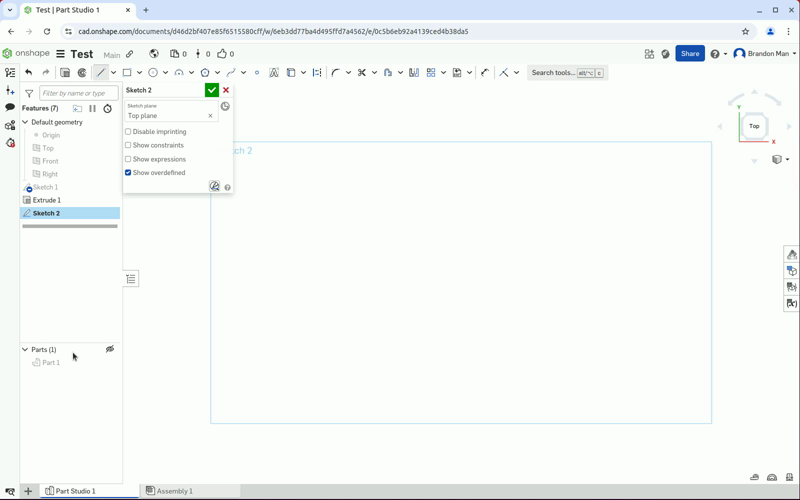
mouse_move(545, 395)
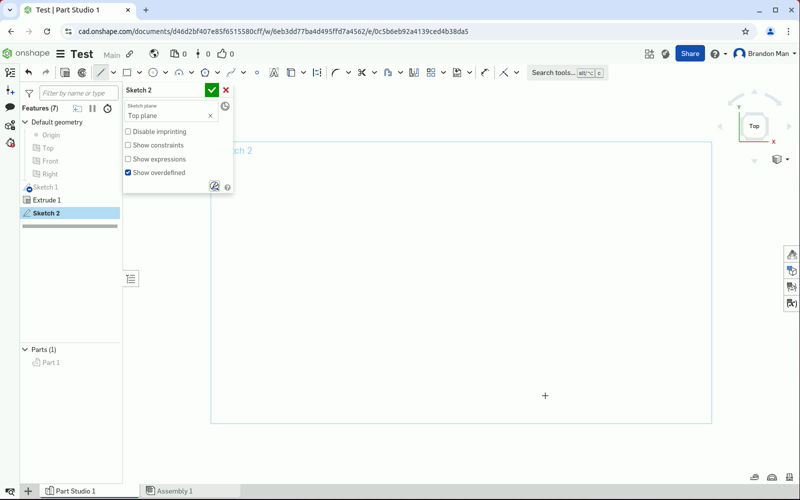
click(545, 395)
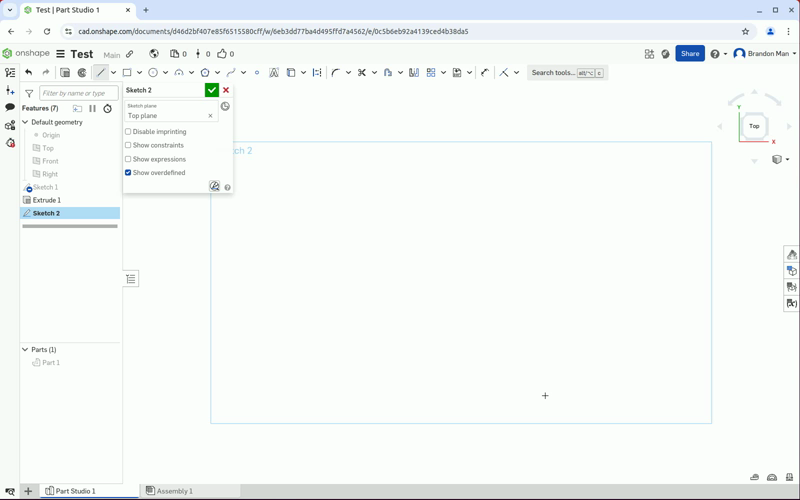
key_up(shift)
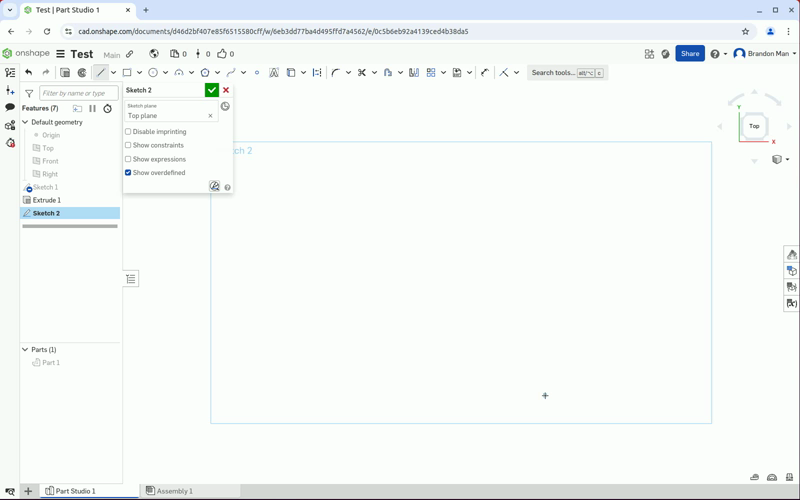
key_down(shift)
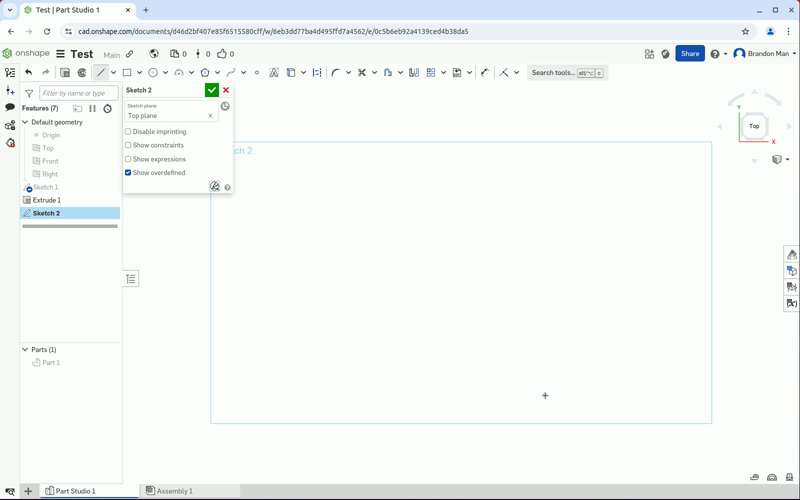
mouse_move(575, 395)
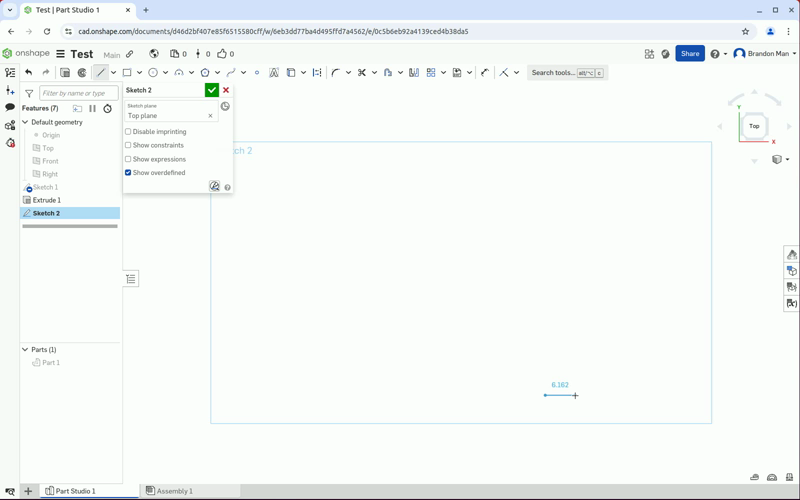
mouse_move(573, 395)
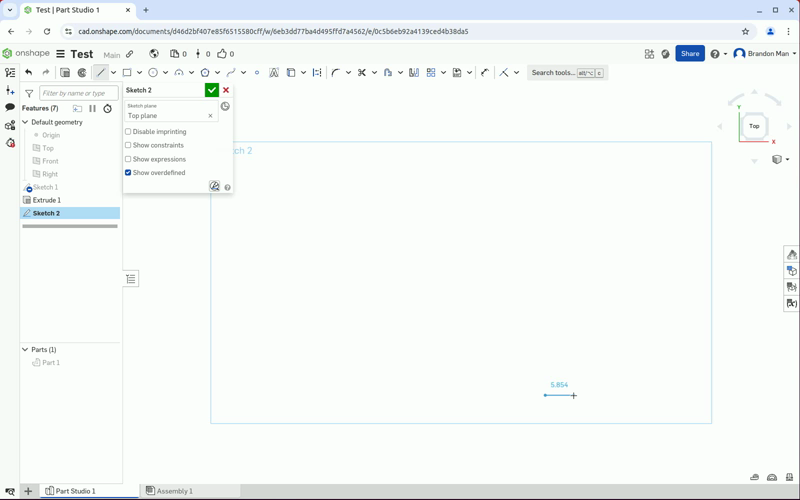
click(573, 395)
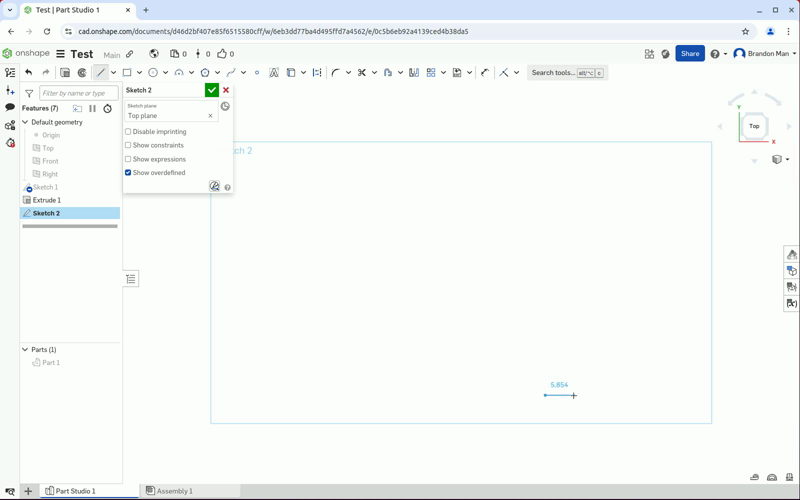
key_up(shift)
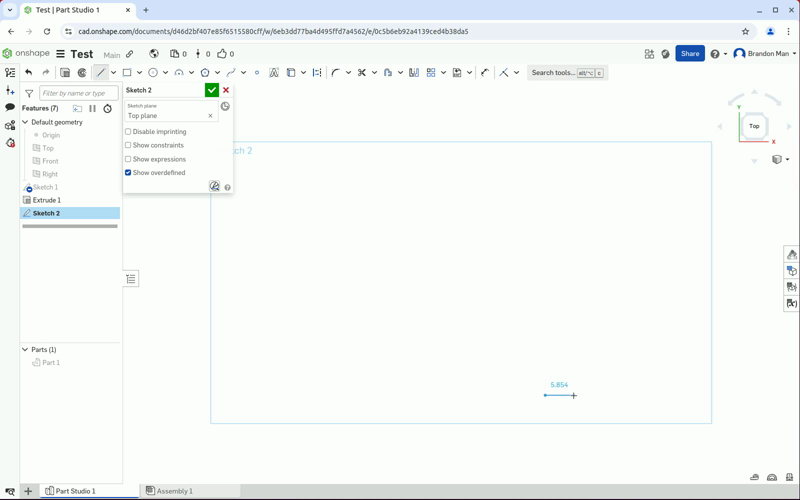
key_down(shift)
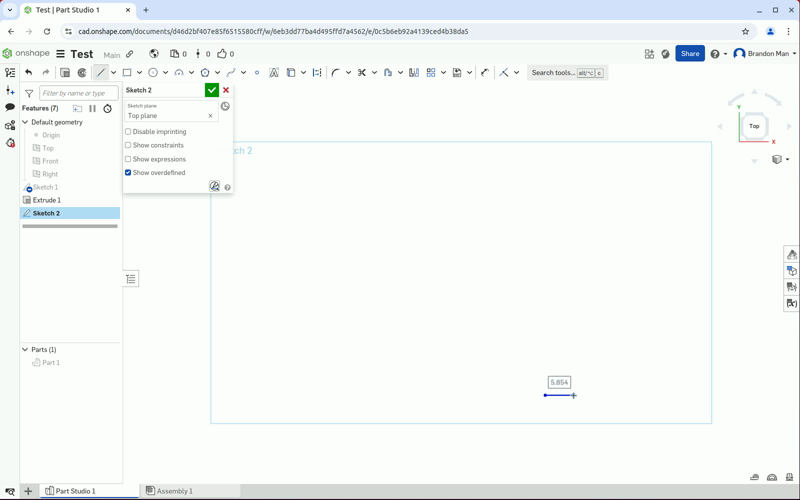
mouse_move(589, 395)
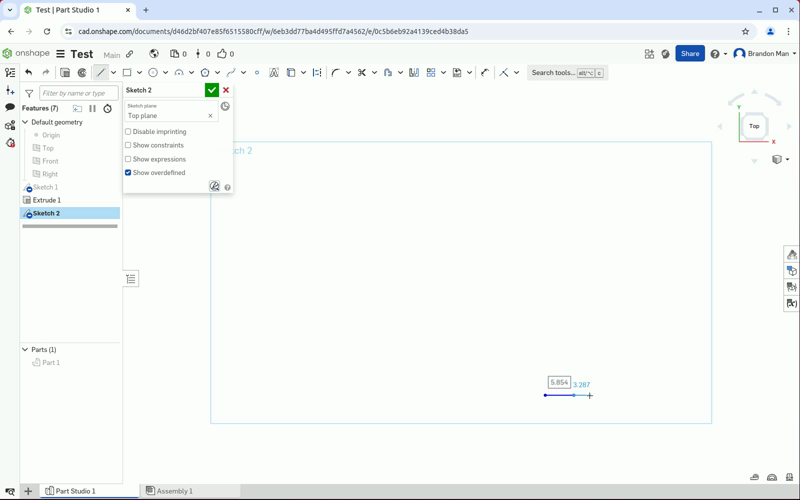
mouse_move(573, 352)
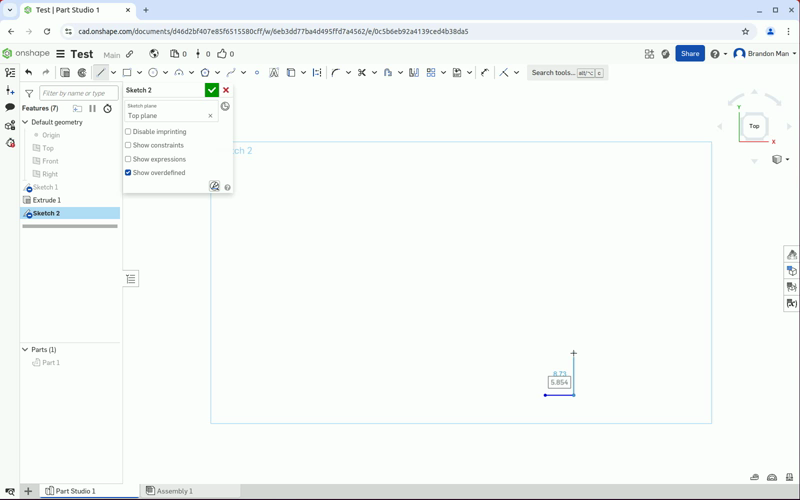
click(573, 352)
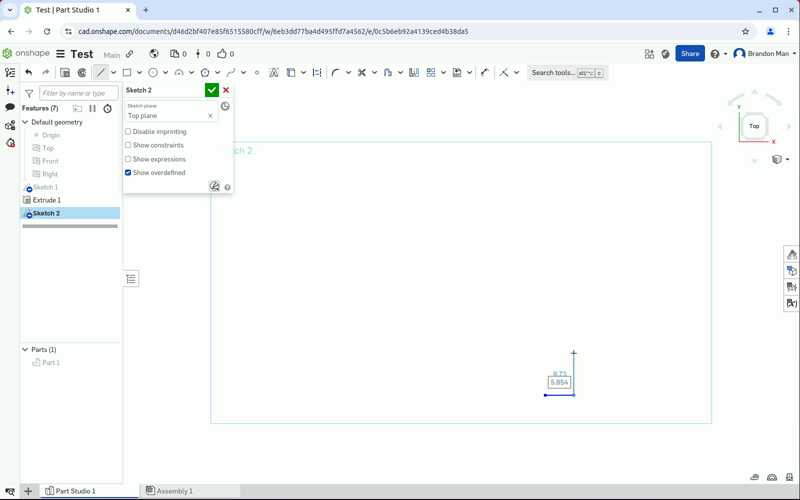
key_up(shift)
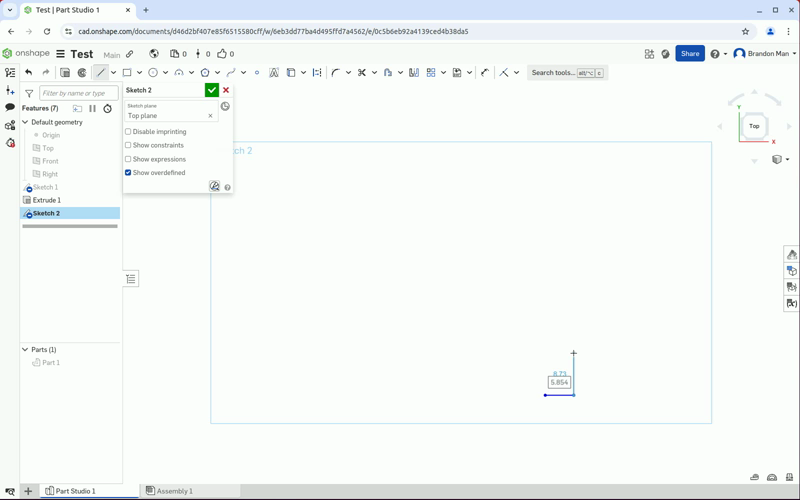
key(esc)
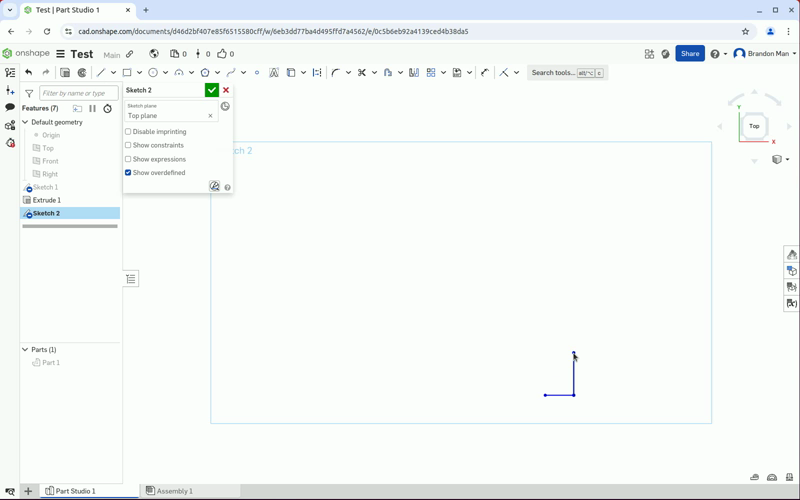
key(a)
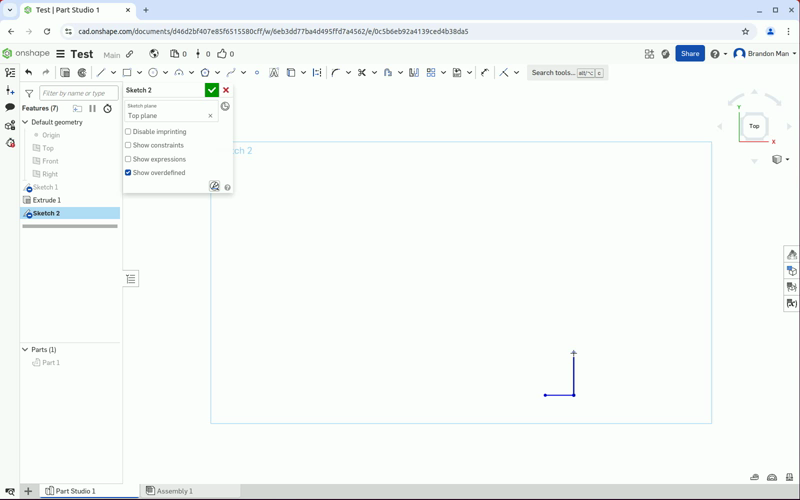
mouse_move(573, 352)
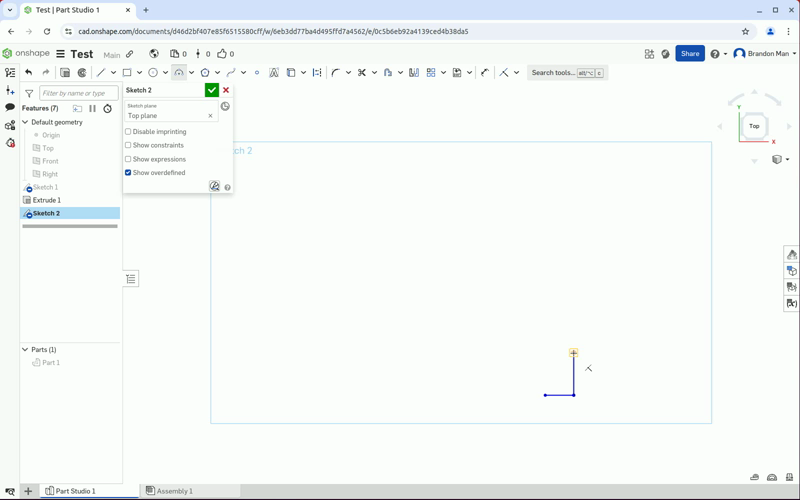
click(573, 352)
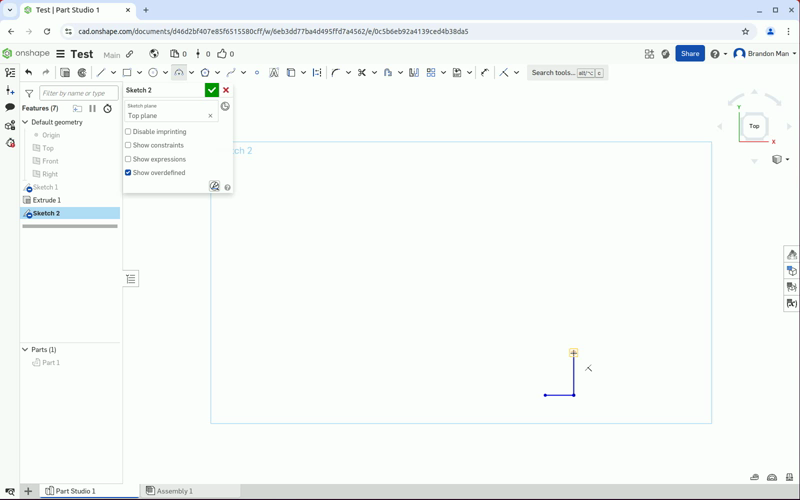
mouse_move(545, 395)
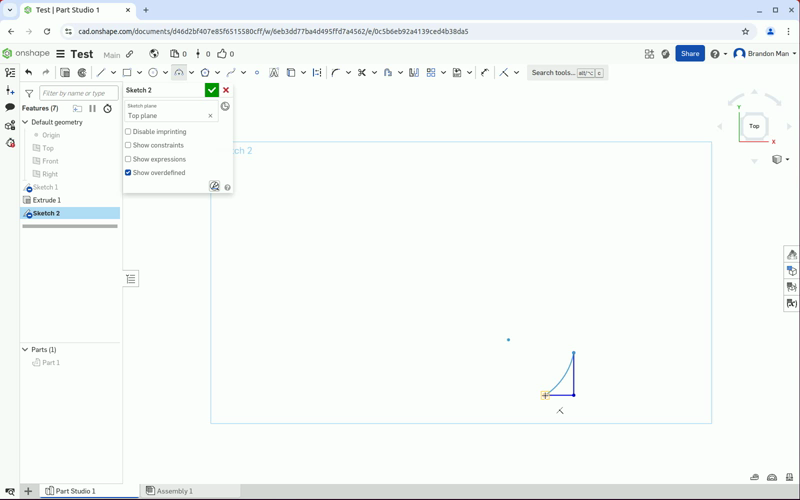
click(545, 395)
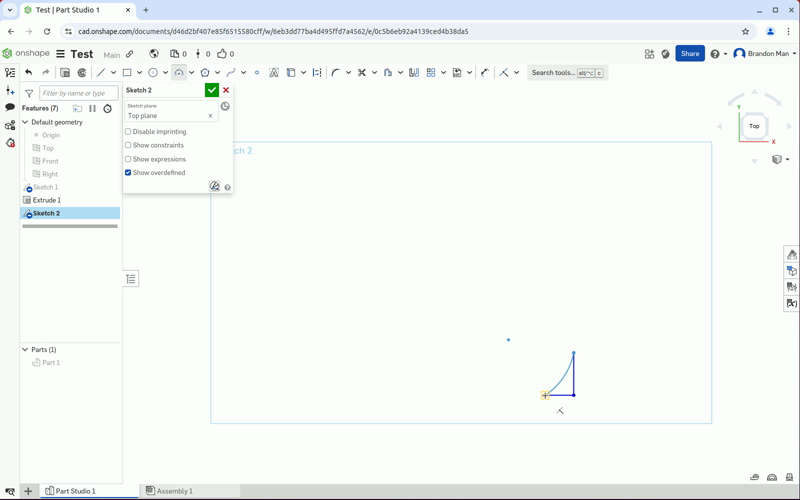
key_down(shift)
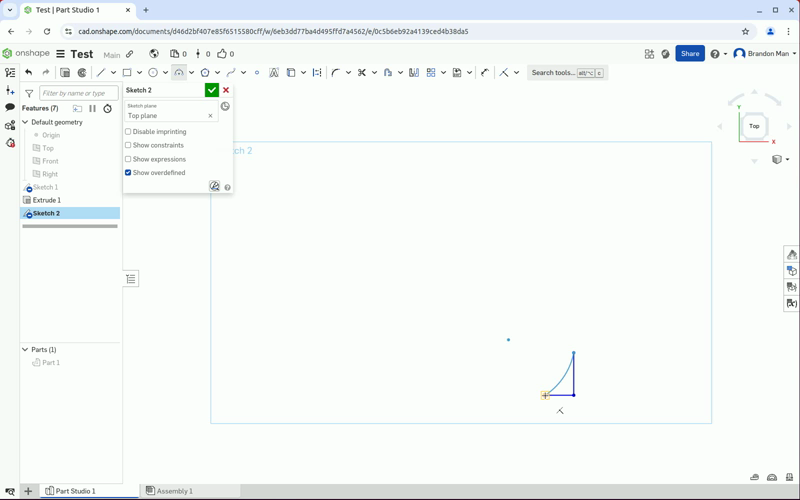
mouse_move(554, 370)
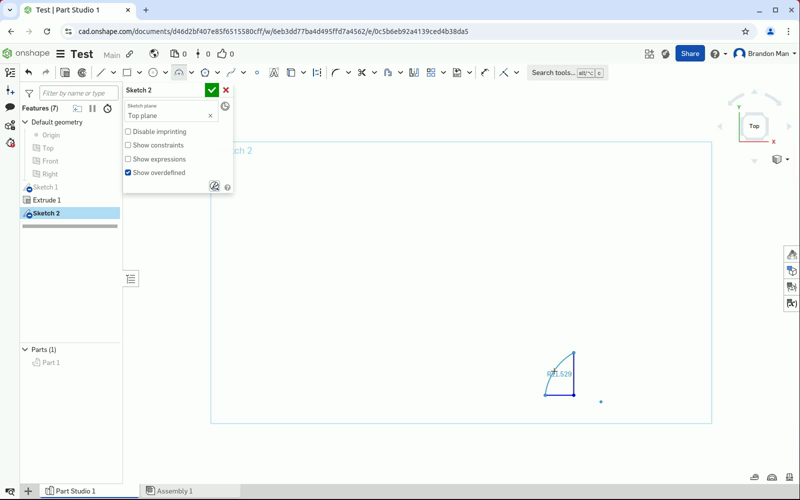
click(554, 370)
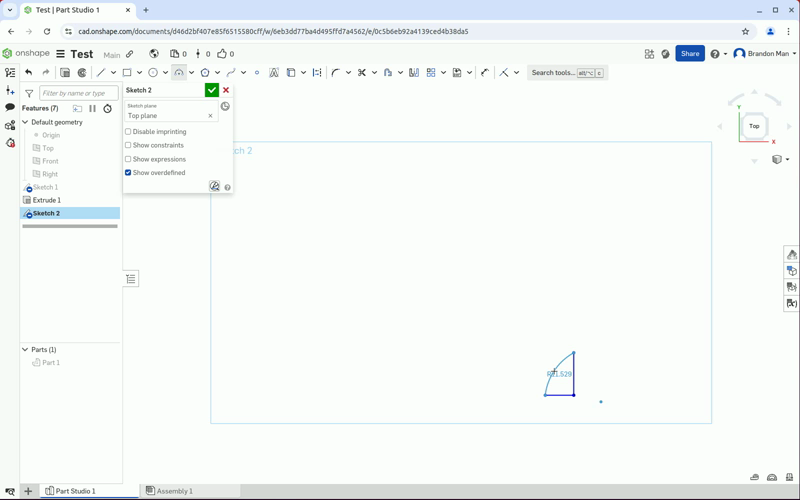
key_up(shift)
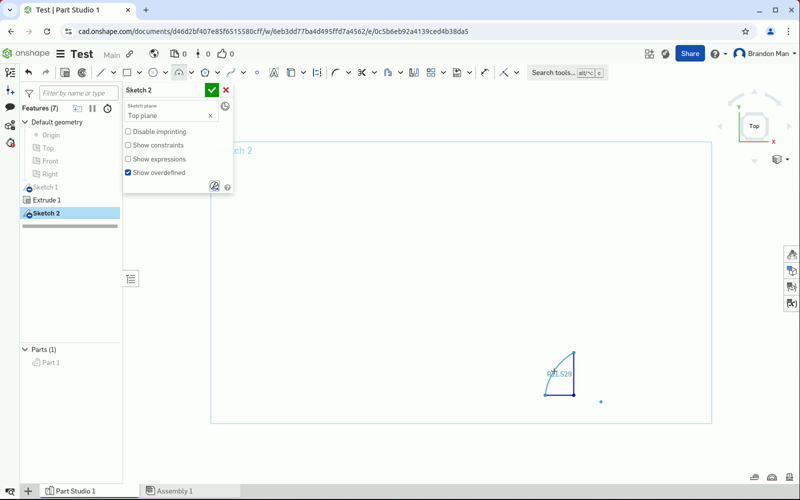
key(esc)
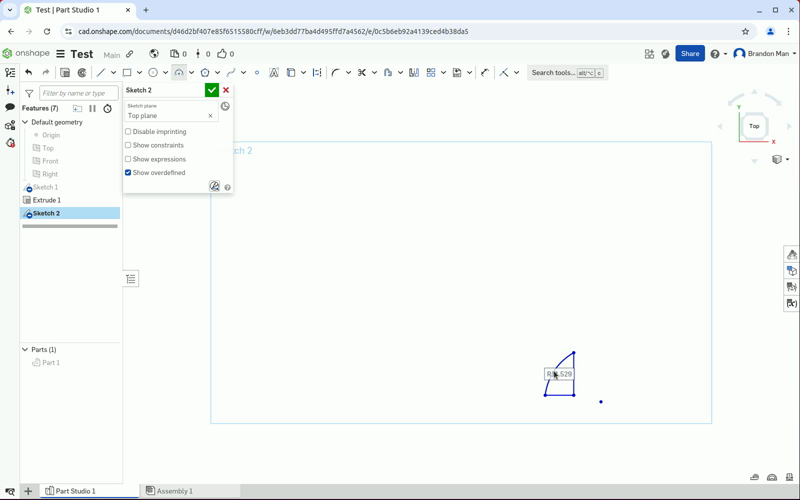
mouse_move(561, 381)
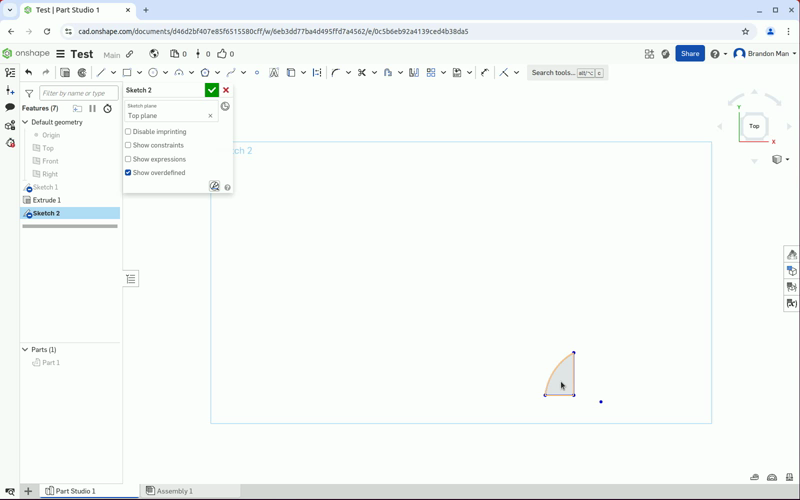
scroll(6)
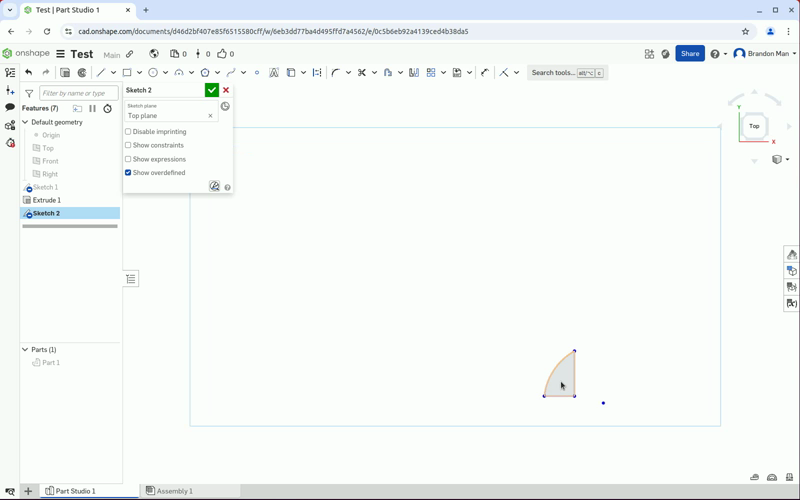
scroll(6)
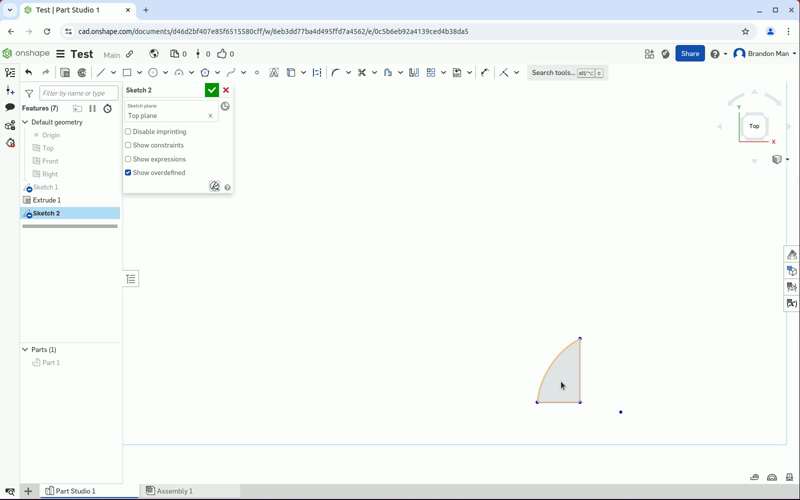
scroll(6)
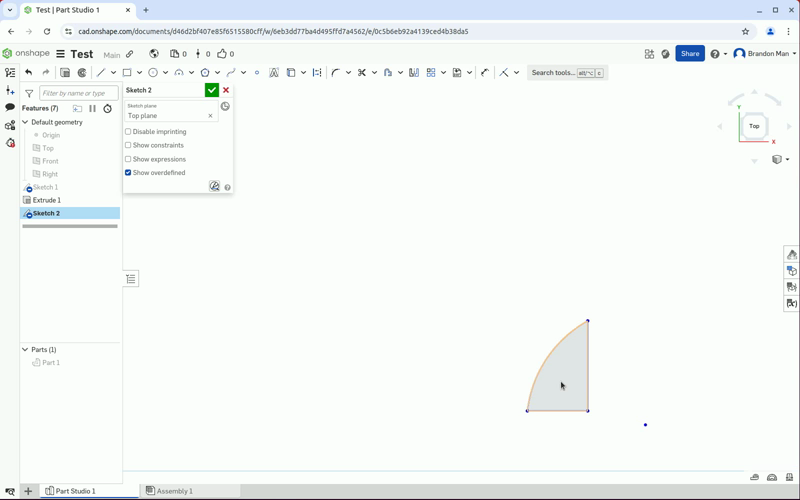
scroll(6)
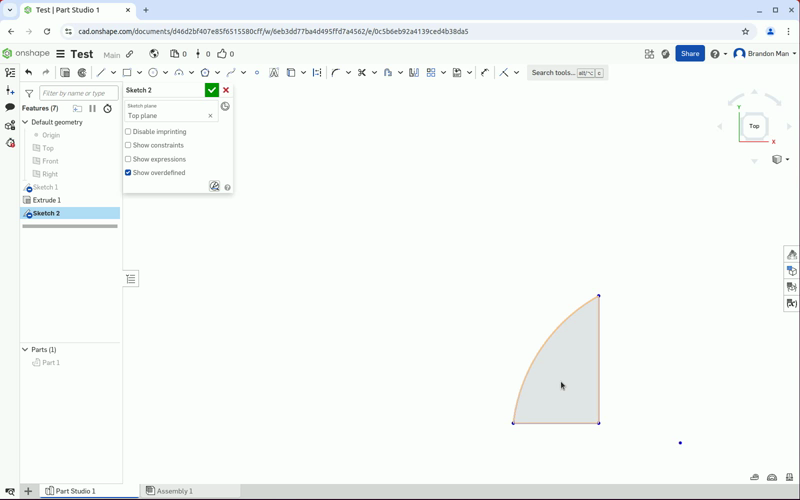
scroll(6)
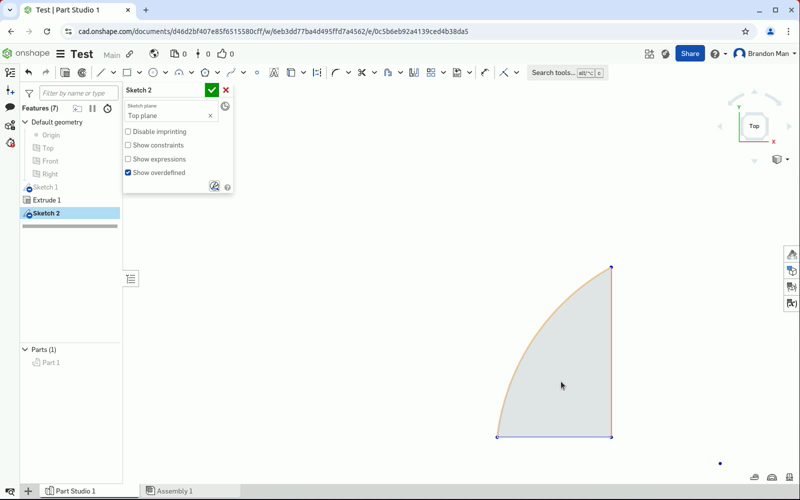
scroll(6)
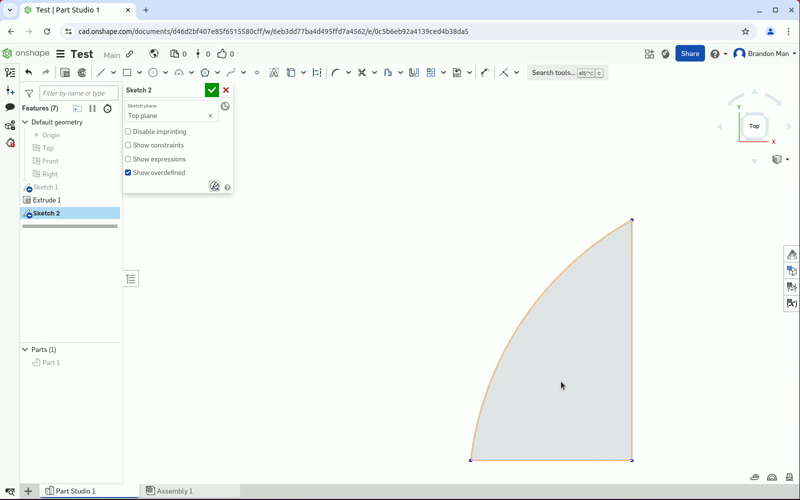
scroll(6)
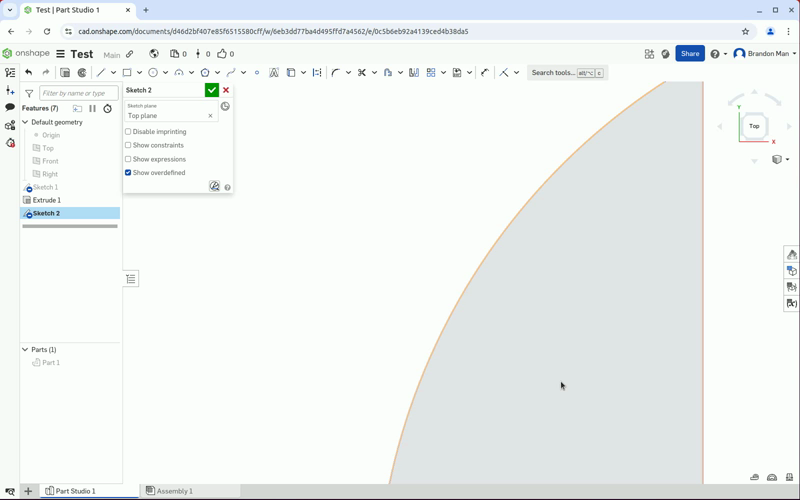
click(561, 381)
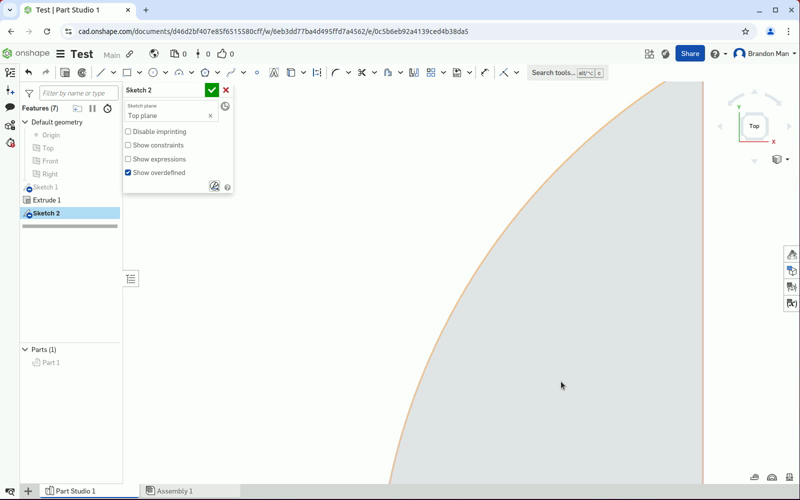
scroll(-6)
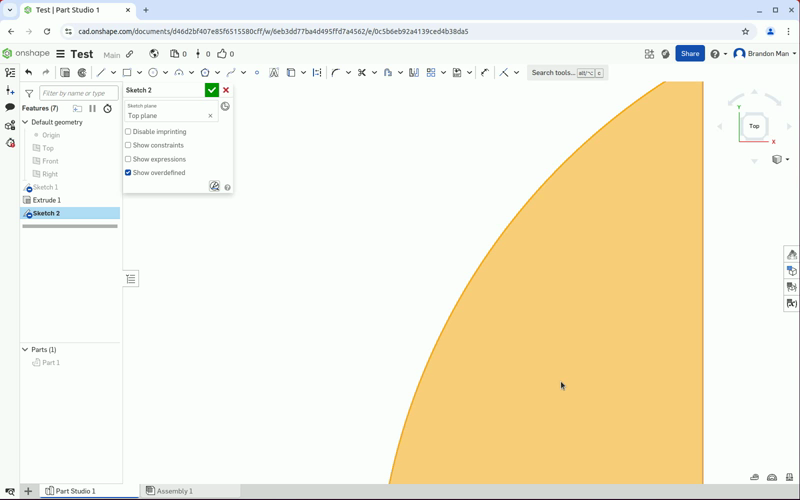
scroll(-6)
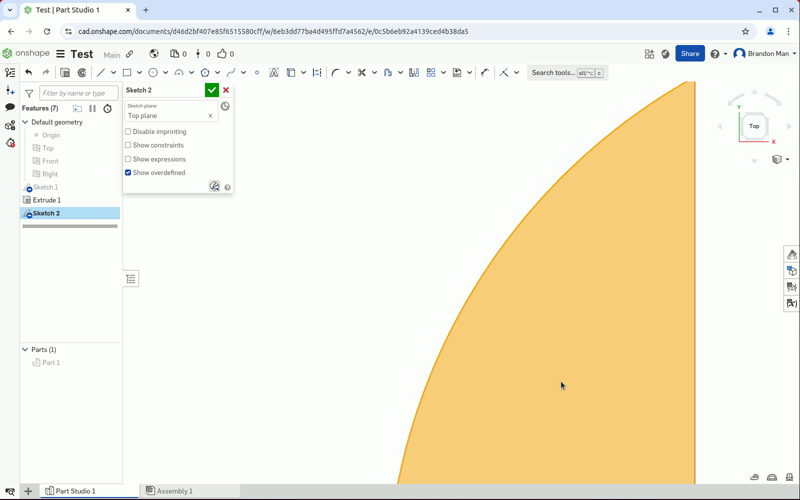
scroll(-6)
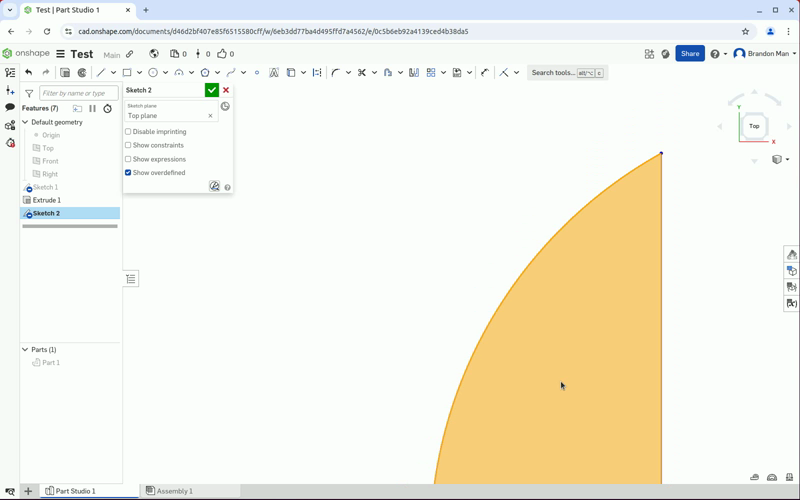
scroll(-6)
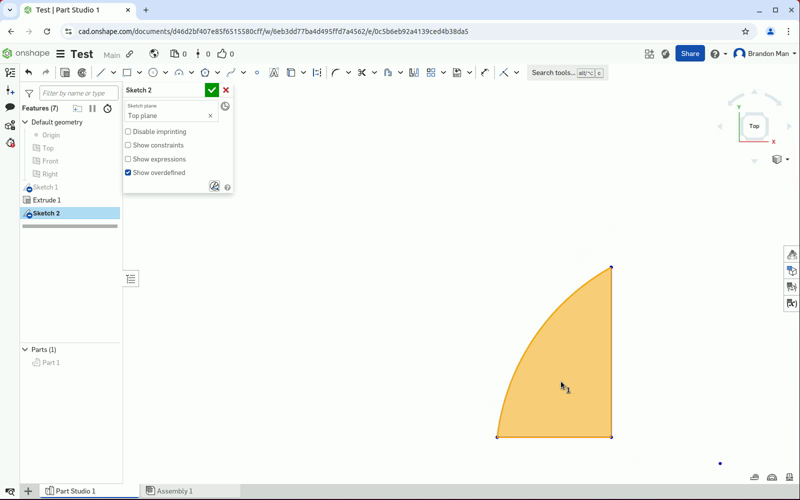
scroll(-6)
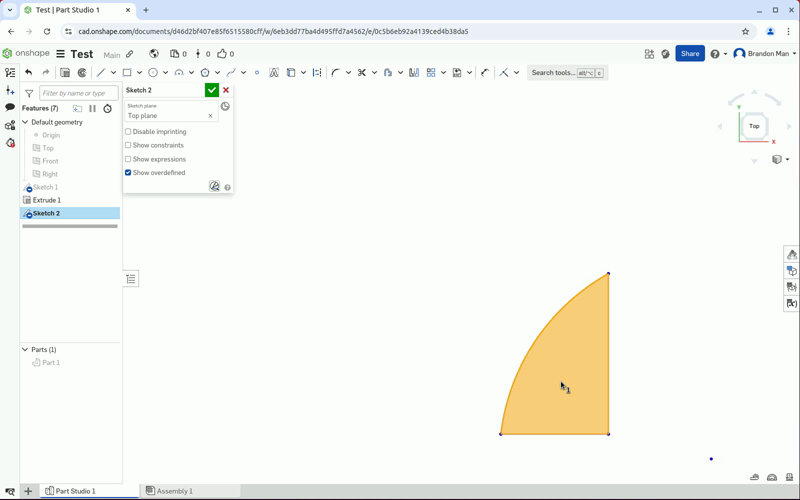
scroll(-6)
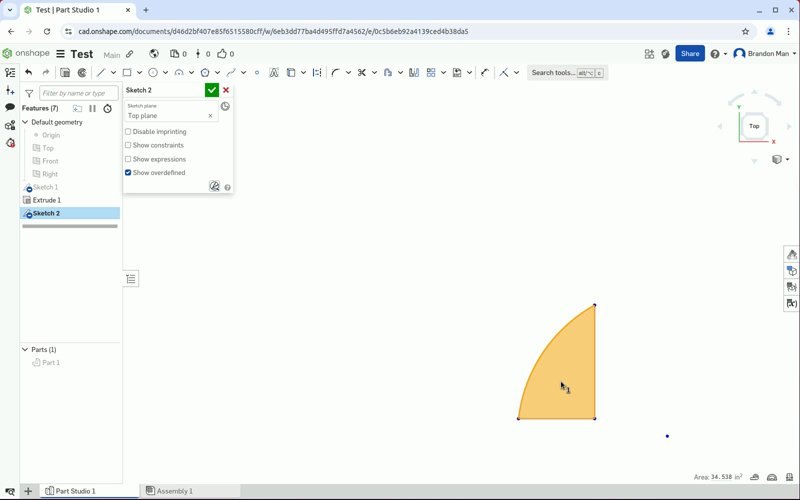
scroll(-6)
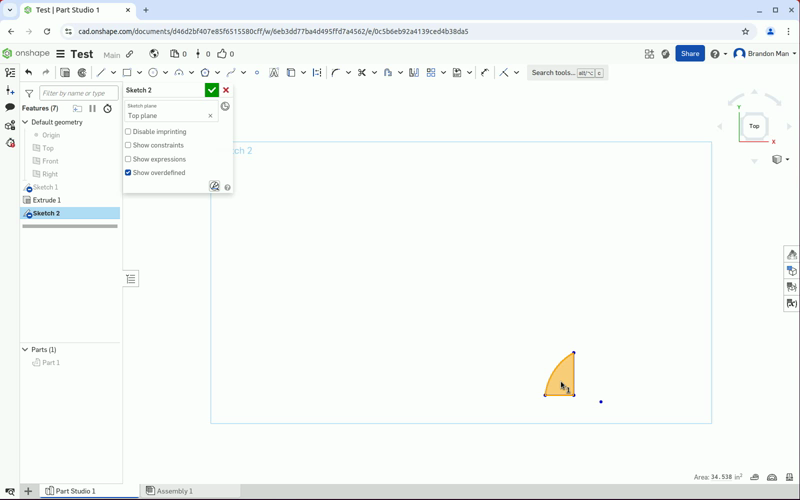
mouse_move(73, 352)
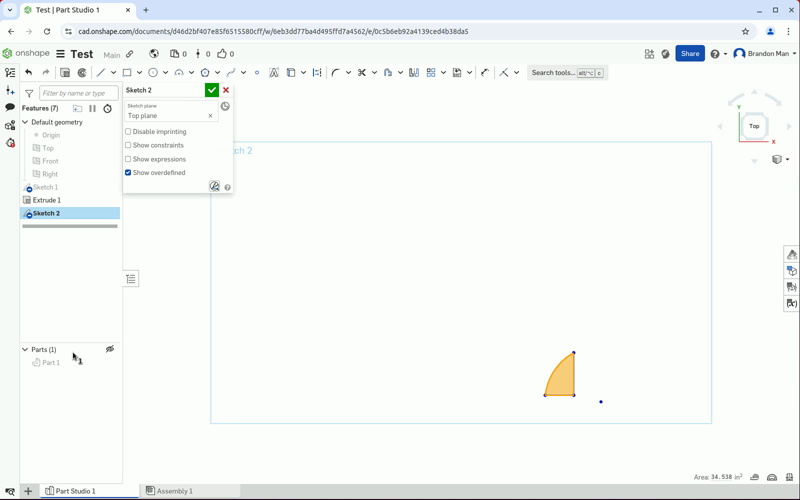
key(shift+y)
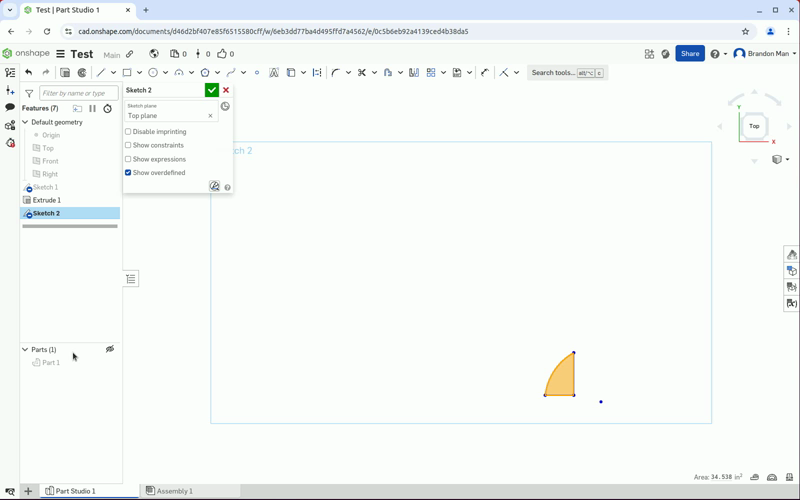
key(shift+e)
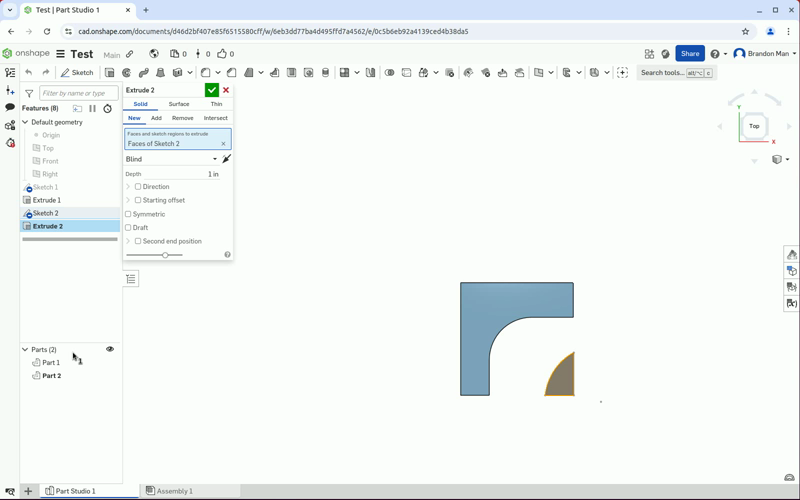
mouse_move(143, 106)
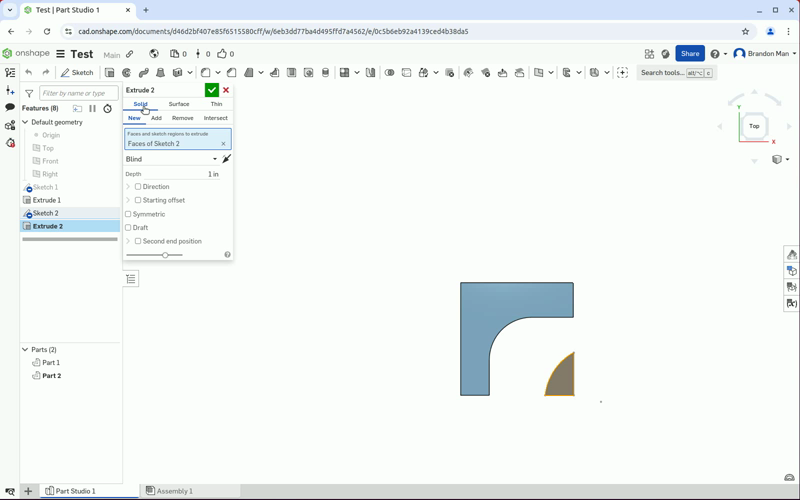
click(143, 106)
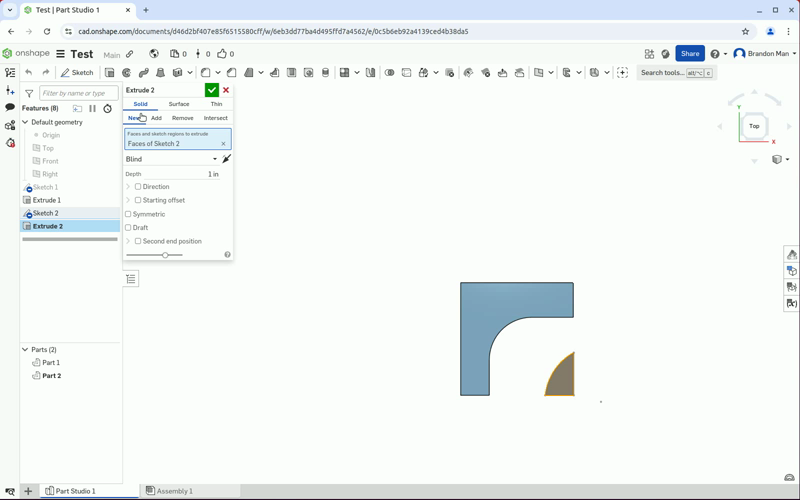
mouse_move(137, 120)
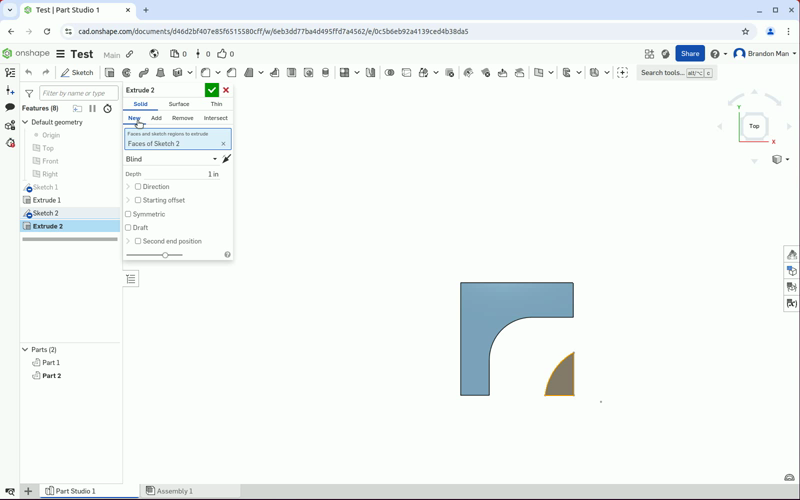
click(137, 120)
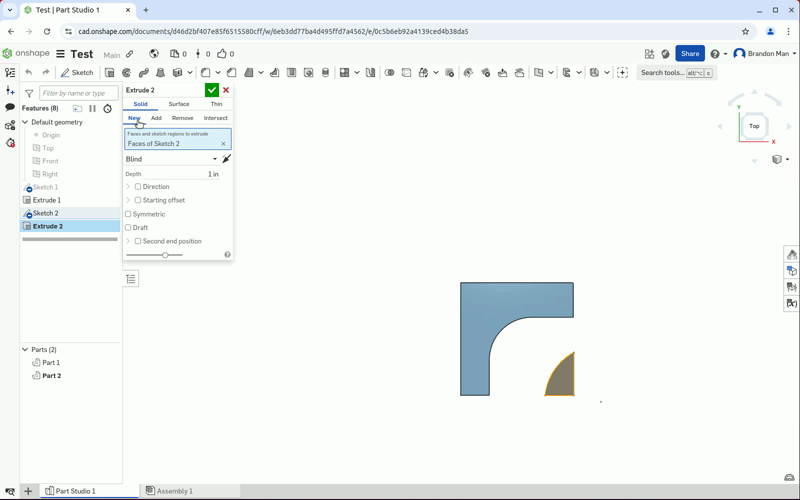
key(tab, 4)
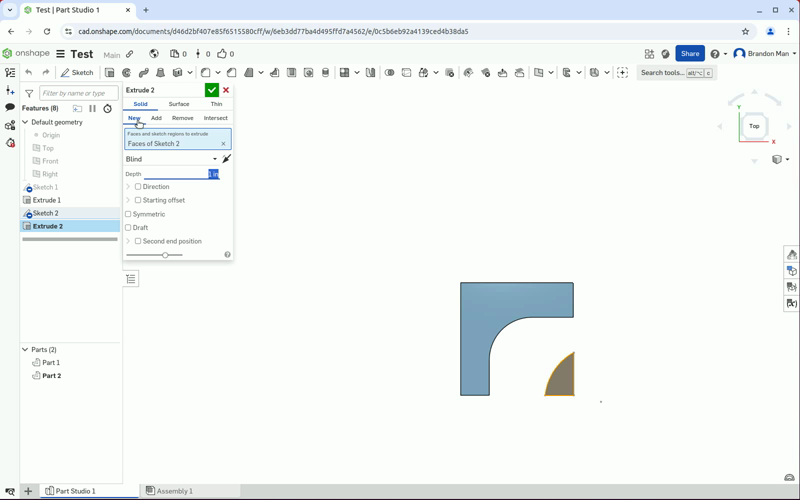
text(-8.666)
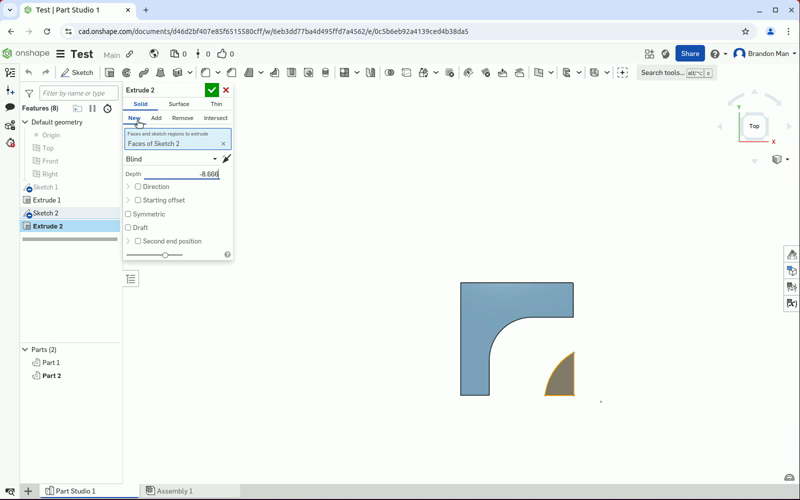
key(enter)
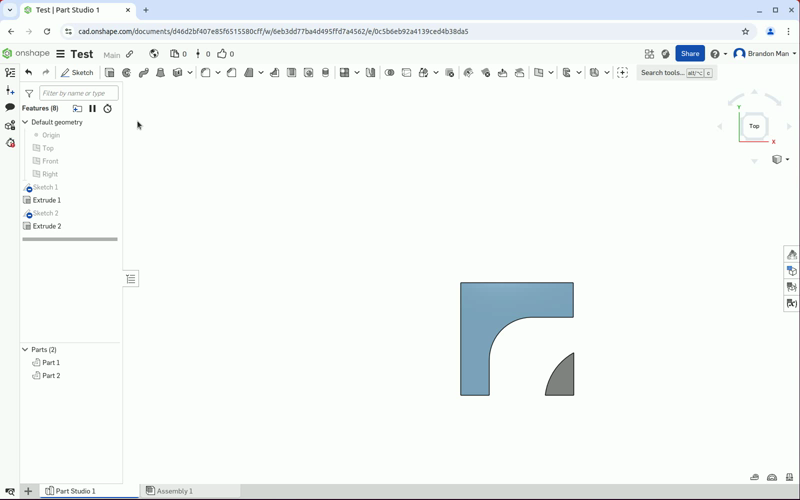
key(shift+h)
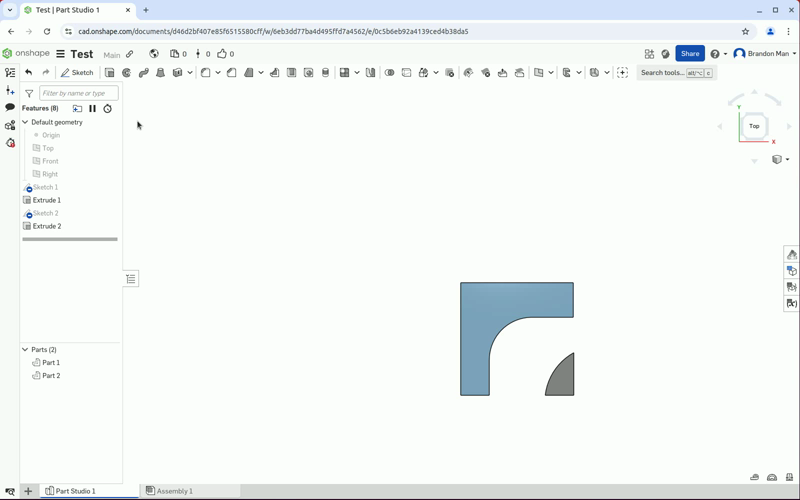
key(shift+h)
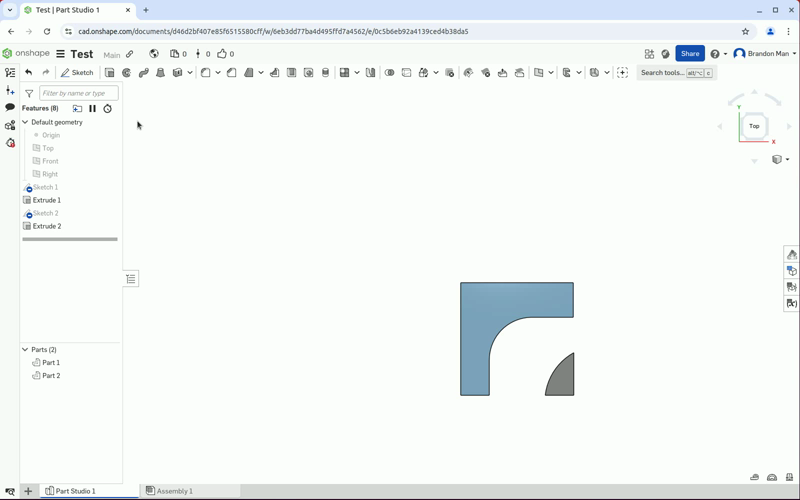
mouse_move(73, 189)
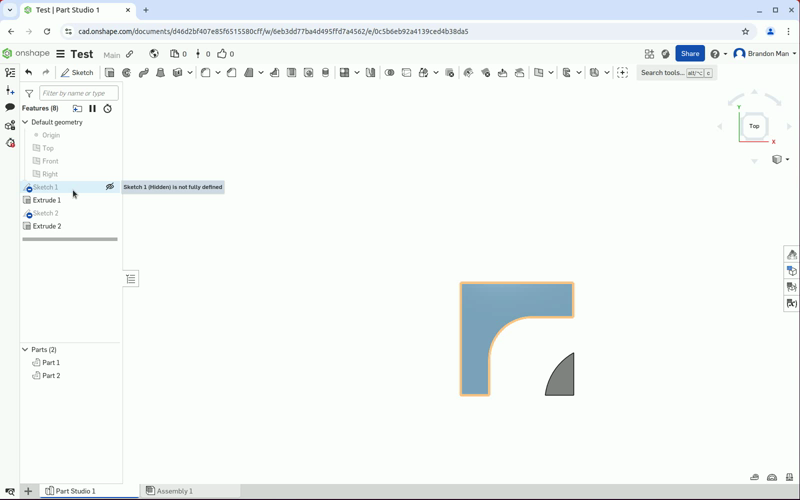
click(73, 189)
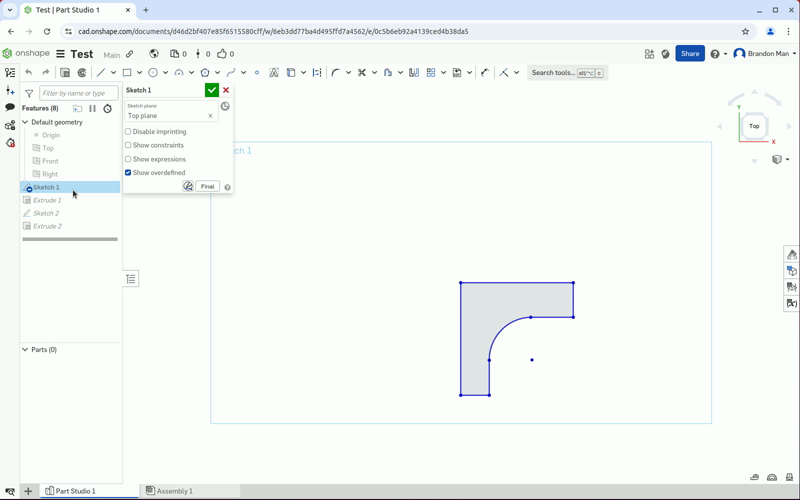
mouse_move(229, 92)
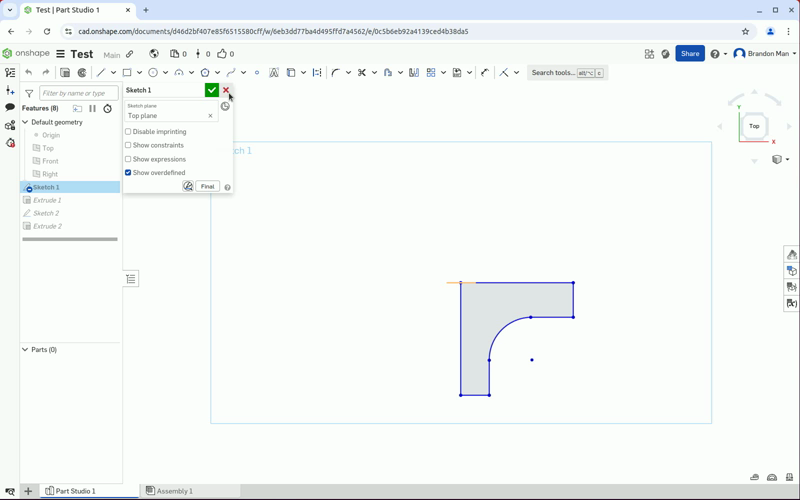
click(229, 92)
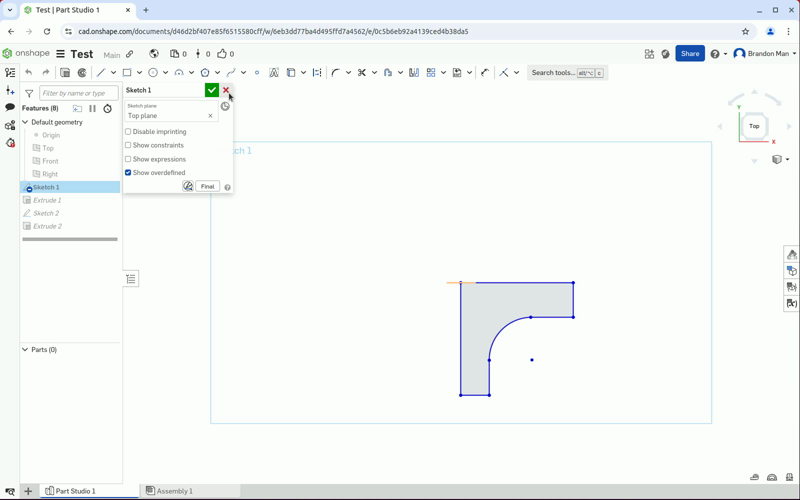
key(shift+s)
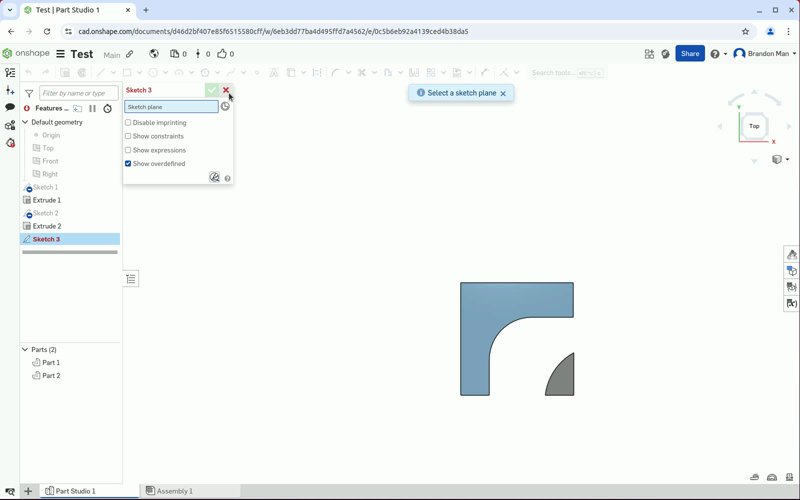
mouse_move(73, 150)
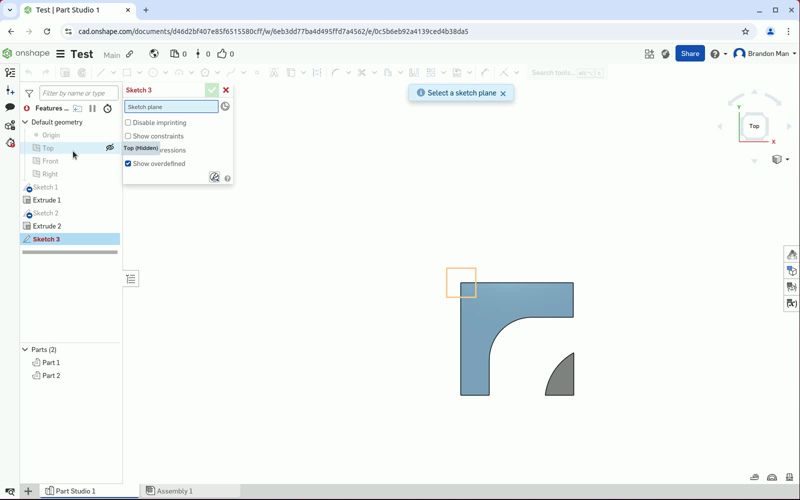
click(73, 150)
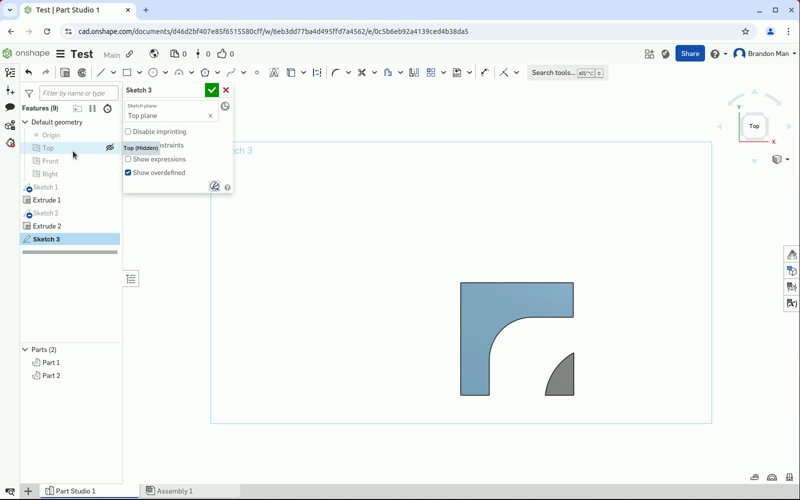
mouse_move(73, 352)
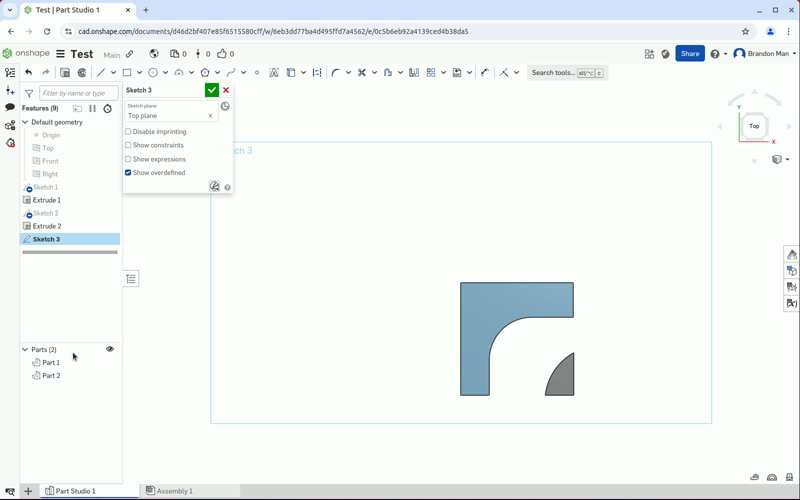
key(y)
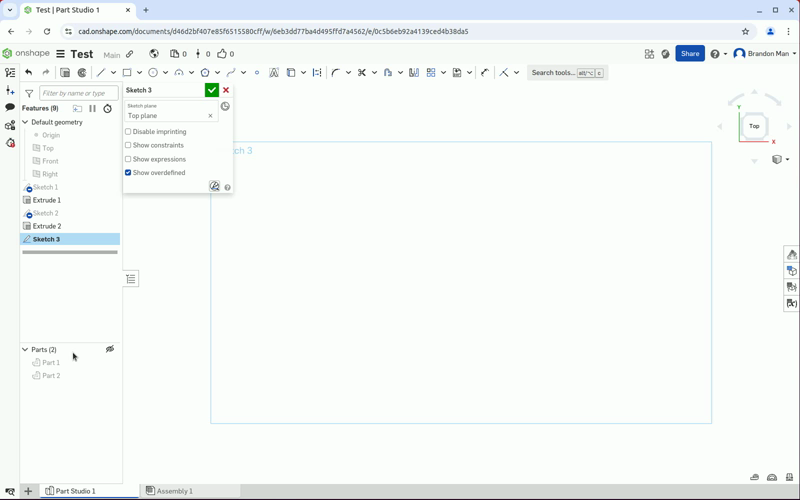
key(l)
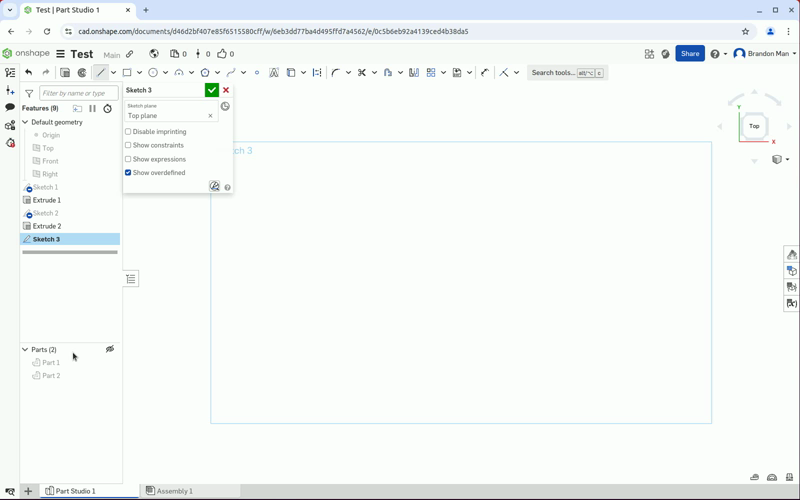
key_down(shift)
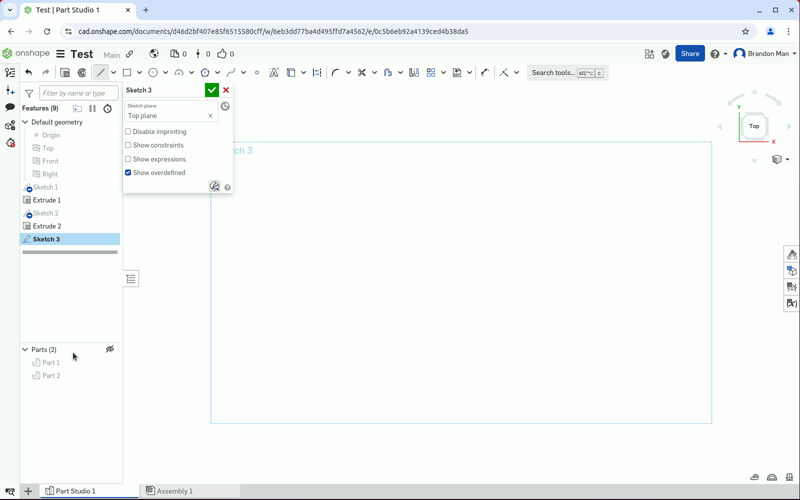
mouse_move(489, 395)
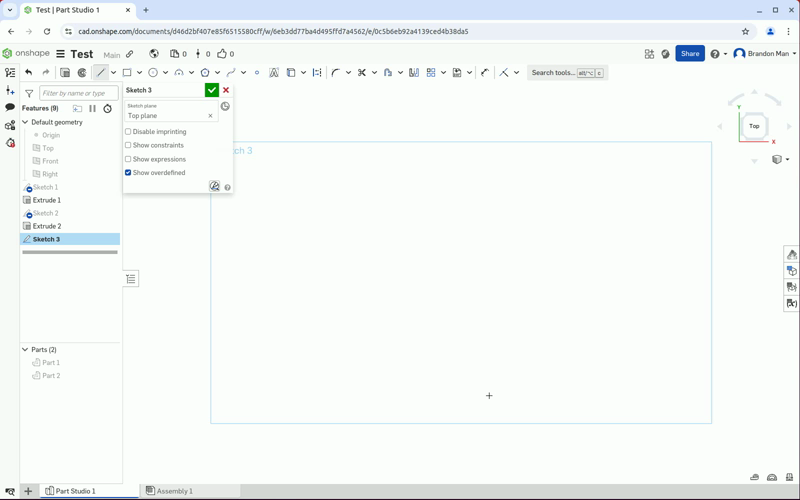
click(489, 395)
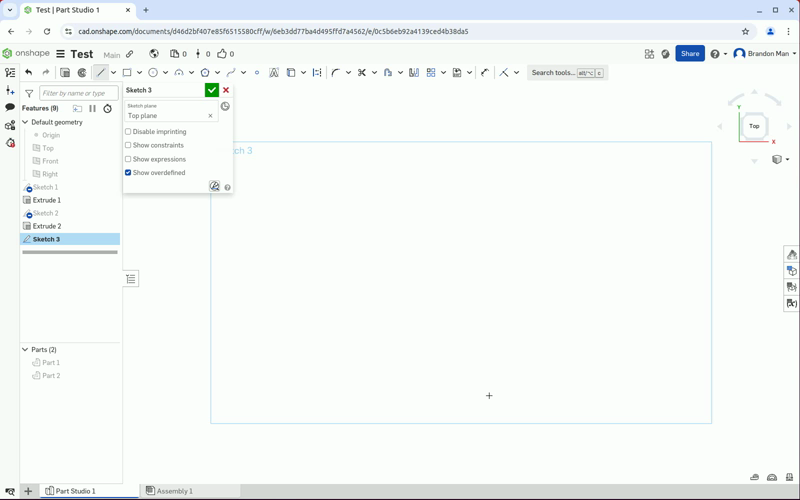
key_up(shift)
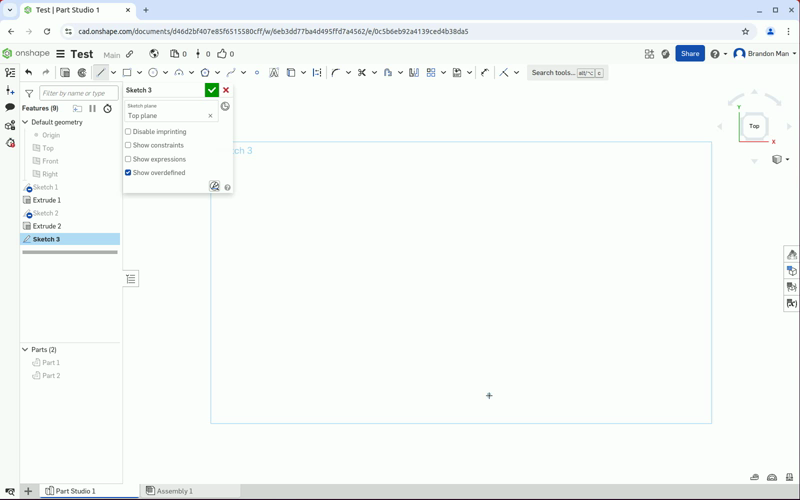
key_down(shift)
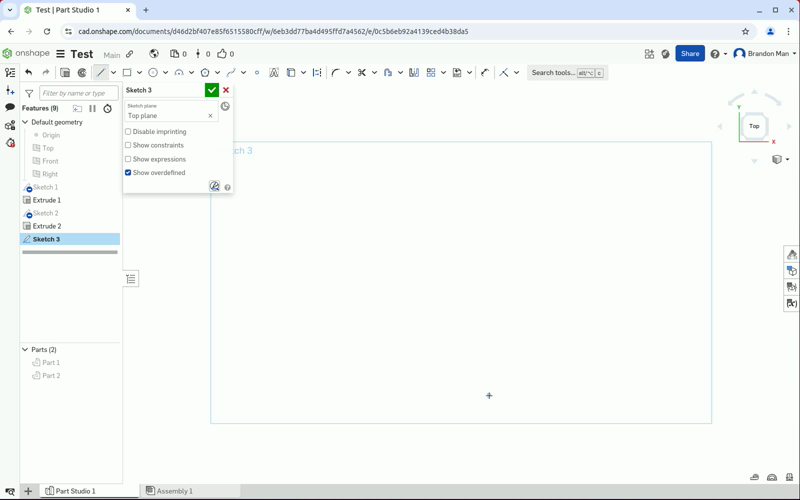
mouse_move(519, 395)
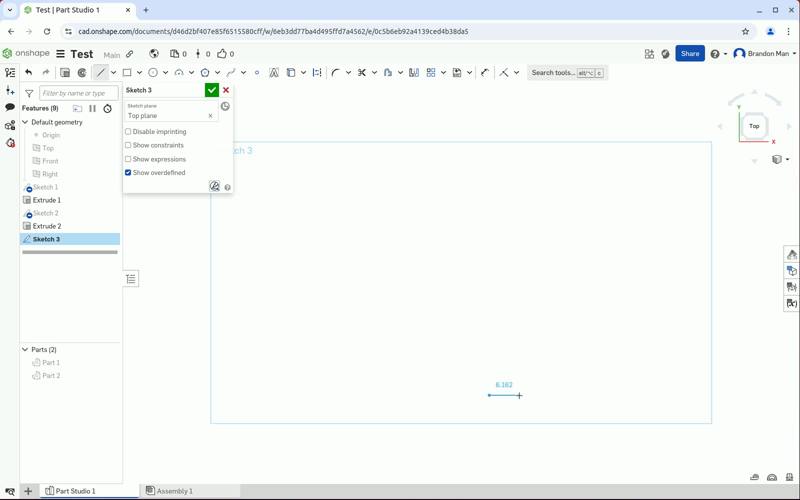
mouse_move(545, 395)
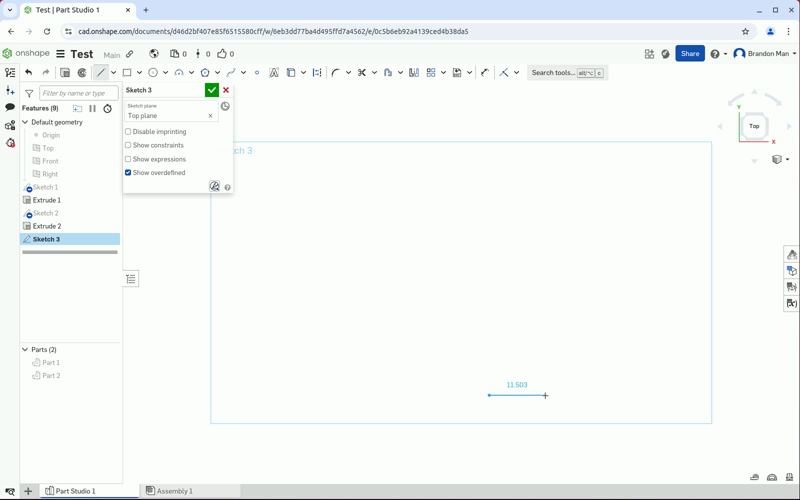
click(545, 395)
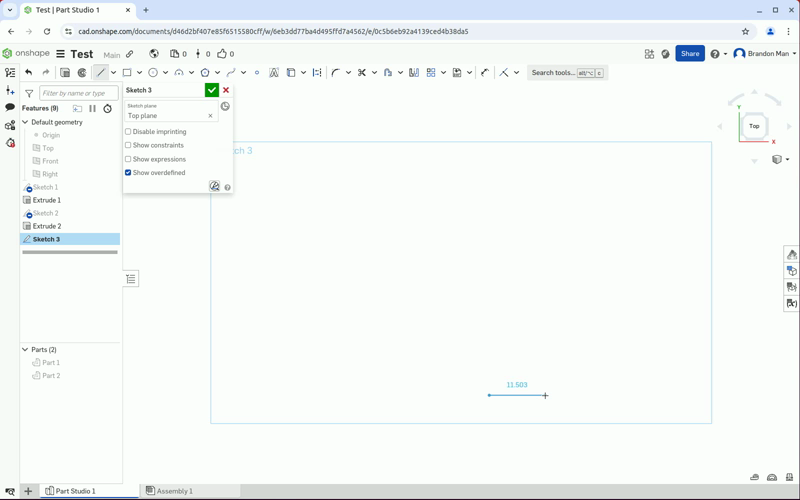
key_up(shift)
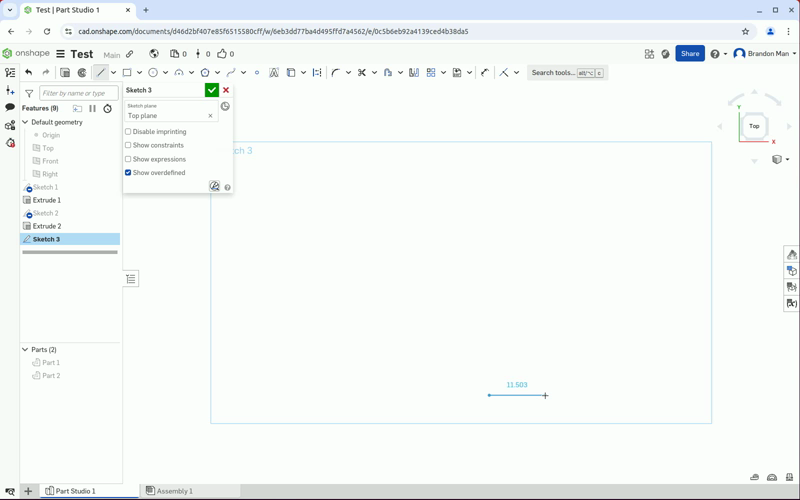
key(esc)
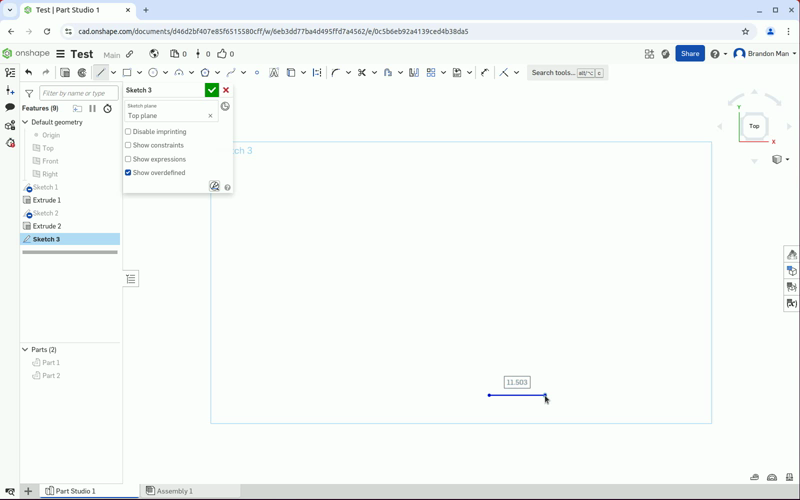
key(a)
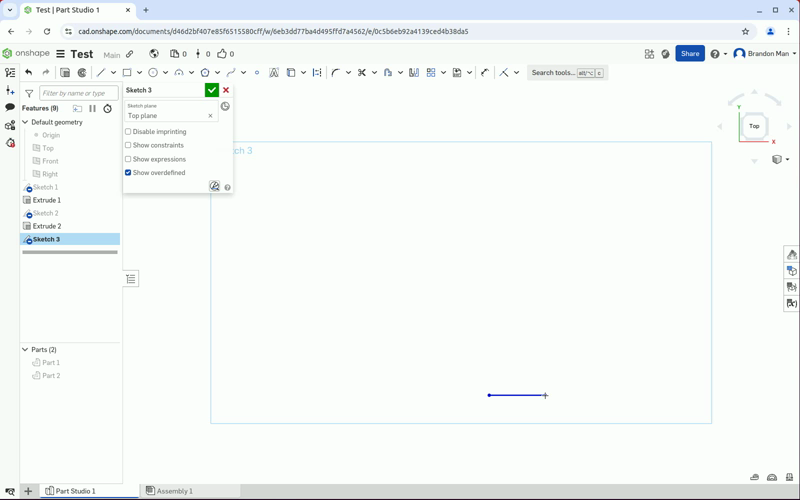
mouse_move(545, 395)
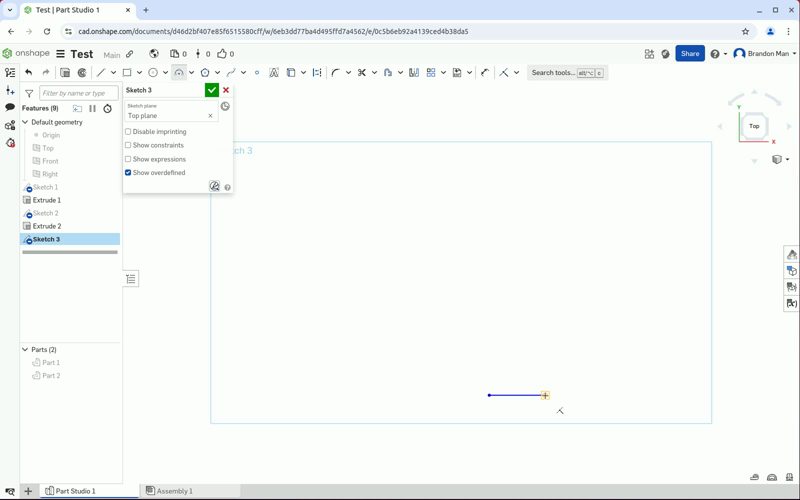
click(545, 395)
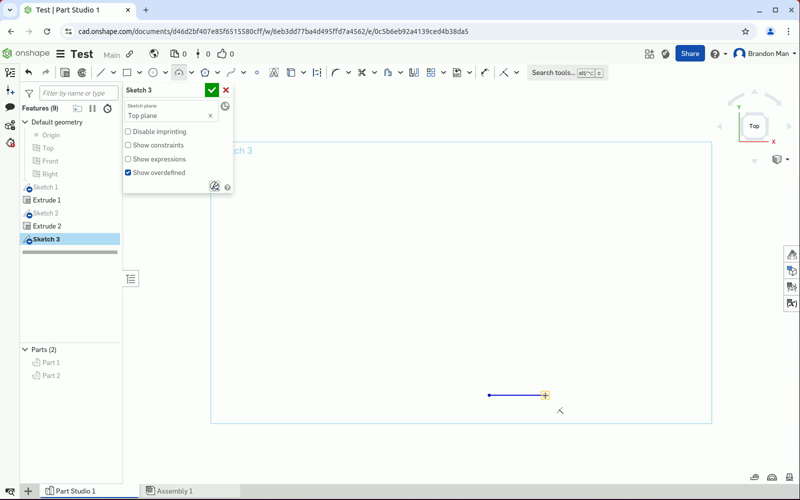
key_down(shift)
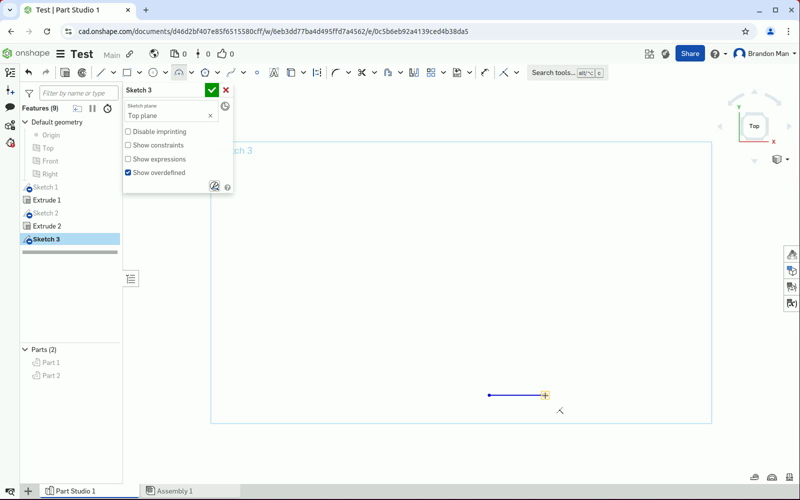
mouse_move(573, 352)
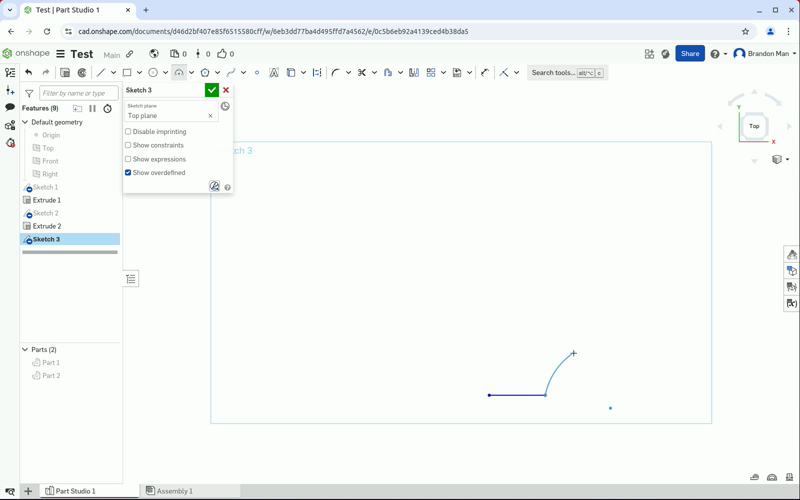
click(573, 352)
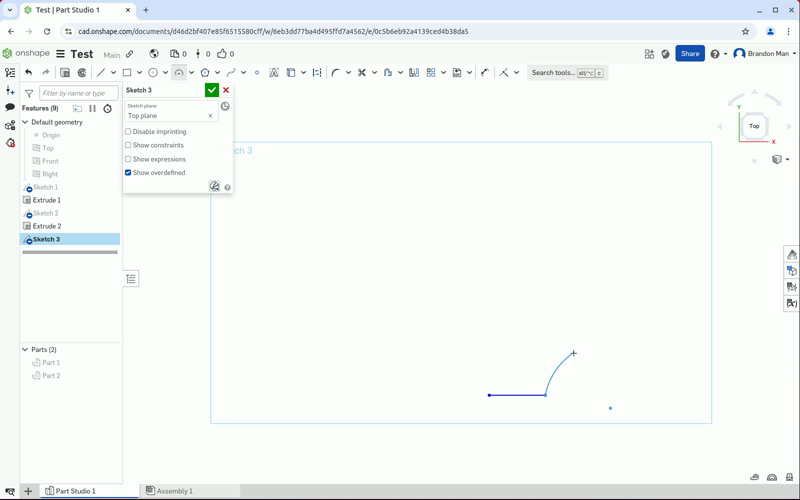
mouse_move(554, 370)
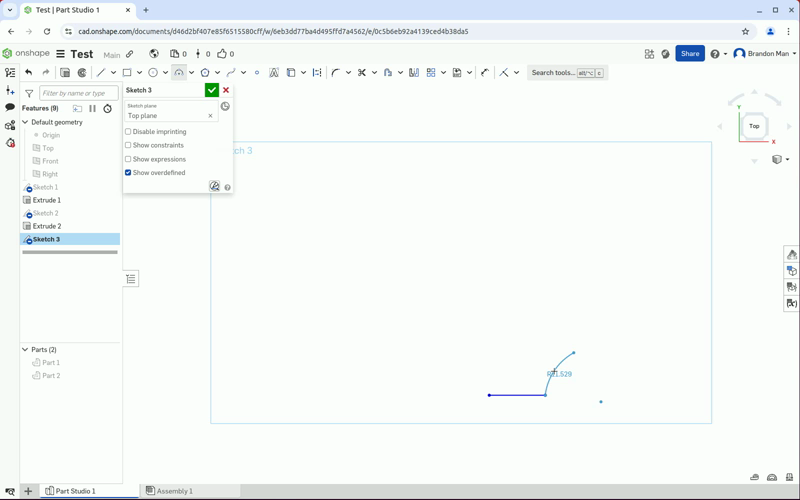
click(554, 370)
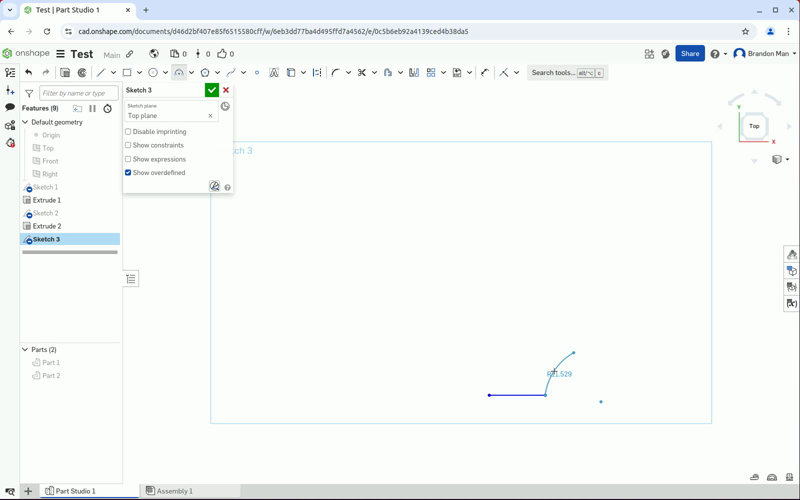
key_up(shift)
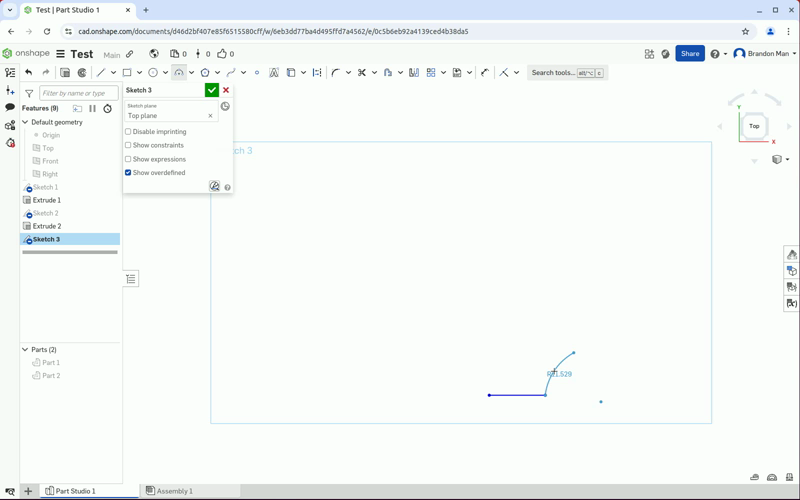
key(esc)
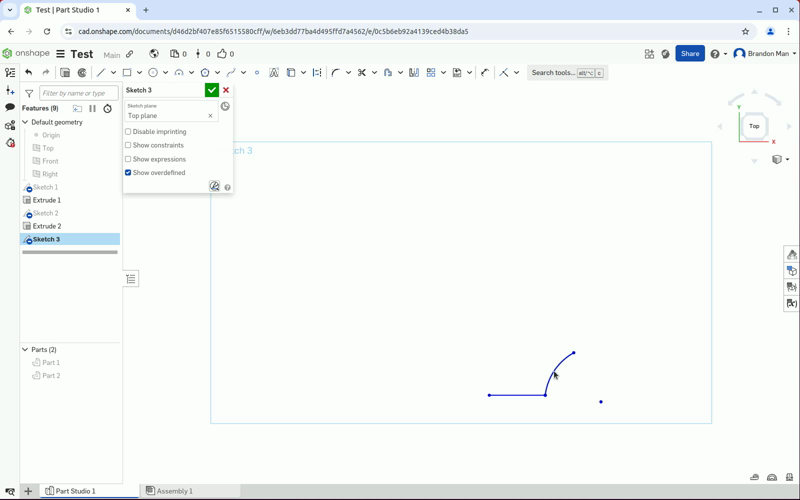
key(l)
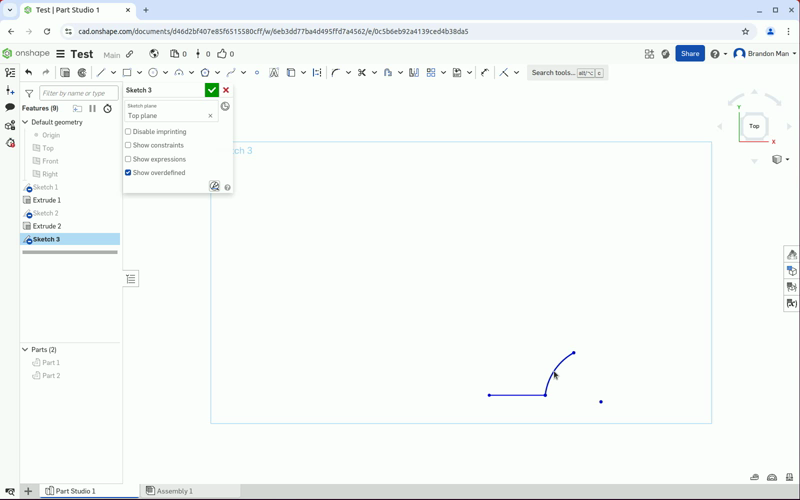
mouse_move(573, 352)
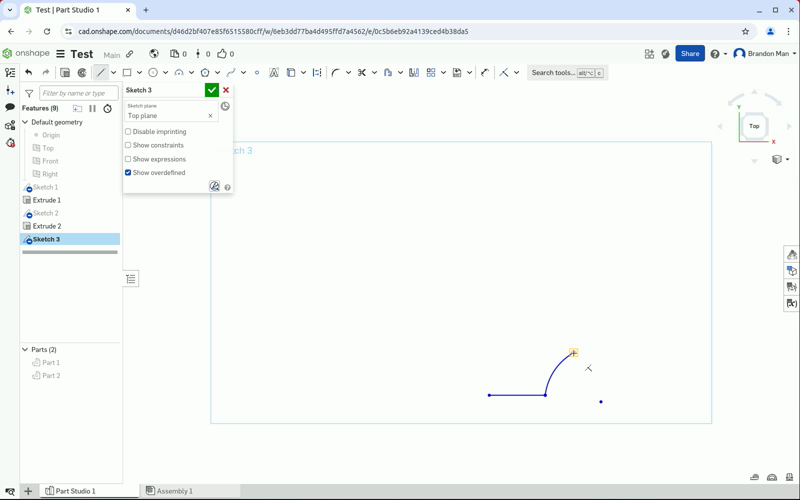
click(573, 352)
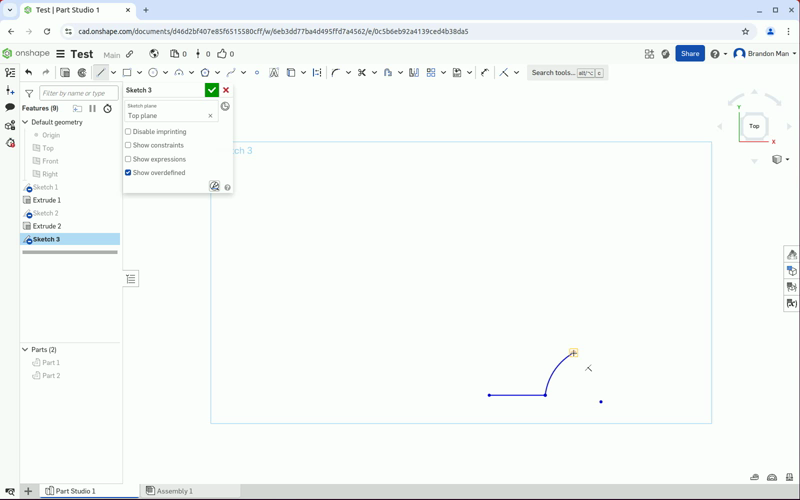
key_down(shift)
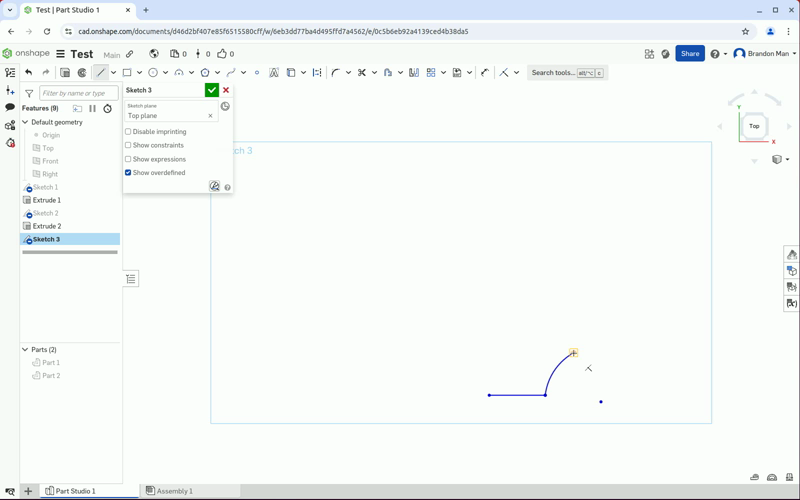
mouse_move(589, 352)
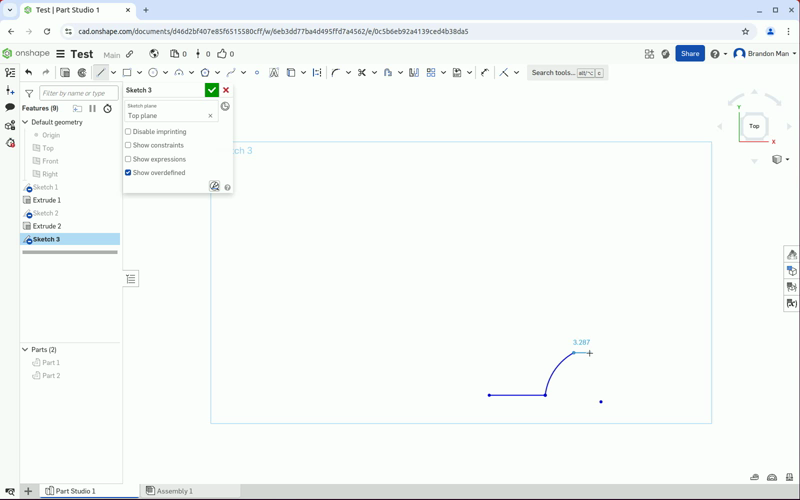
mouse_move(573, 318)
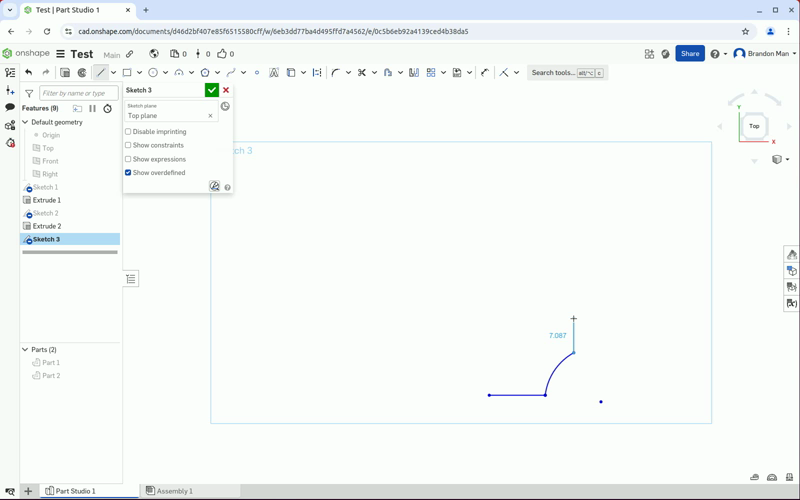
click(573, 318)
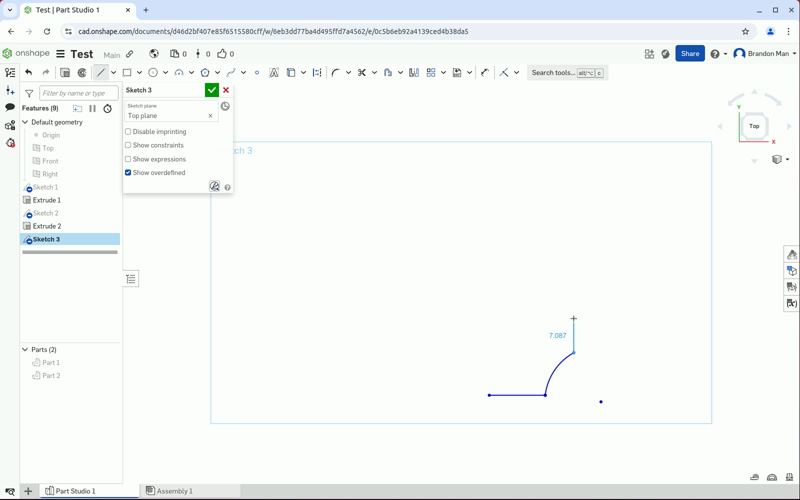
key_up(shift)
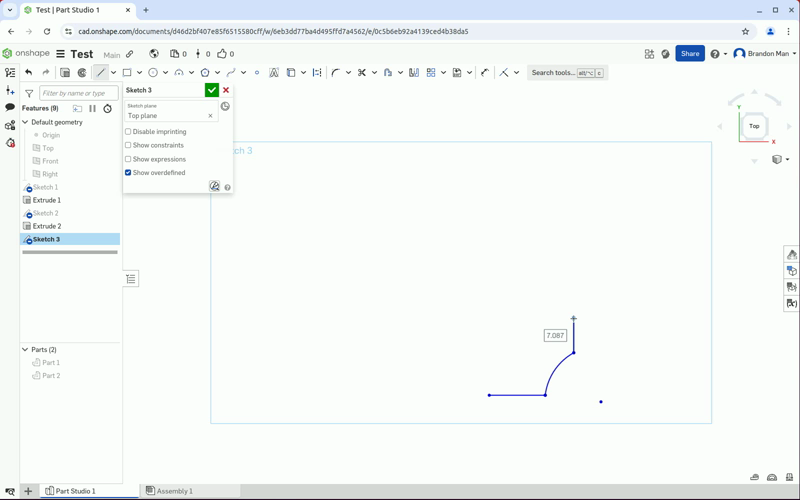
key_down(shift)
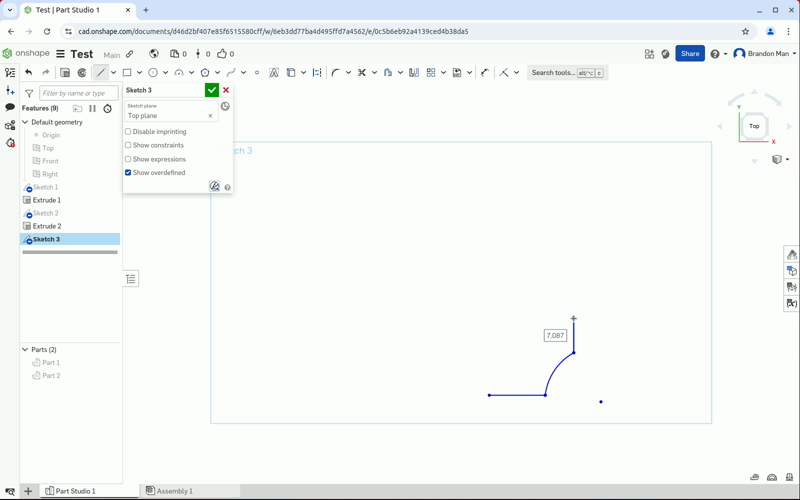
mouse_move(589, 318)
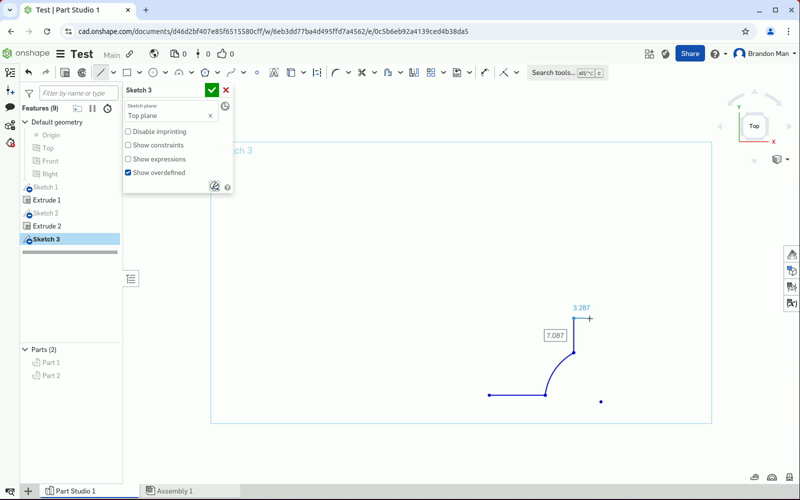
mouse_move(531, 318)
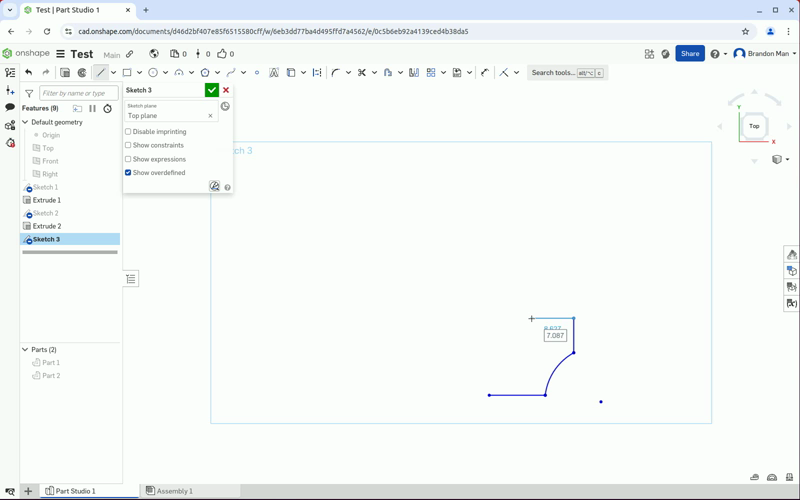
click(531, 318)
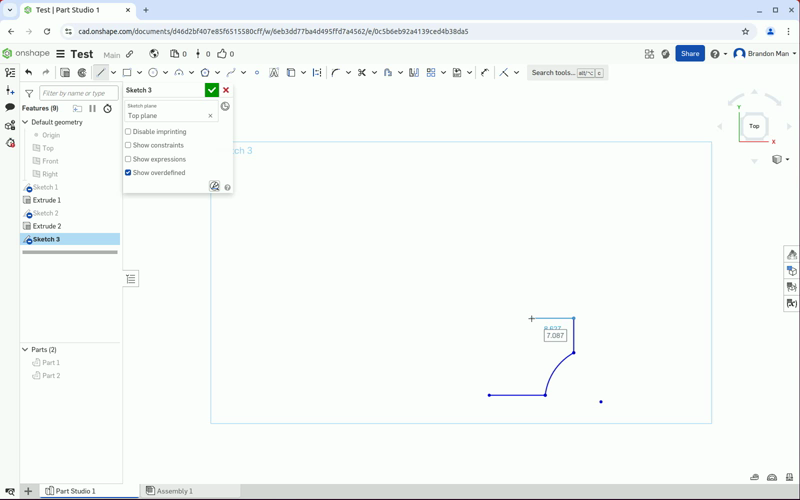
key_up(shift)
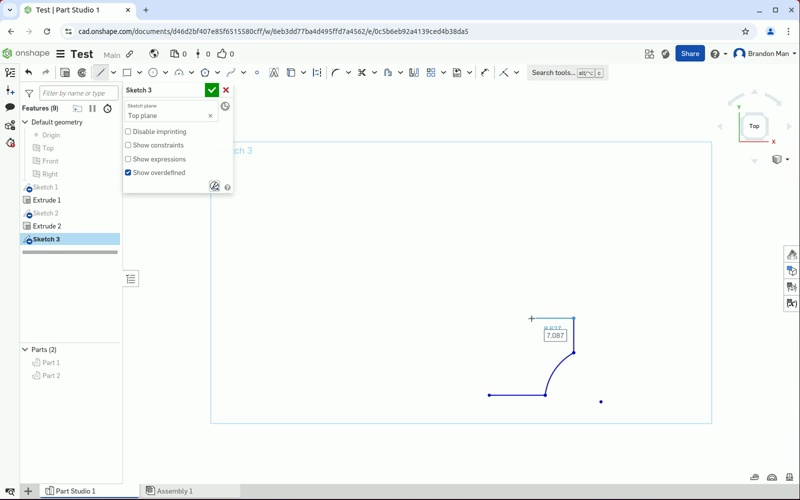
key(esc)
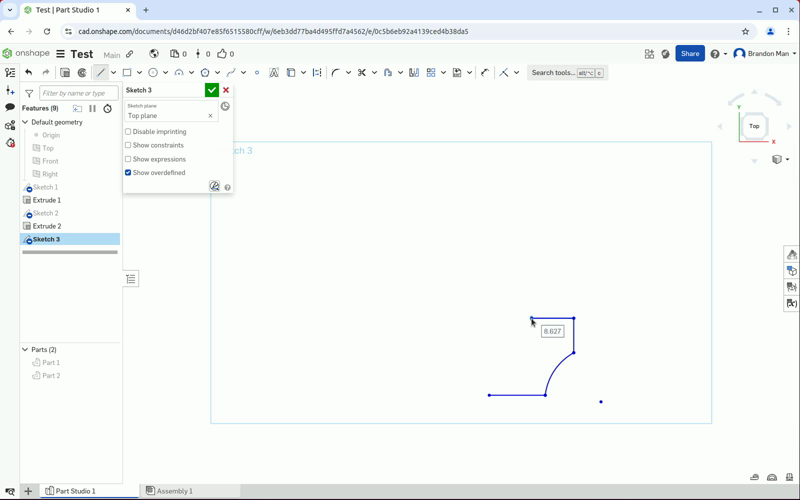
key(a)
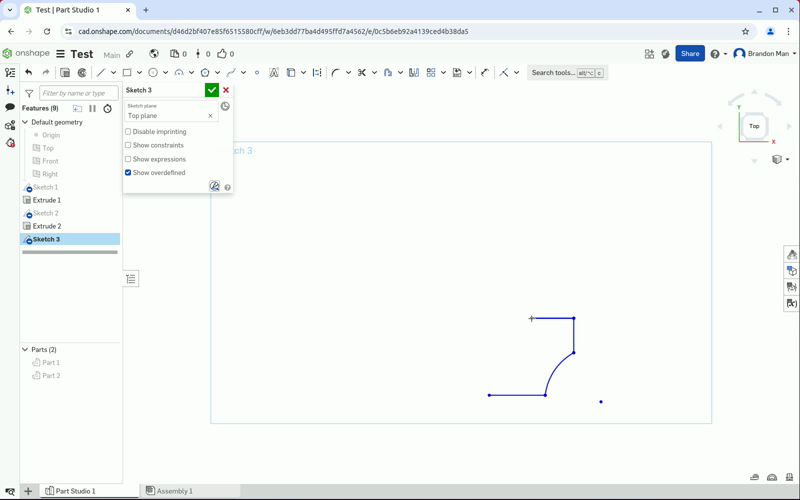
mouse_move(531, 318)
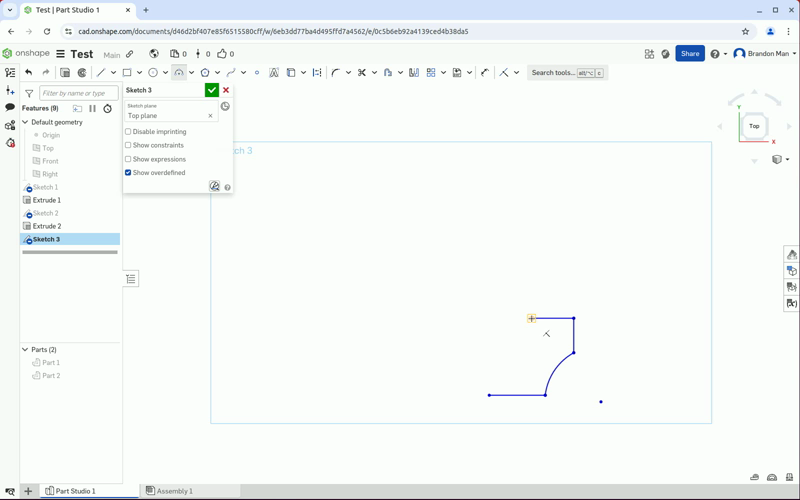
click(531, 318)
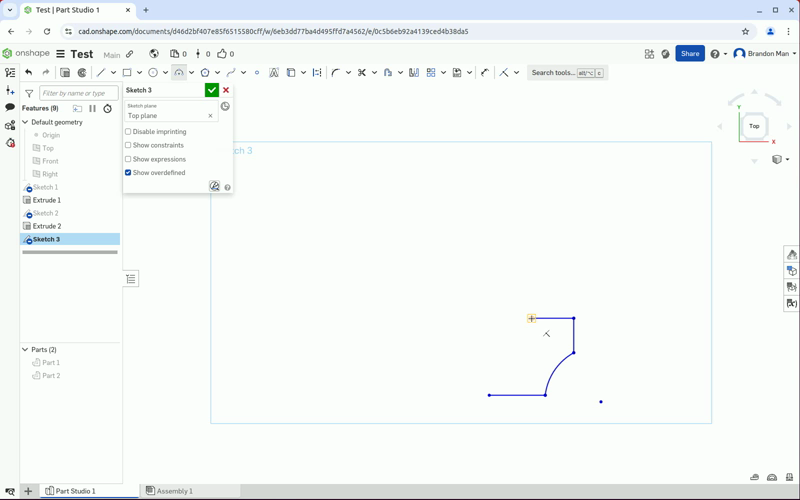
key_down(shift)
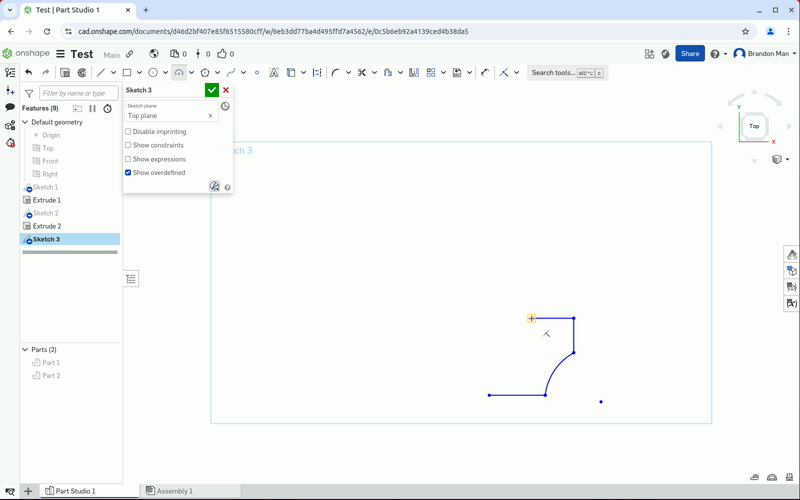
mouse_move(489, 359)
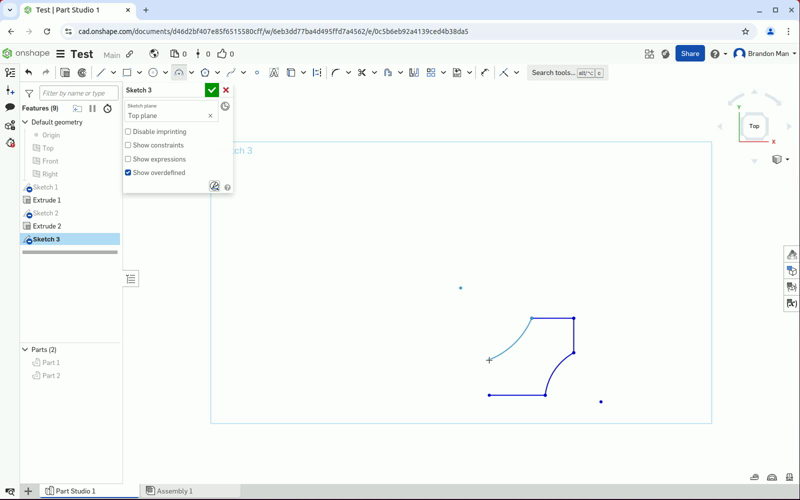
click(489, 359)
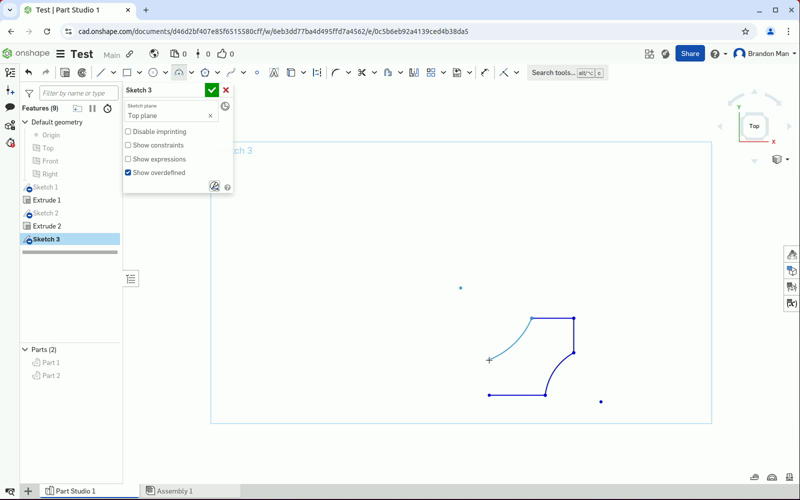
mouse_move(501, 330)
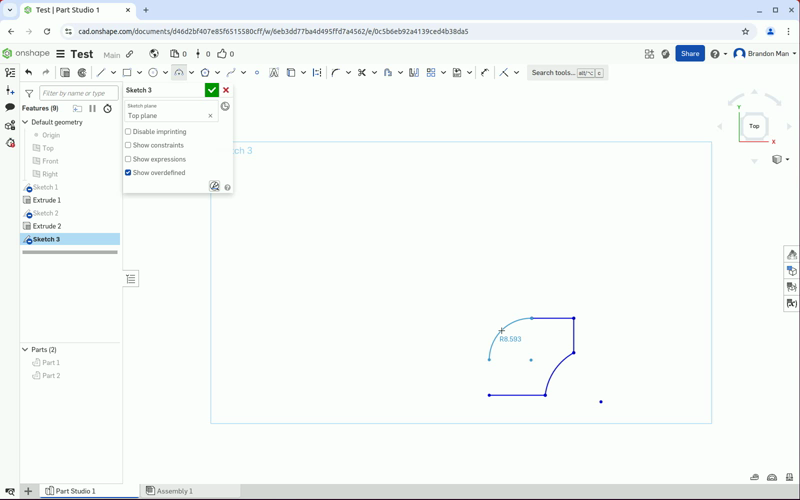
click(501, 330)
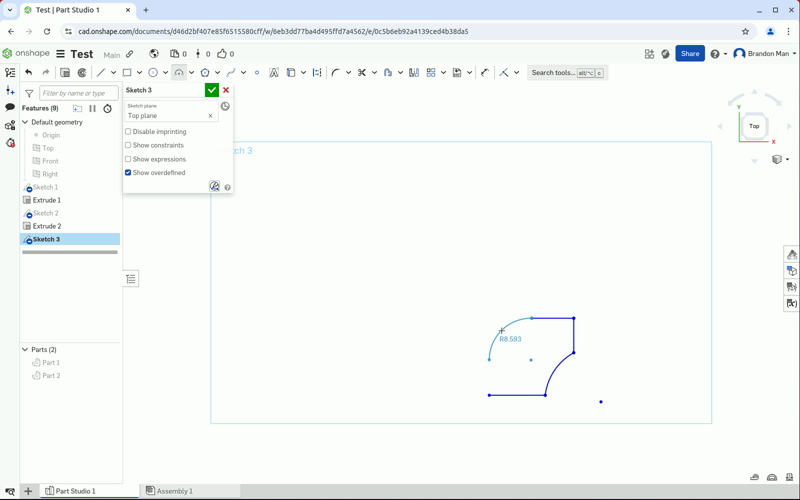
key_up(shift)
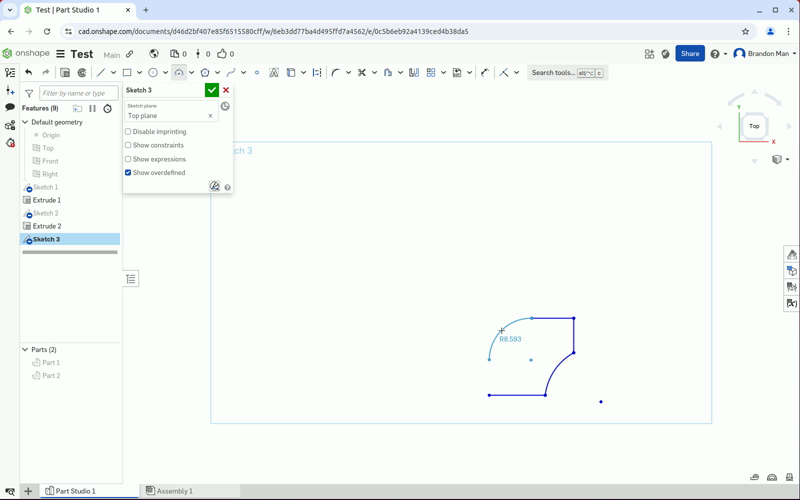
key(esc)
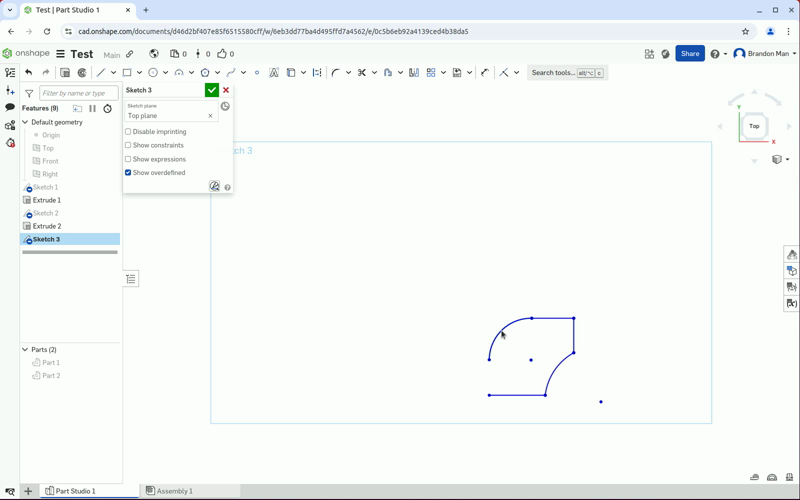
key(l)
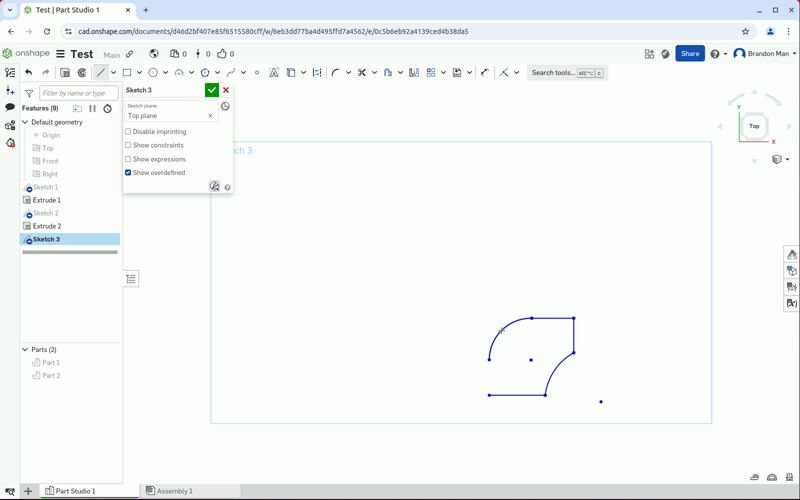
mouse_move(489, 359)
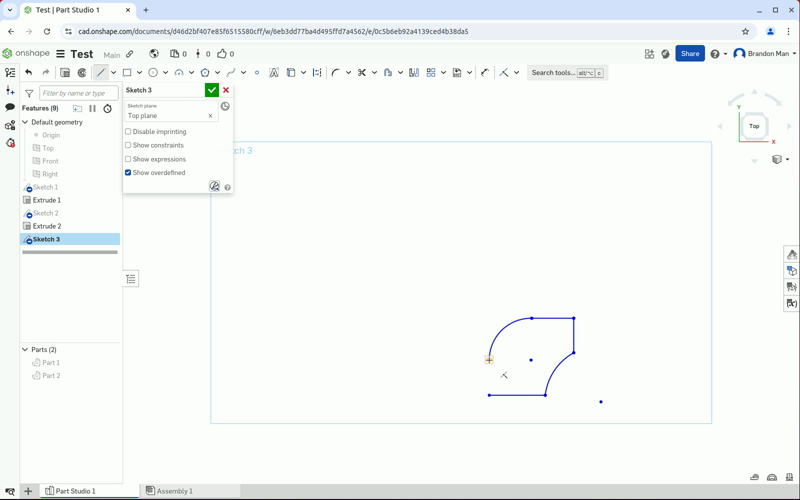
click(489, 359)
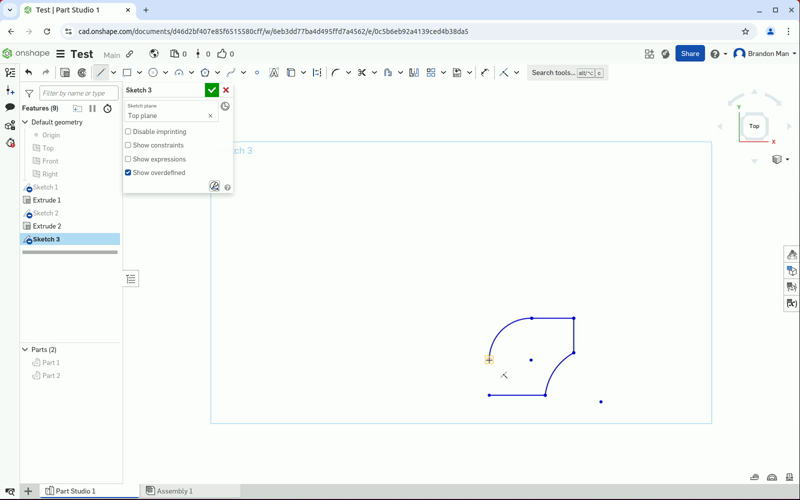
mouse_move(519, 359)
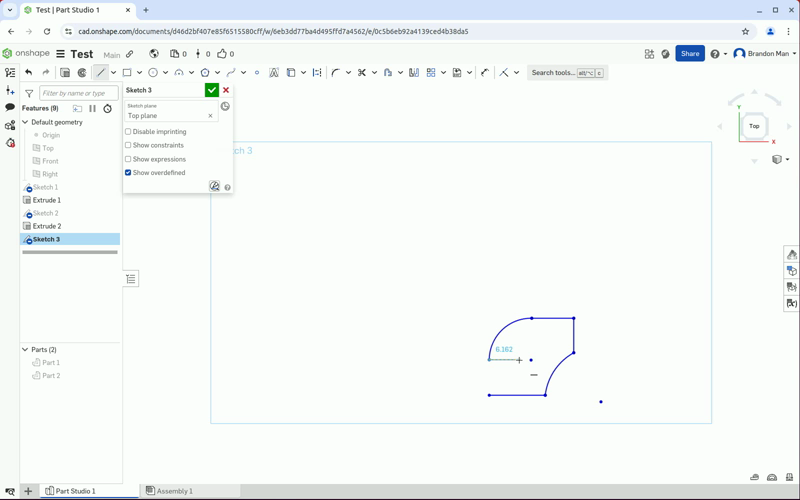
key_down(shift)
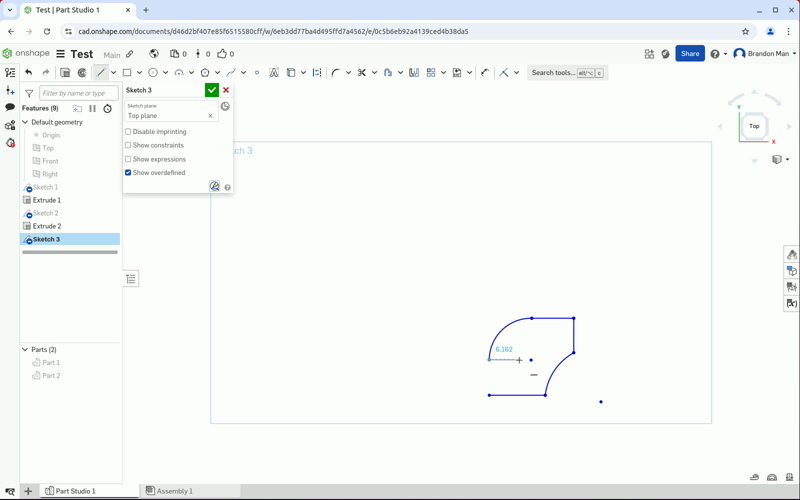
mouse_move(489, 395)
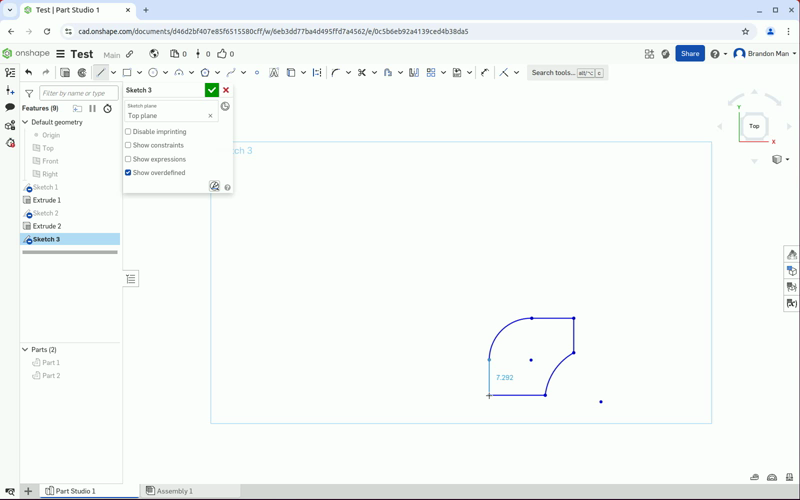
key_up(shift)
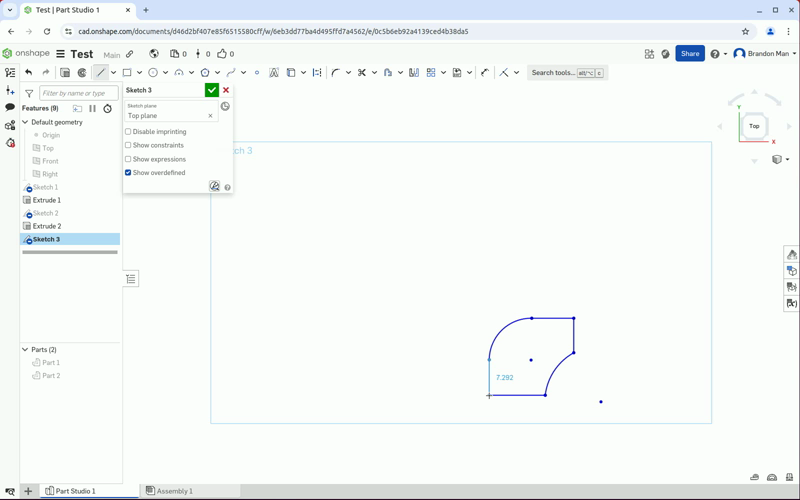
click(489, 395)
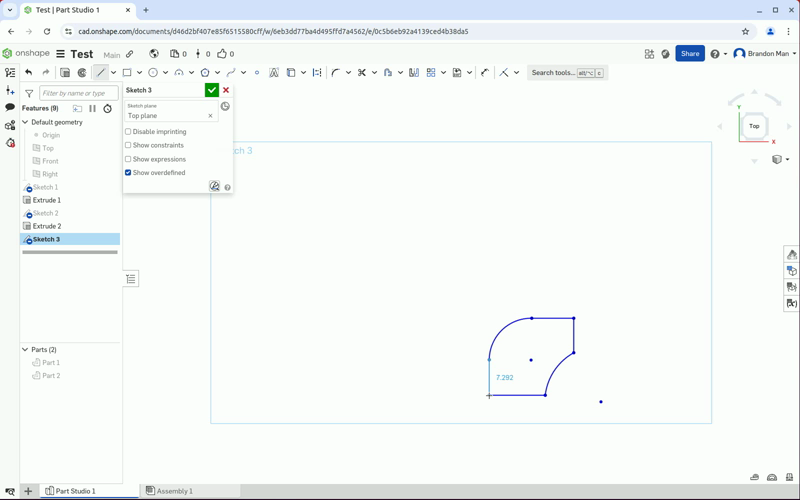
key(esc)
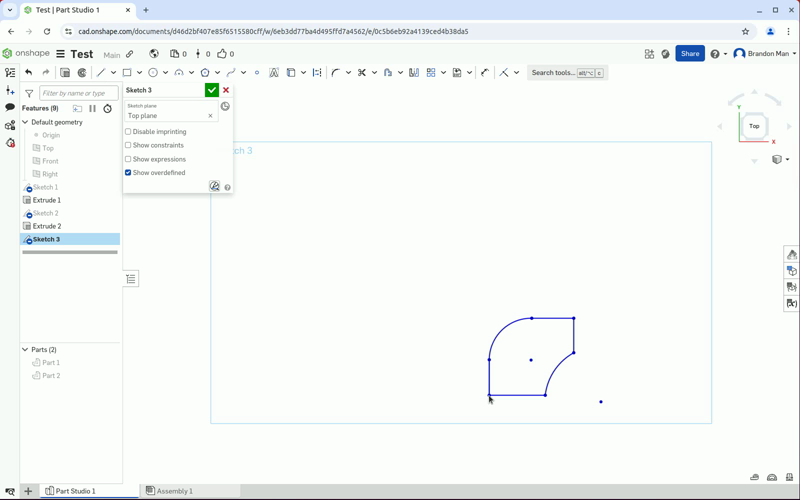
mouse_move(554, 356)
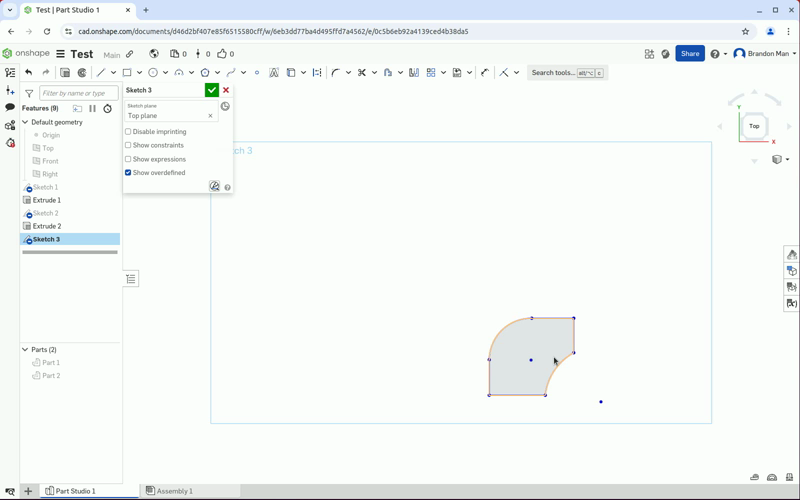
click(554, 356)
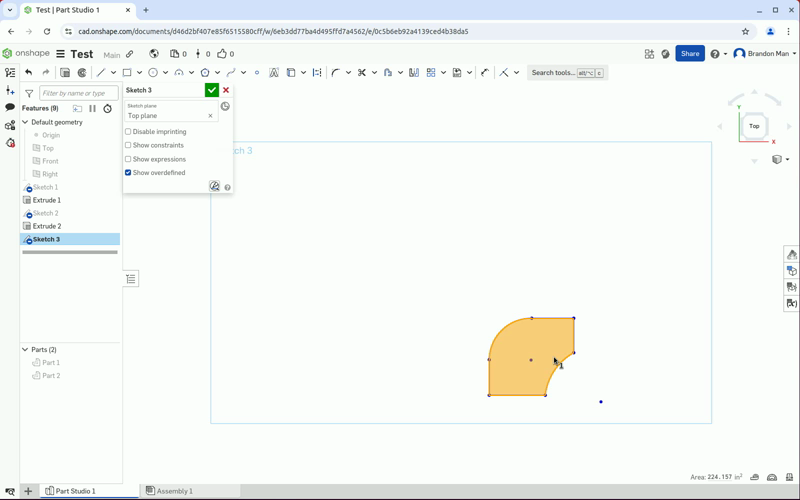
mouse_move(73, 352)
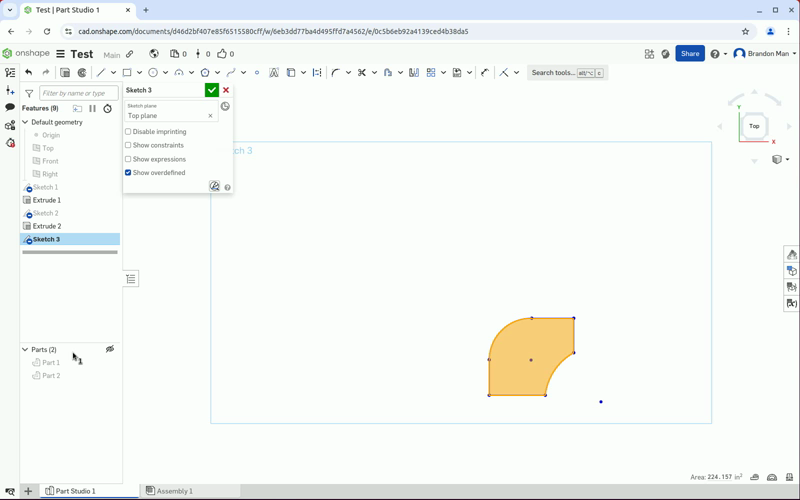
key(shift+y)
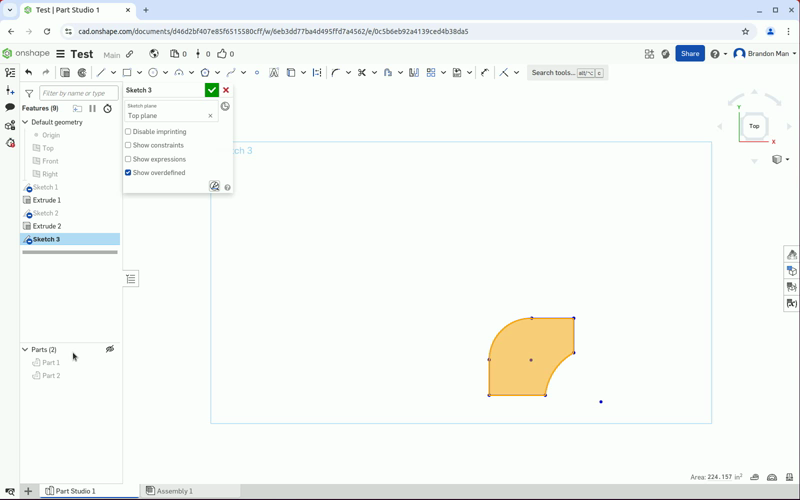
key(shift+e)
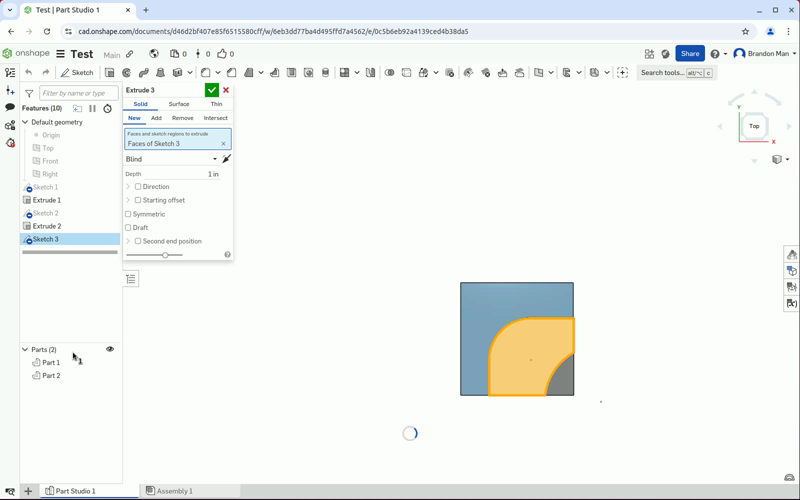
mouse_move(143, 106)
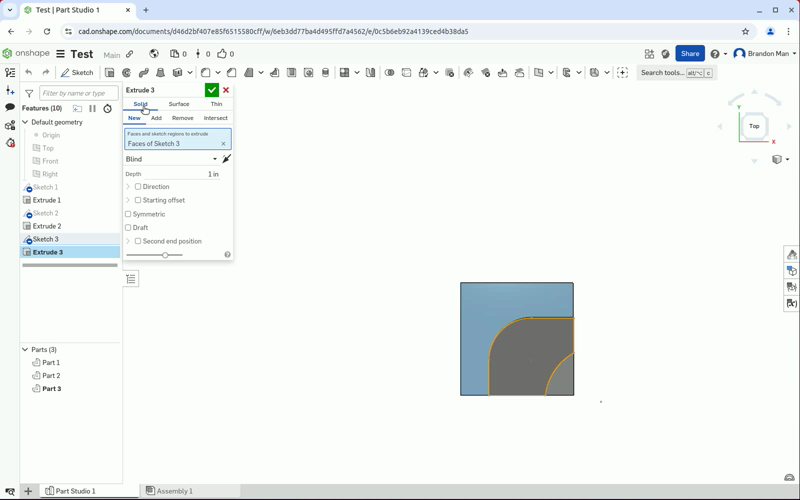
click(143, 106)
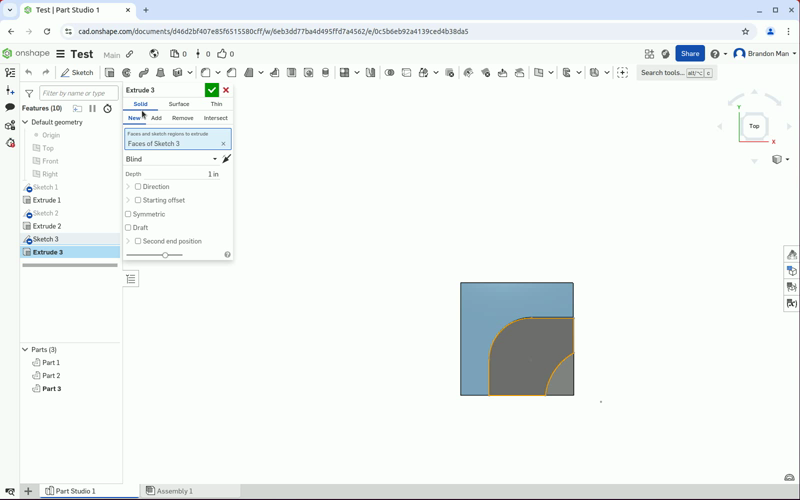
mouse_move(137, 120)
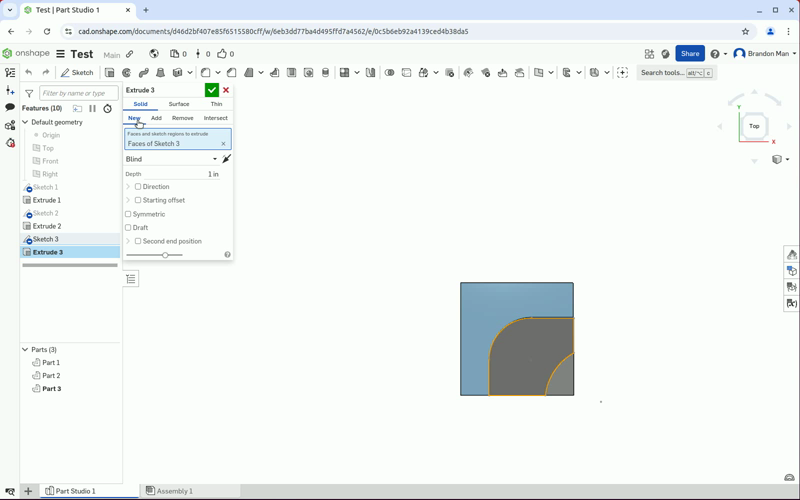
click(137, 120)
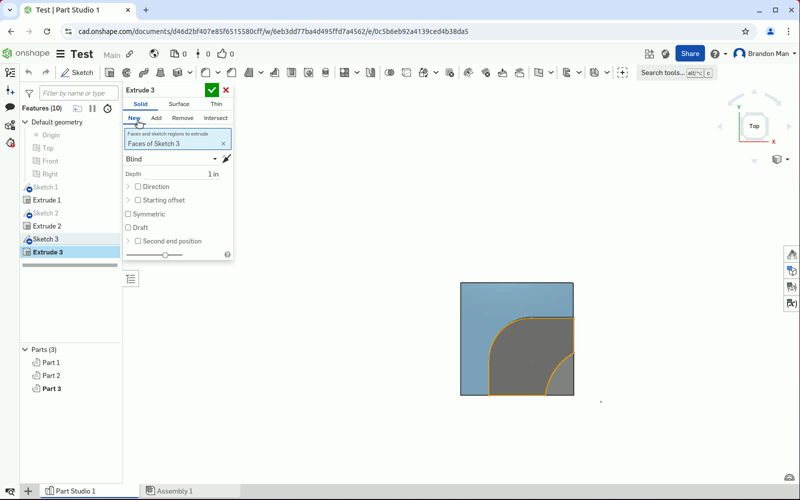
key(tab, 4)
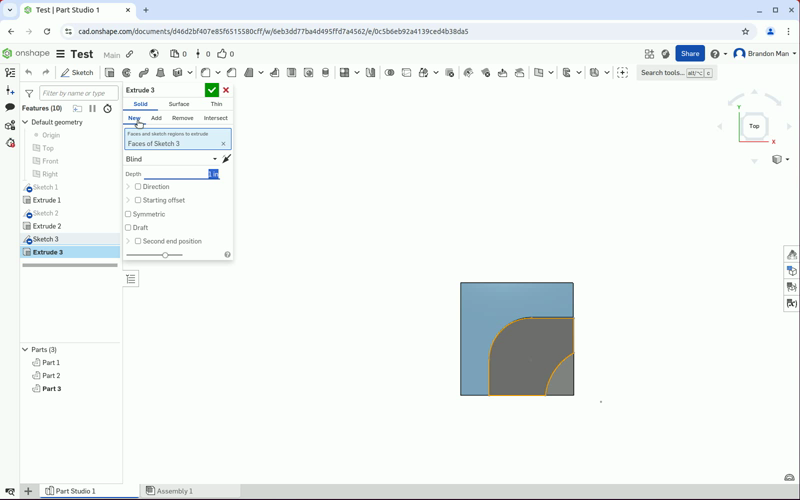
text(-8.666)
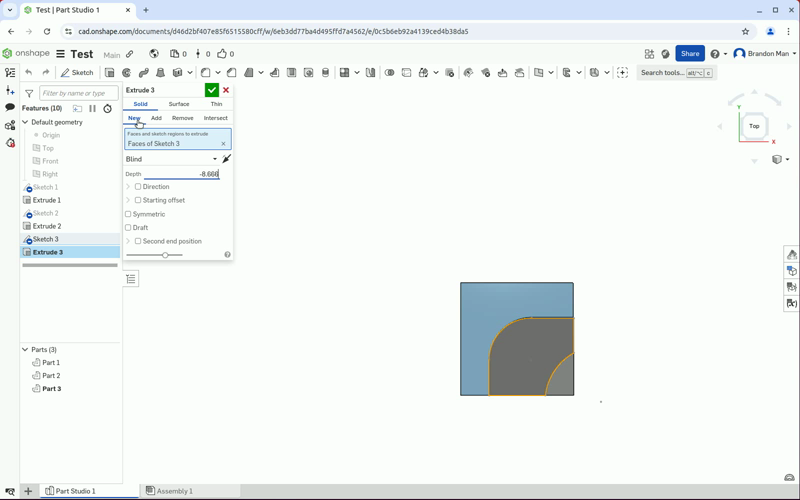
key(enter)
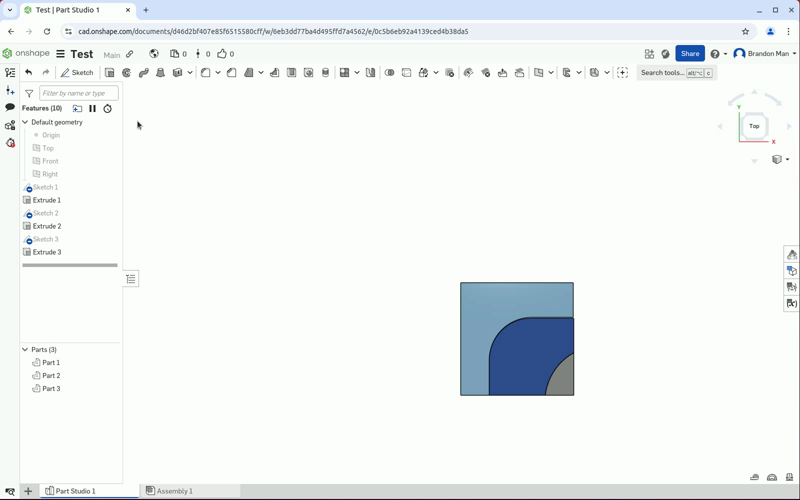
key(shift+h)
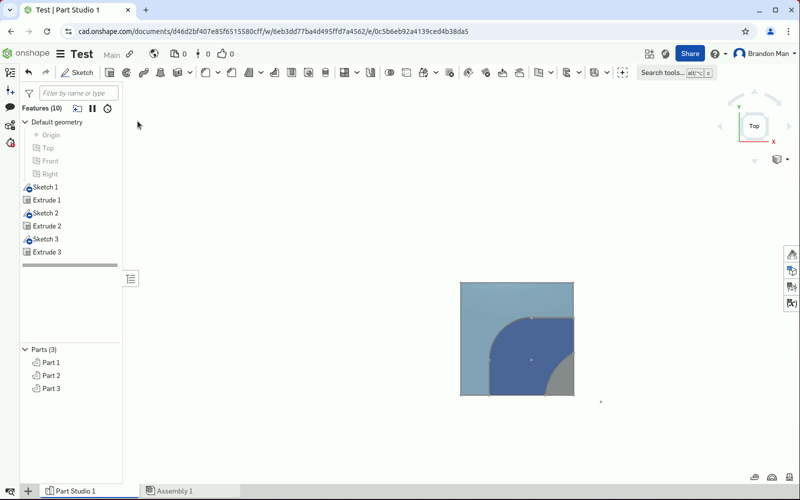
key(shift+h)
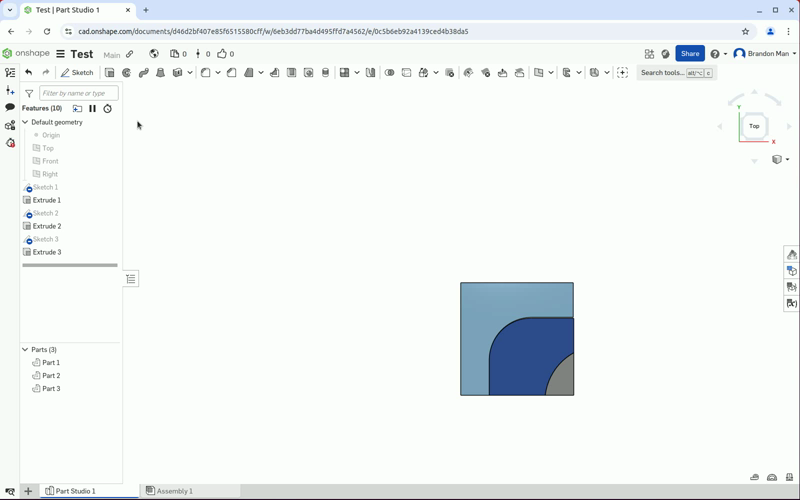
mouse_move(73, 189)
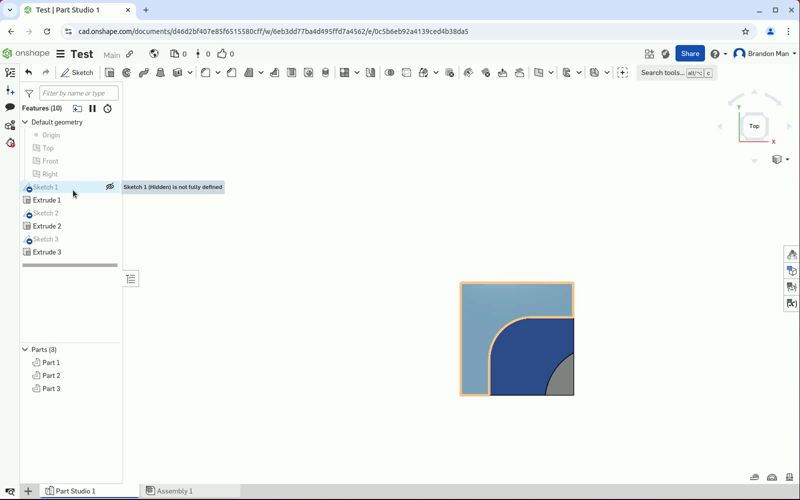
click(73, 189)
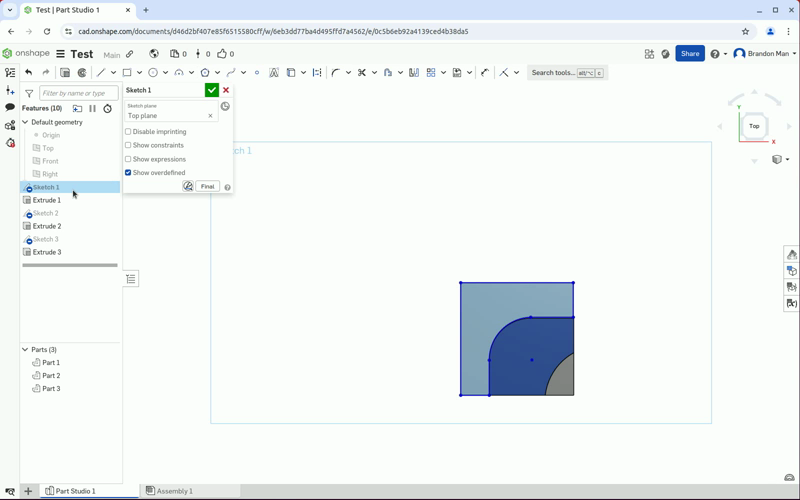
mouse_move(229, 92)
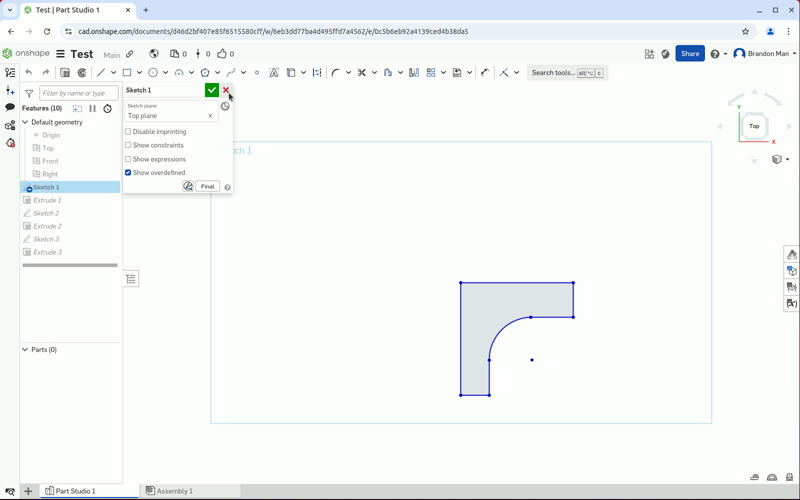
click(229, 92)
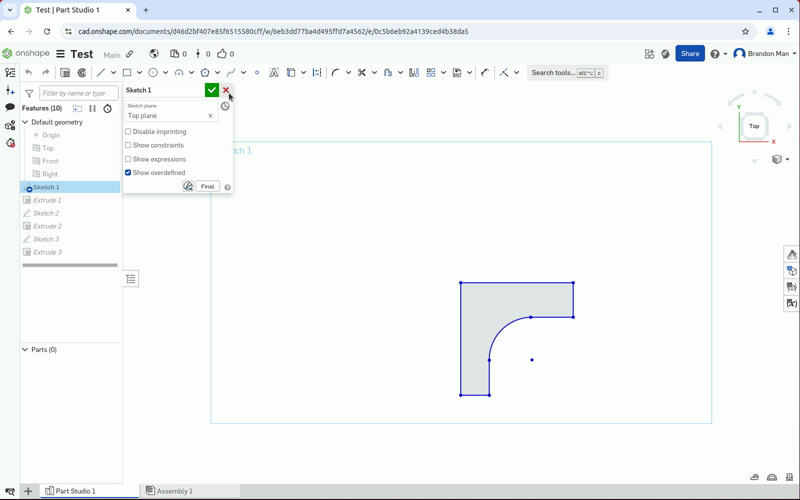
key(shift+s)
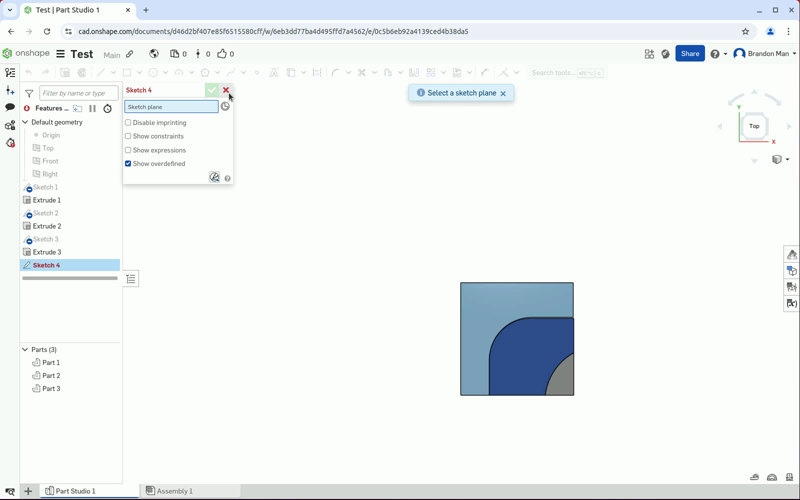
mouse_move(73, 150)
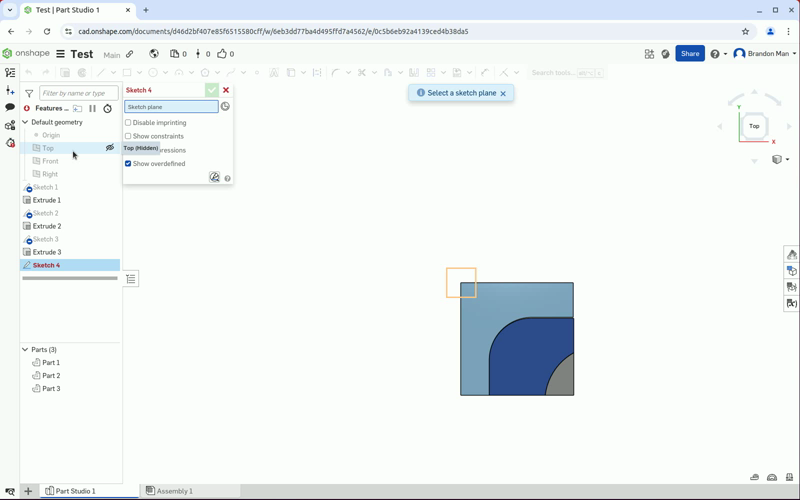
click(73, 150)
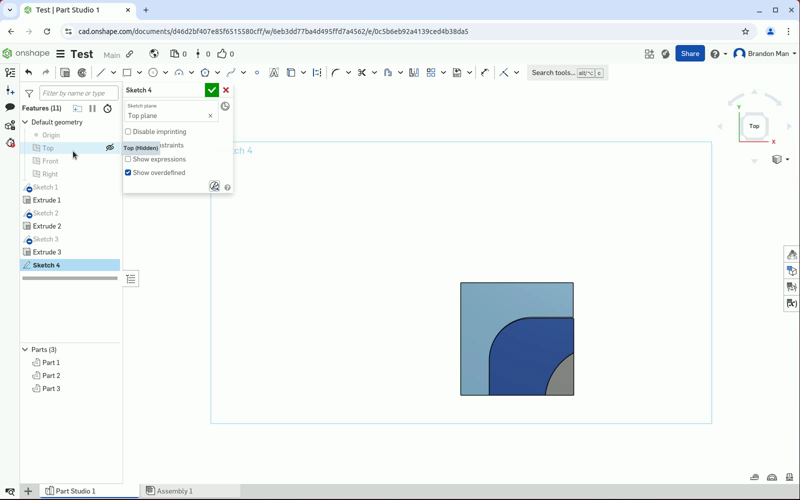
mouse_move(73, 352)
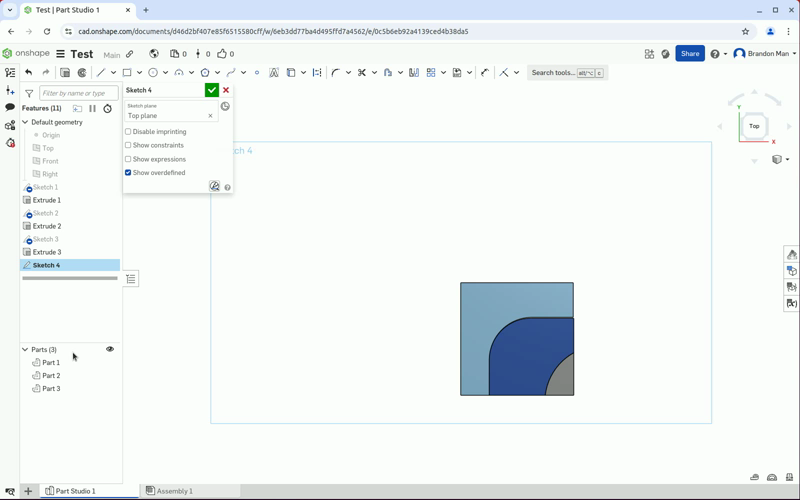
key(y)
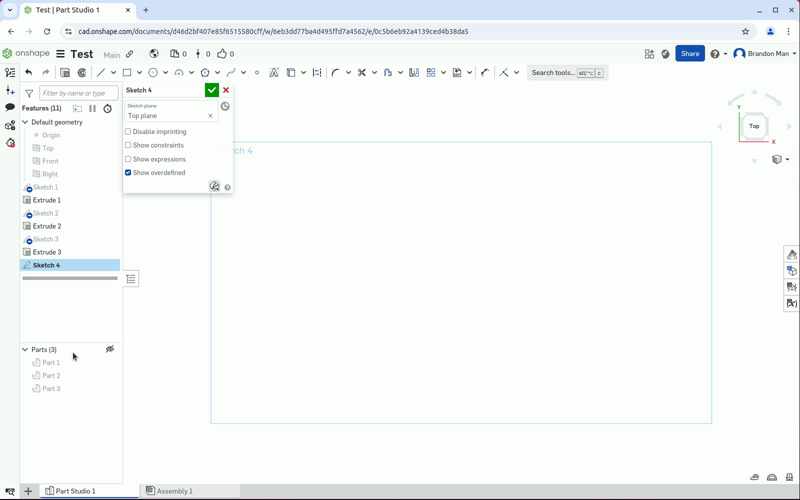
key(l)
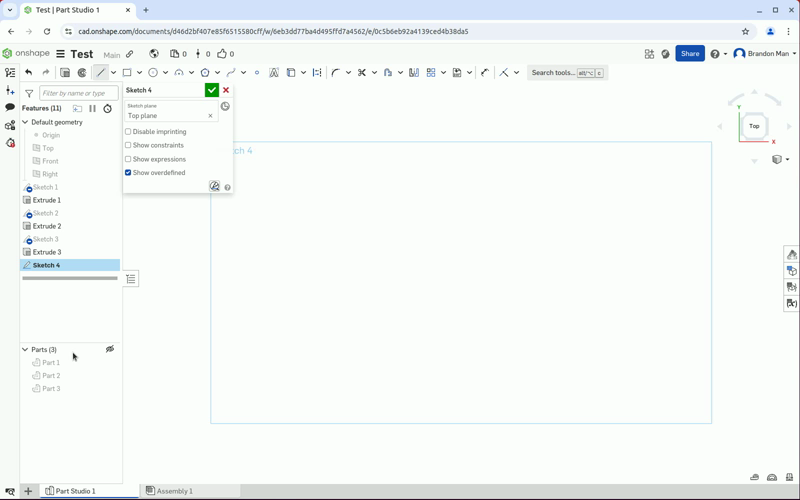
key_down(shift)
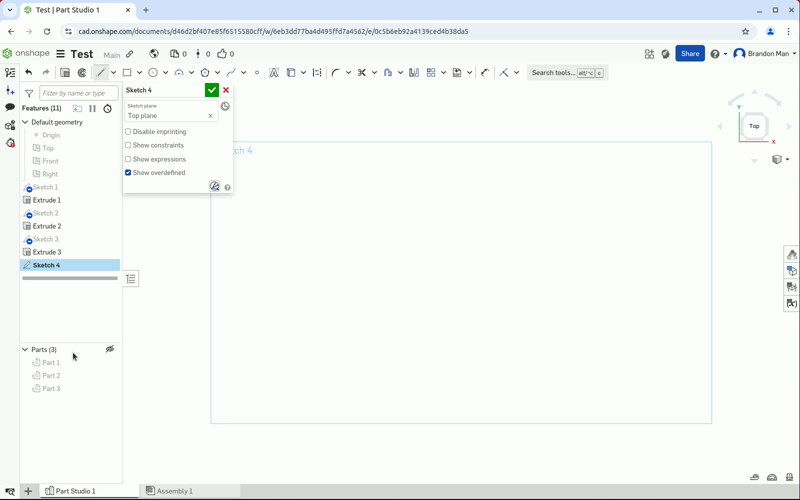
mouse_move(489, 395)
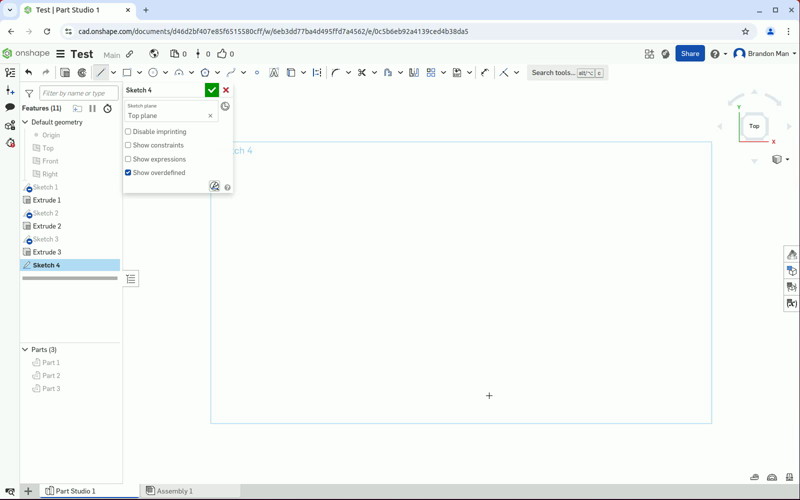
click(489, 395)
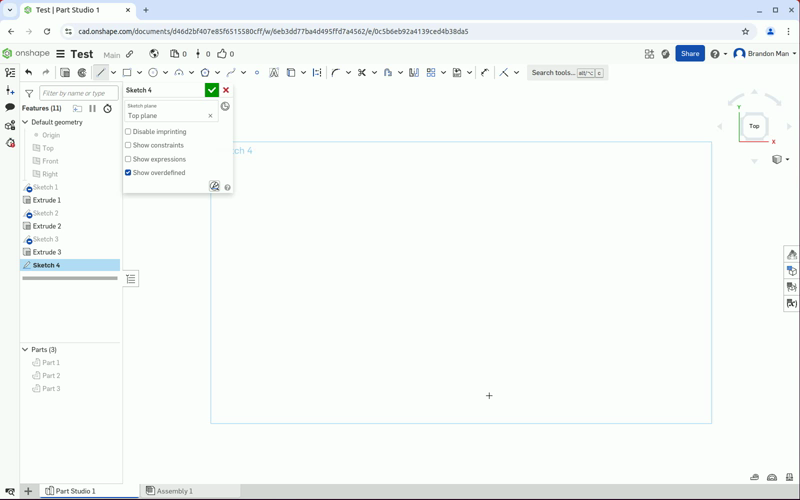
key_up(shift)
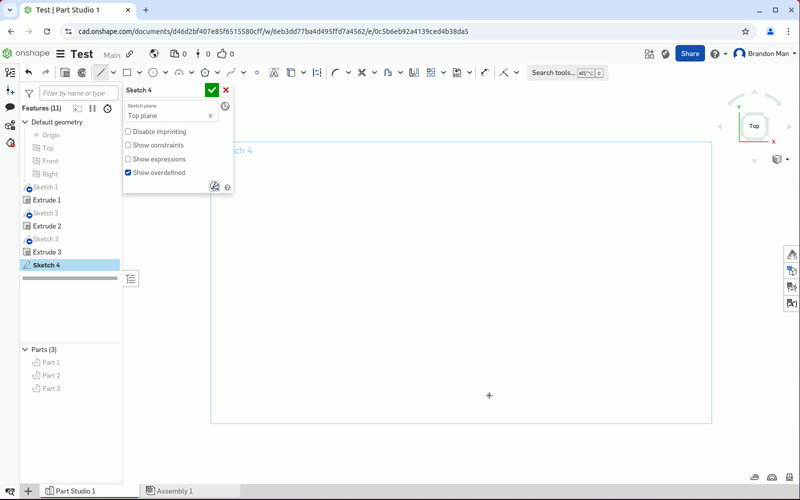
key_down(shift)
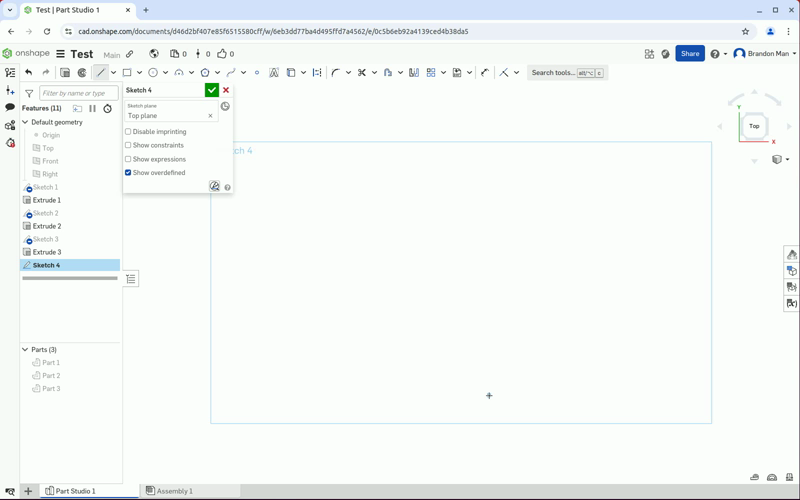
mouse_move(519, 395)
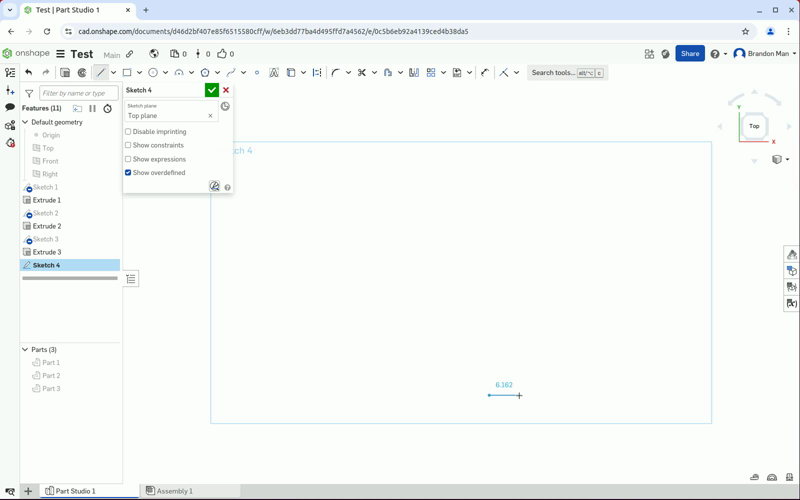
mouse_move(545, 395)
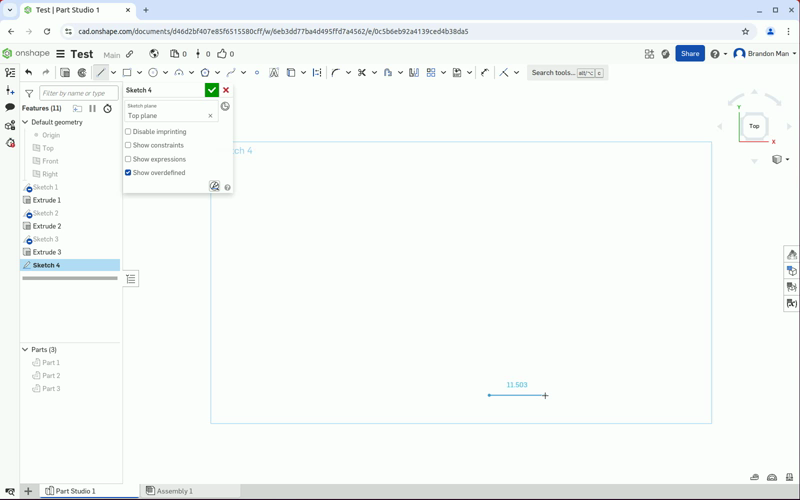
click(545, 395)
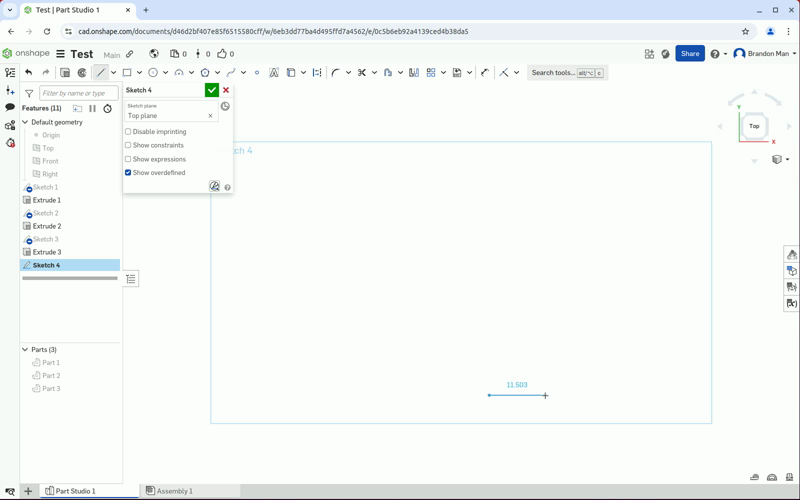
key_up(shift)
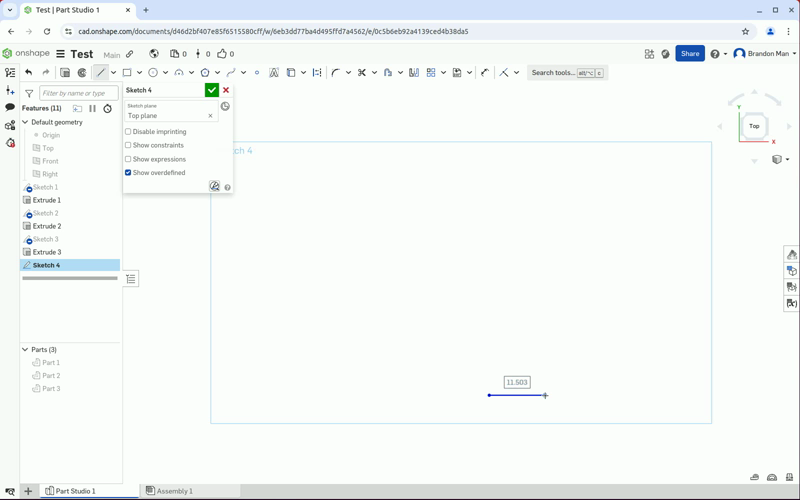
key(esc)
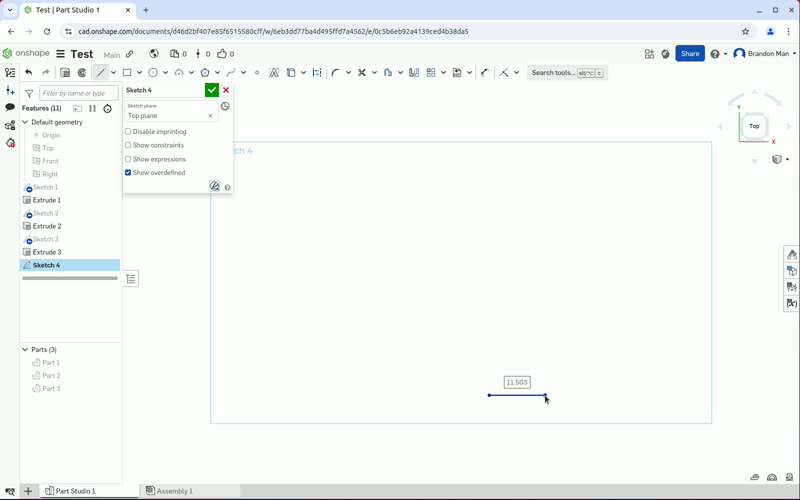
key(a)
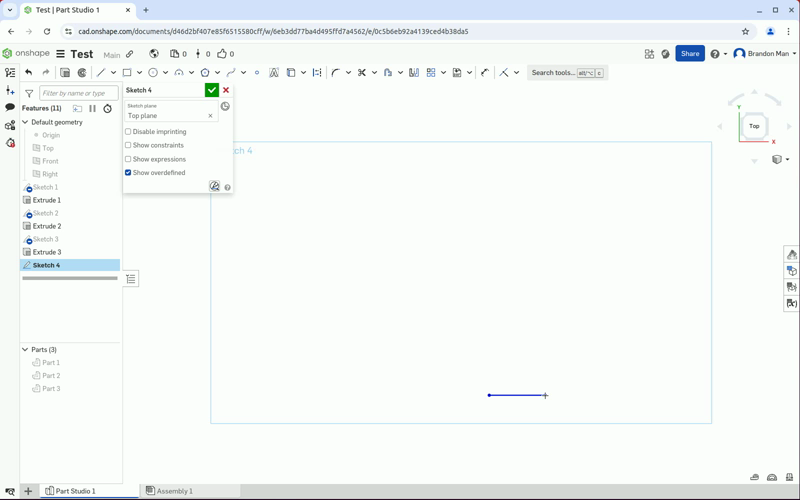
mouse_move(545, 395)
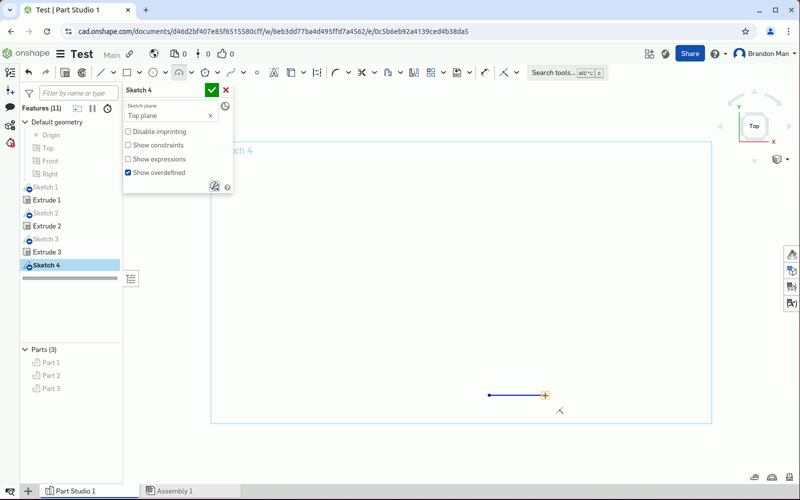
click(545, 395)
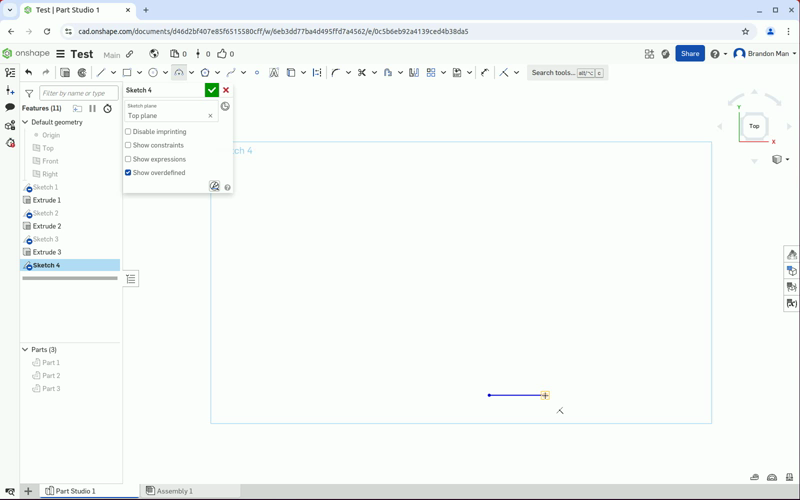
key_down(shift)
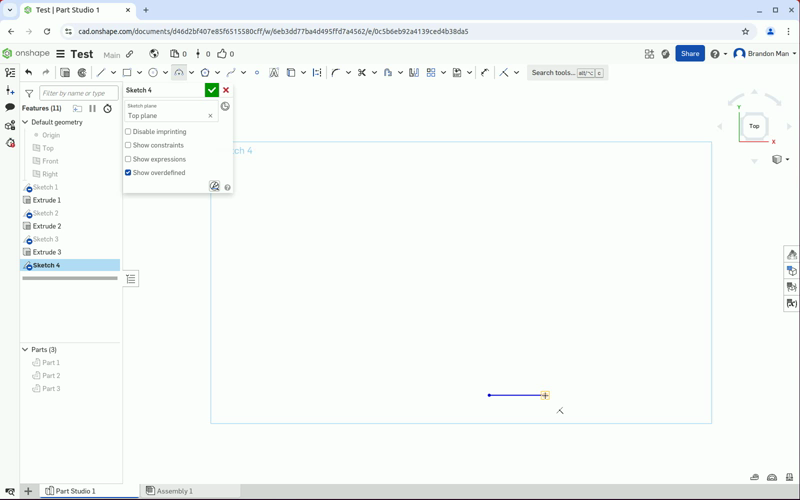
mouse_move(573, 352)
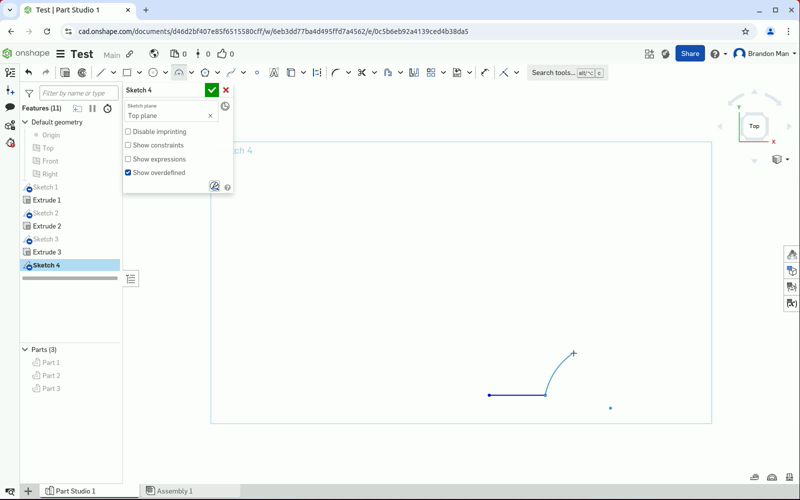
click(573, 352)
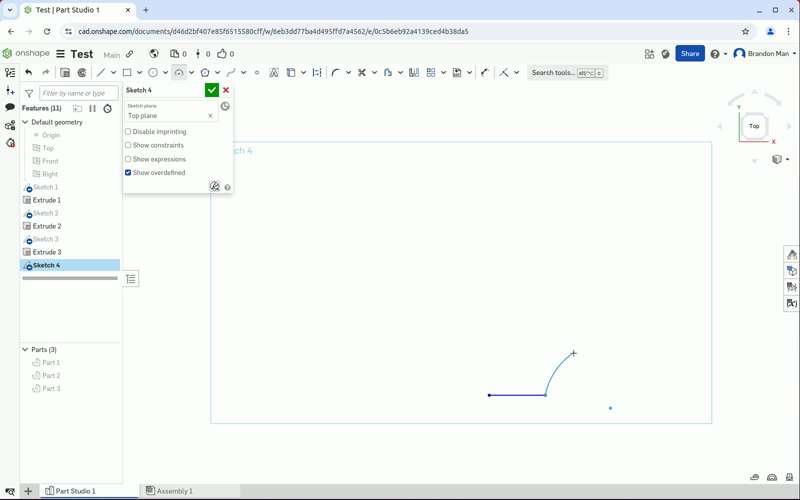
mouse_move(554, 370)
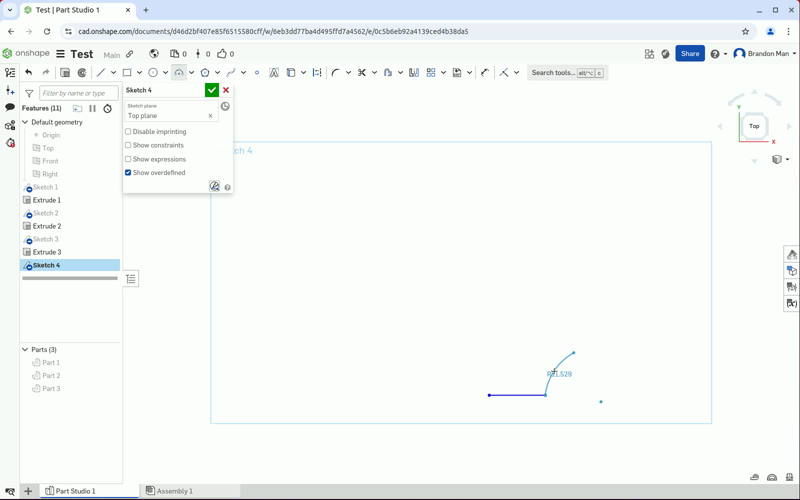
click(554, 370)
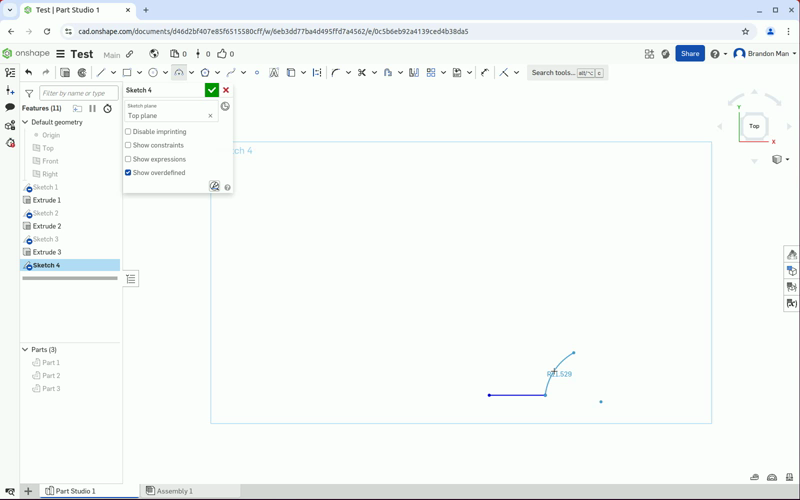
key_up(shift)
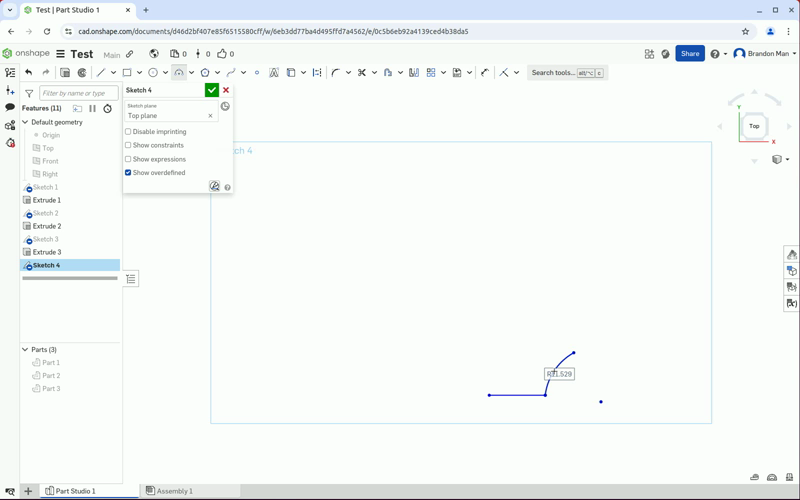
key(esc)
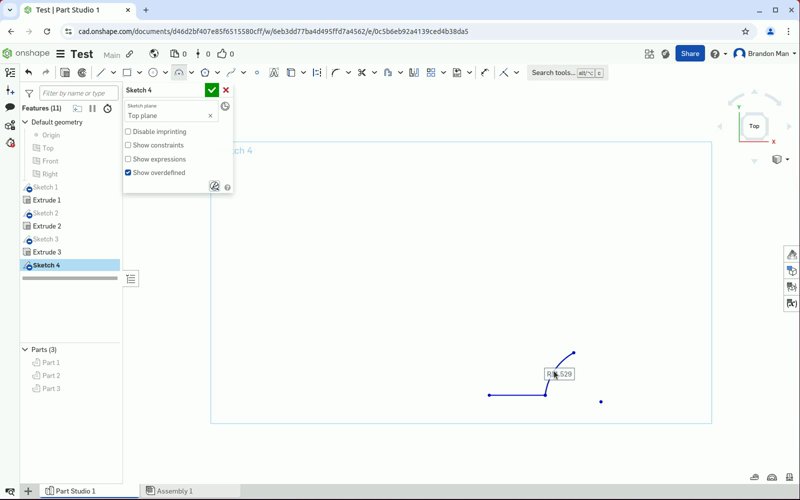
key(l)
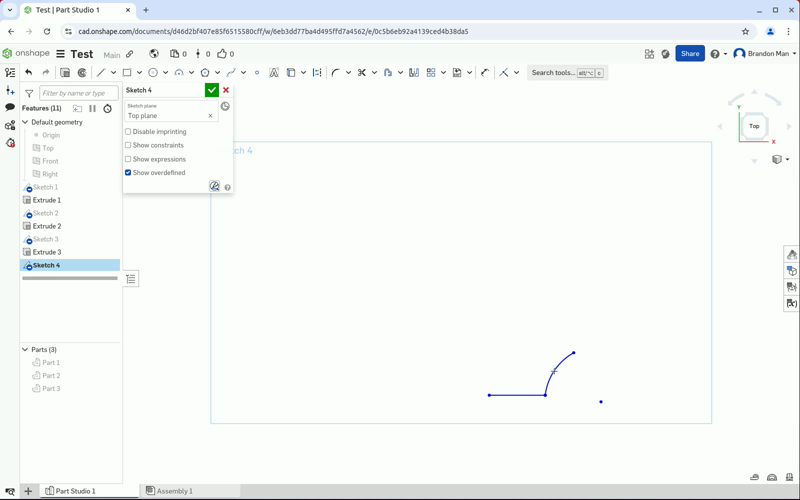
mouse_move(573, 352)
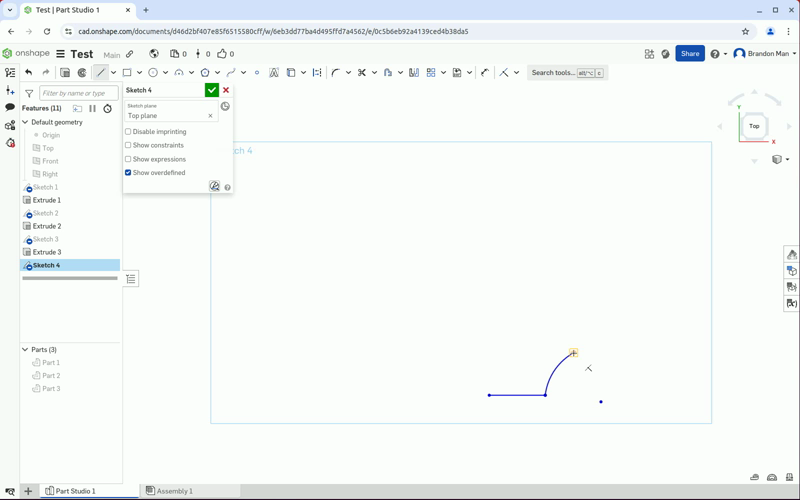
click(573, 352)
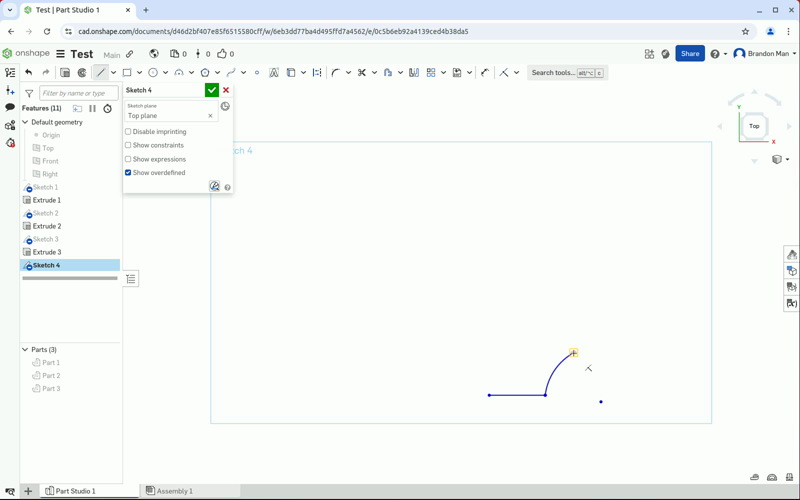
key_down(shift)
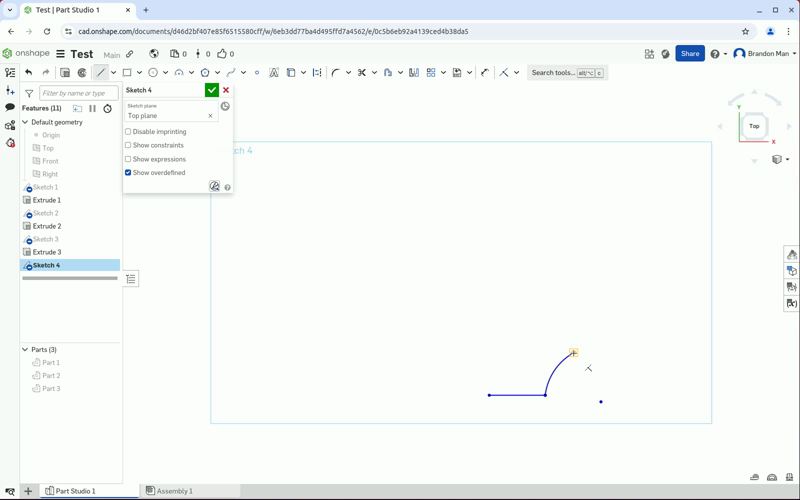
mouse_move(589, 352)
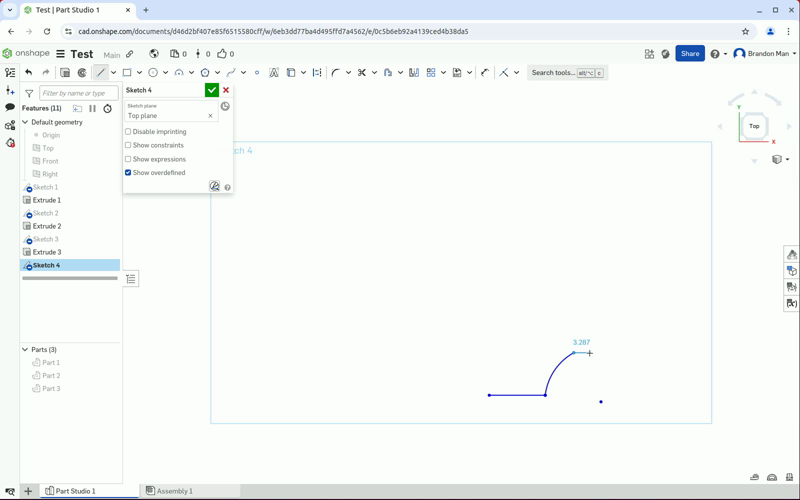
mouse_move(573, 318)
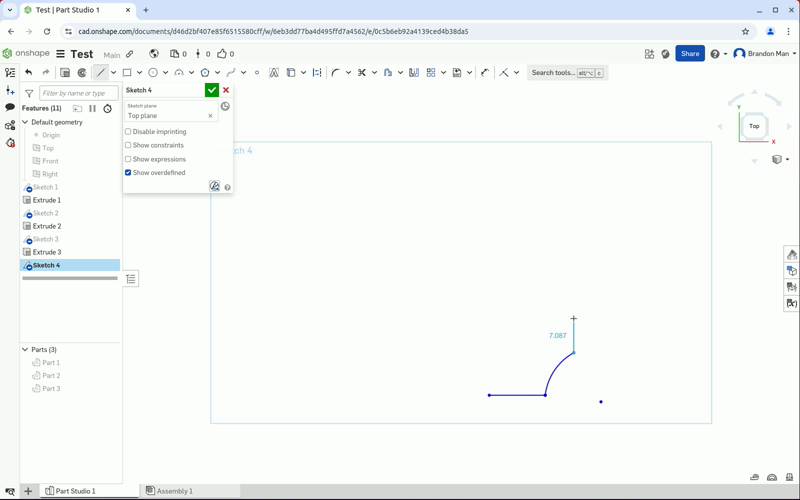
click(573, 318)
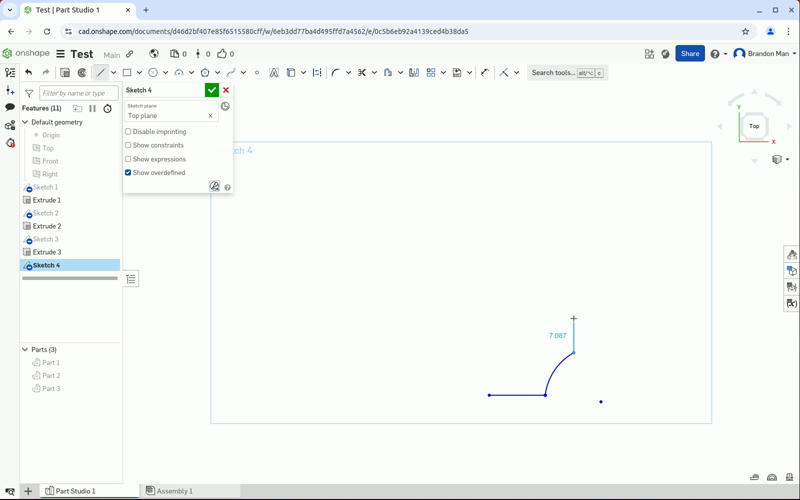
key_up(shift)
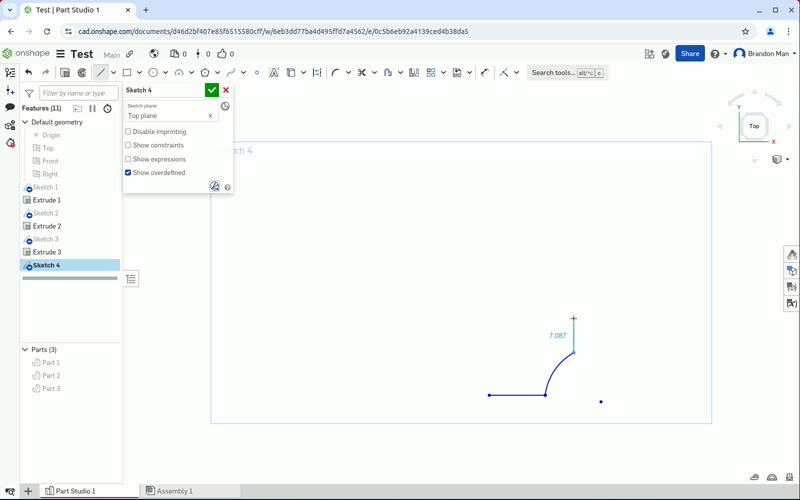
key_down(shift)
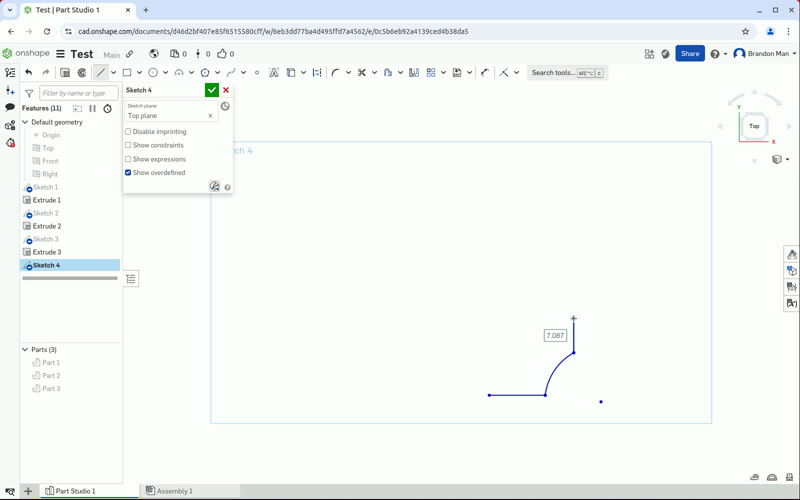
mouse_move(589, 318)
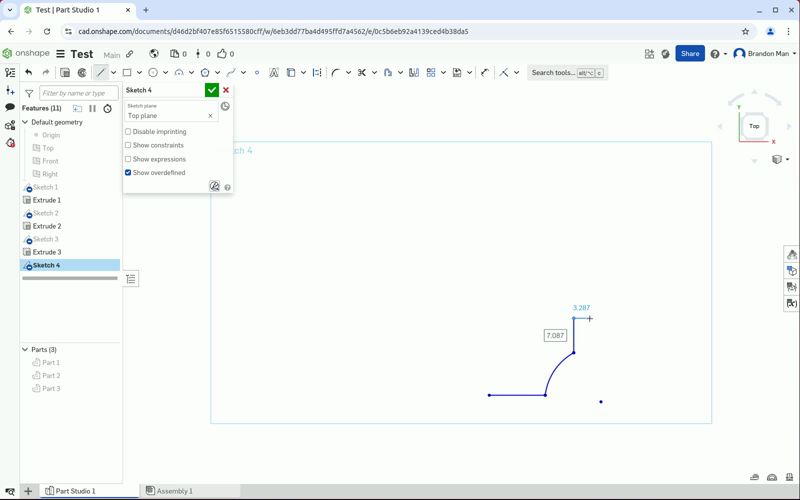
mouse_move(531, 318)
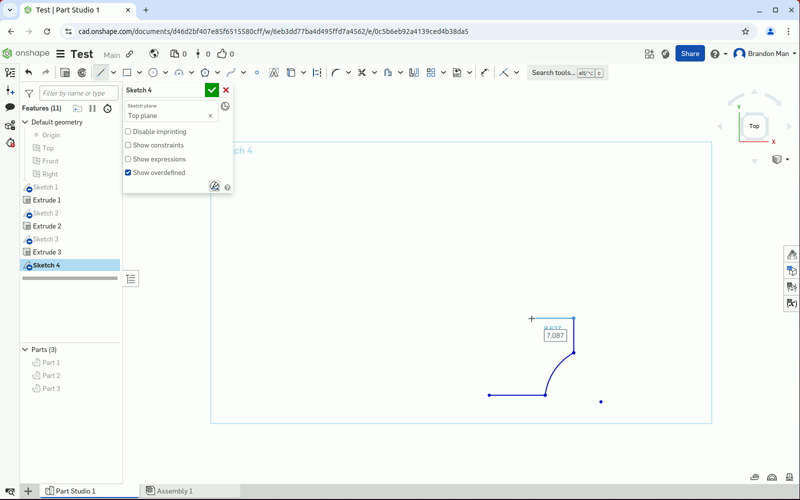
click(531, 318)
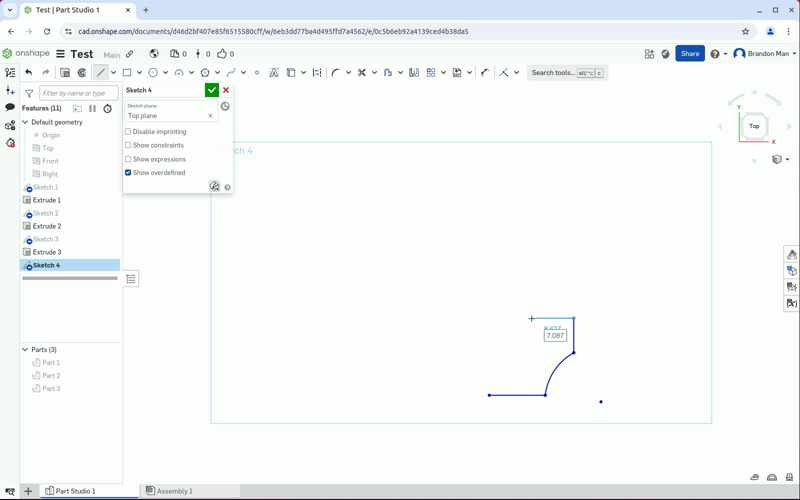
key_up(shift)
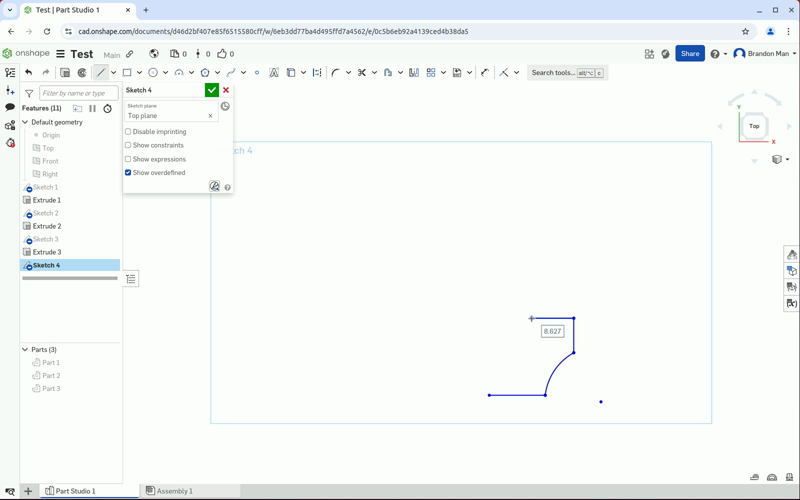
key(esc)
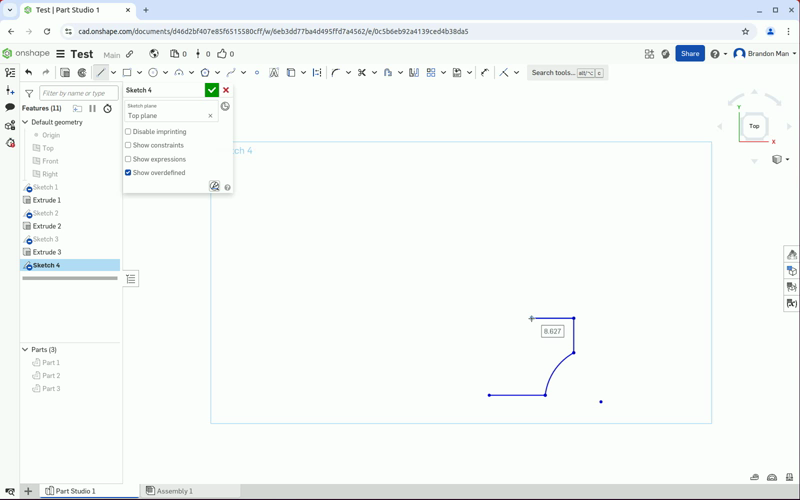
key(a)
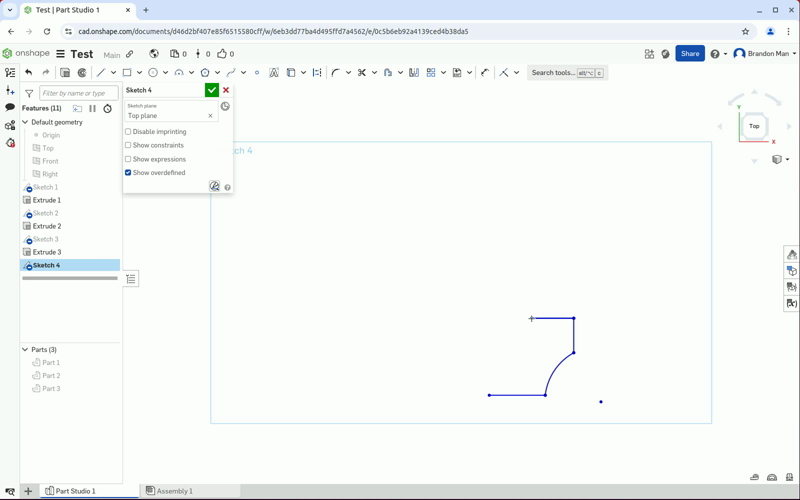
mouse_move(531, 318)
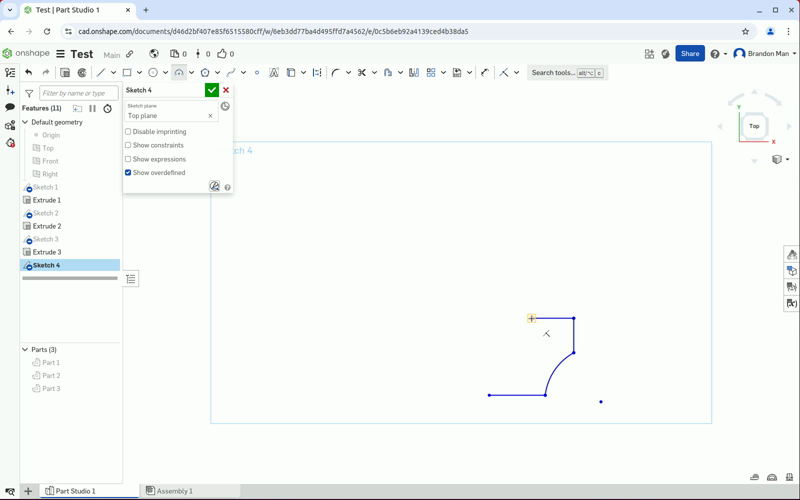
click(531, 318)
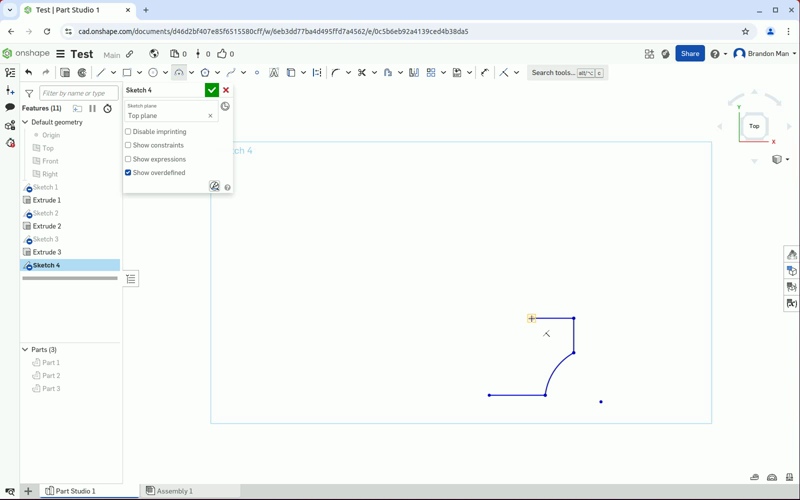
key_down(shift)
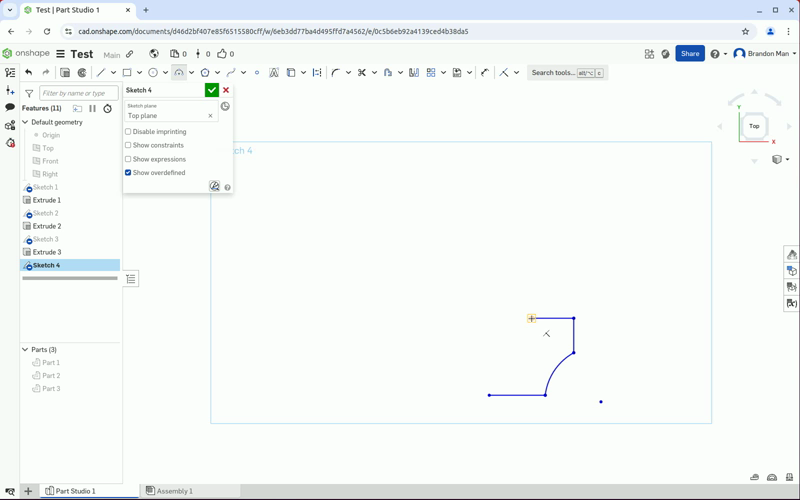
mouse_move(489, 359)
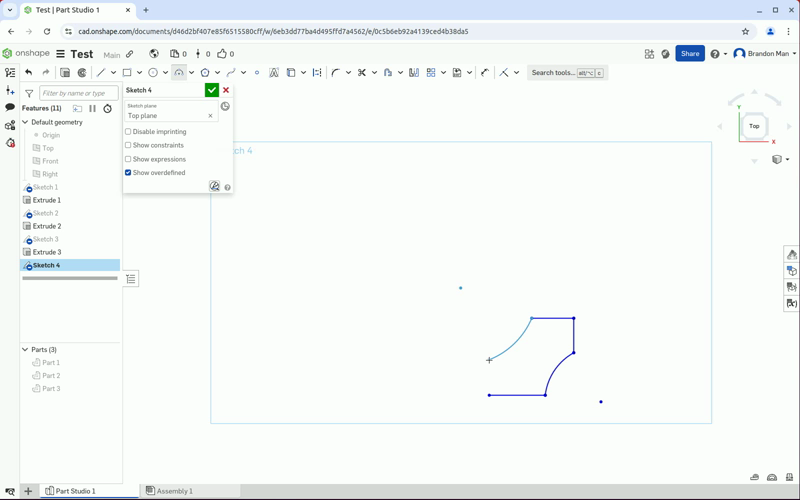
click(489, 359)
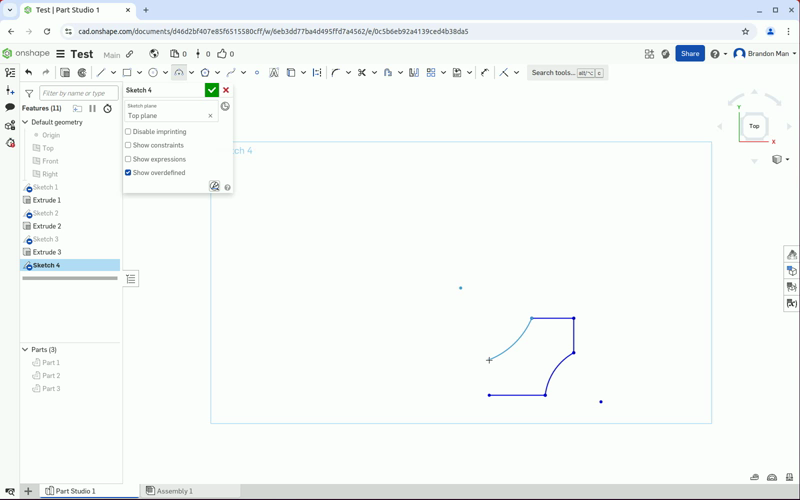
mouse_move(501, 330)
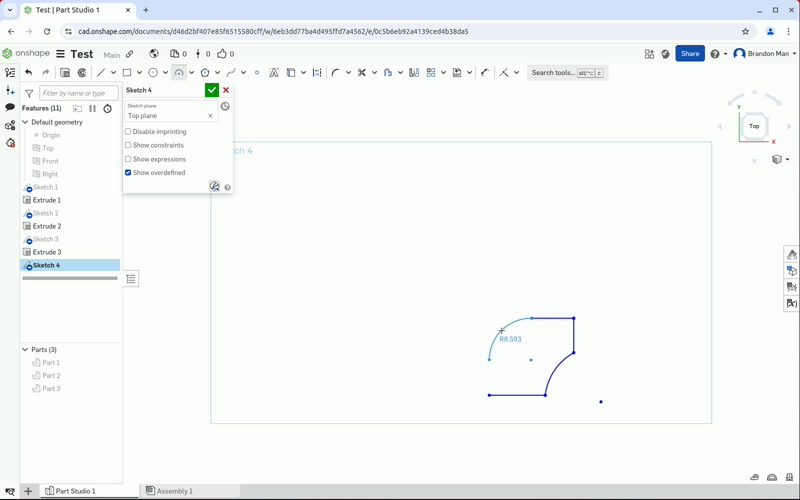
click(501, 330)
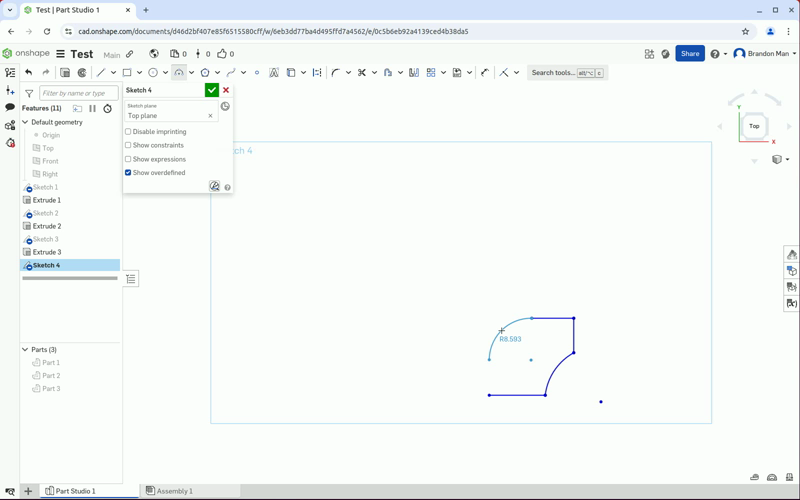
key_up(shift)
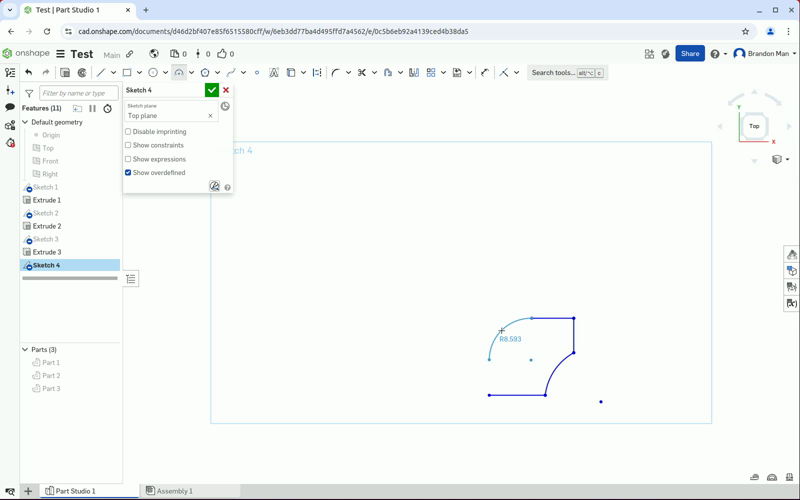
key(esc)
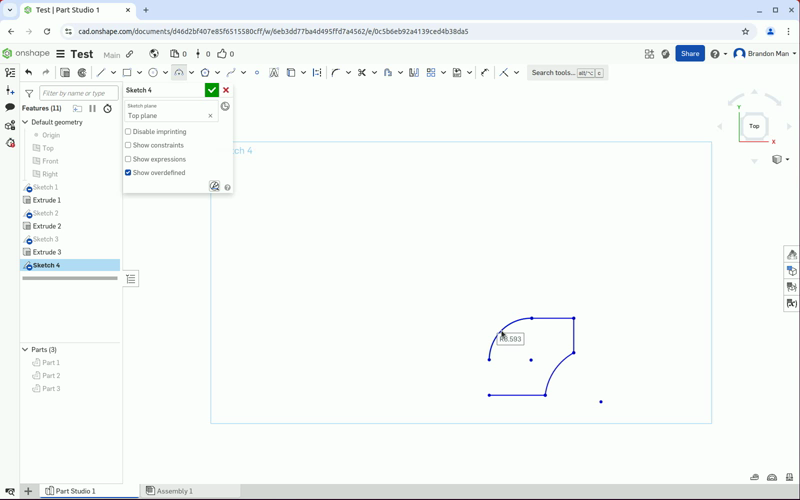
key(l)
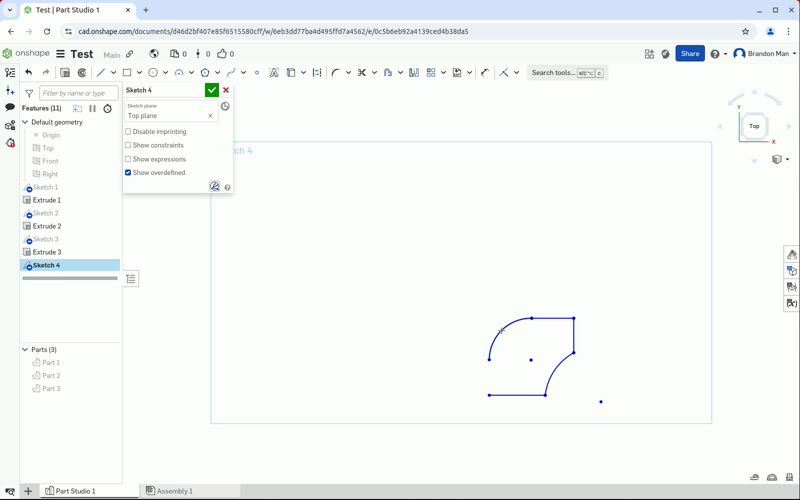
mouse_move(489, 359)
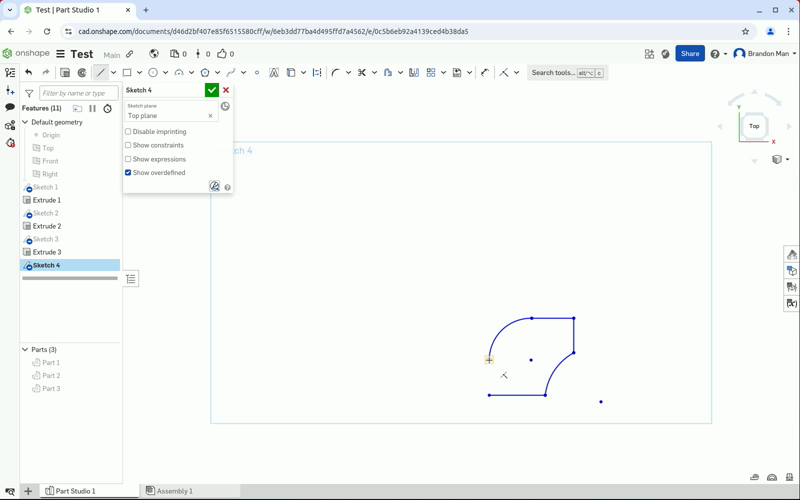
click(489, 359)
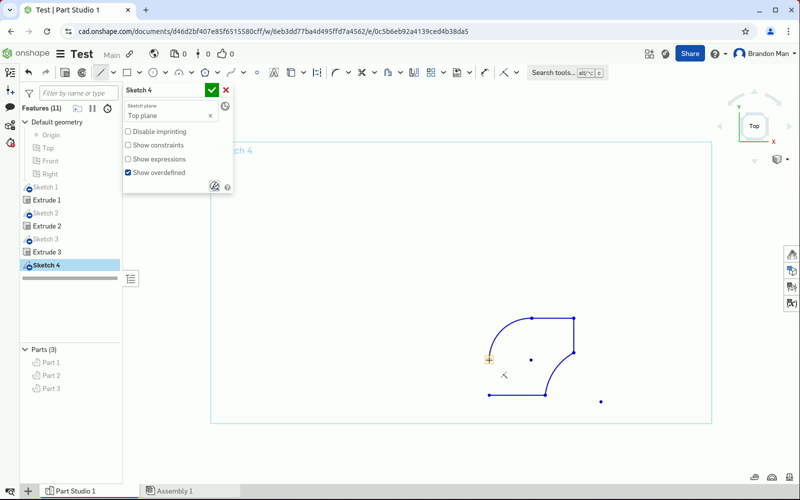
mouse_move(519, 359)
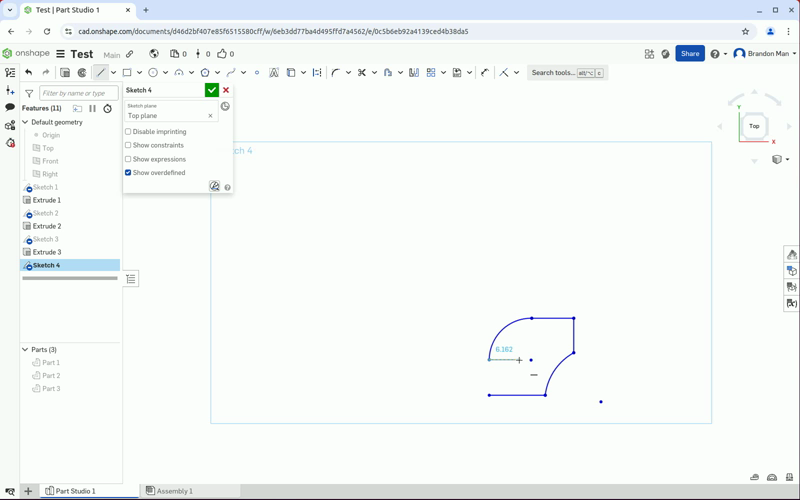
key_down(shift)
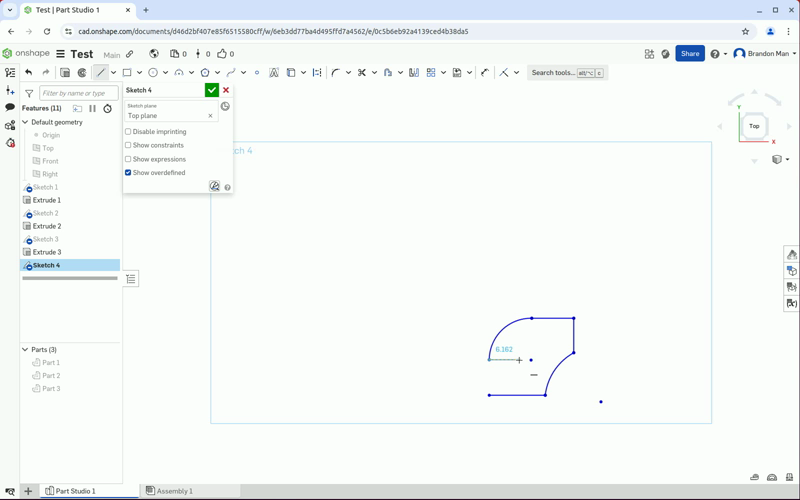
mouse_move(489, 395)
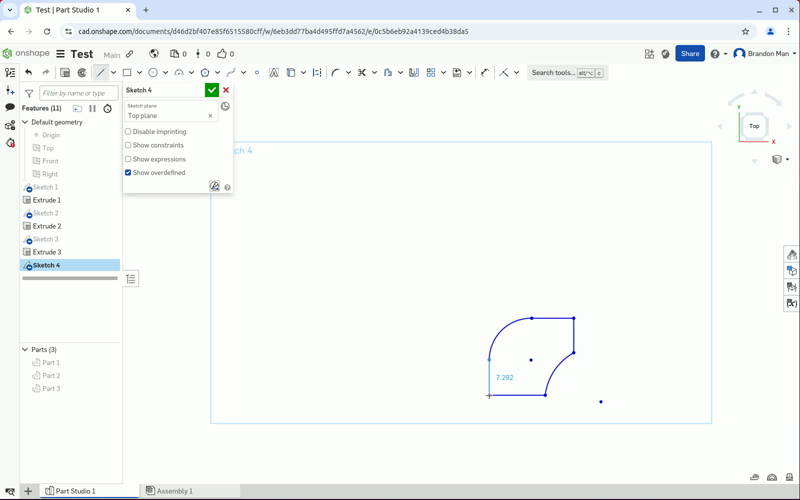
key_up(shift)
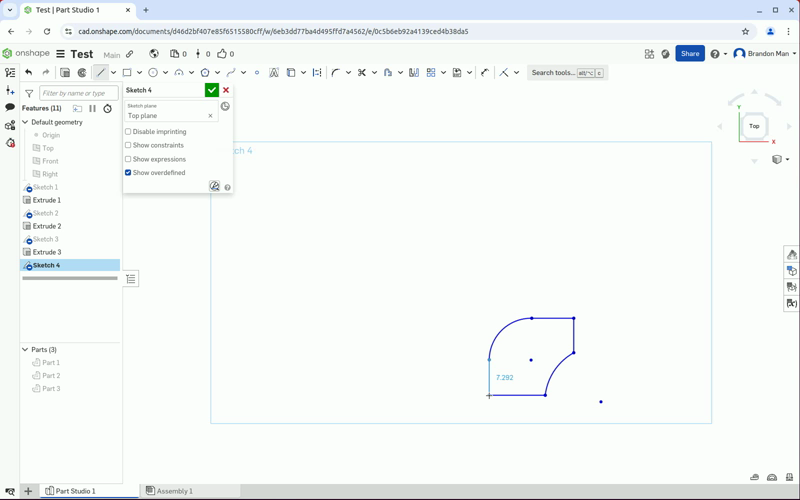
click(489, 395)
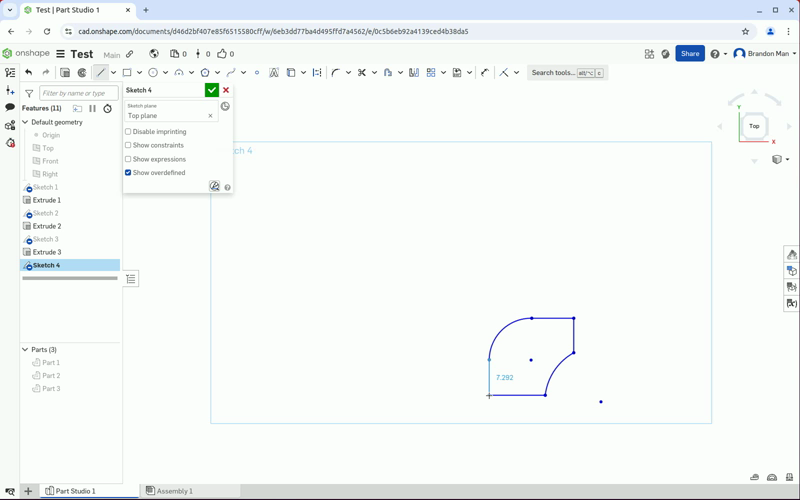
key(esc)
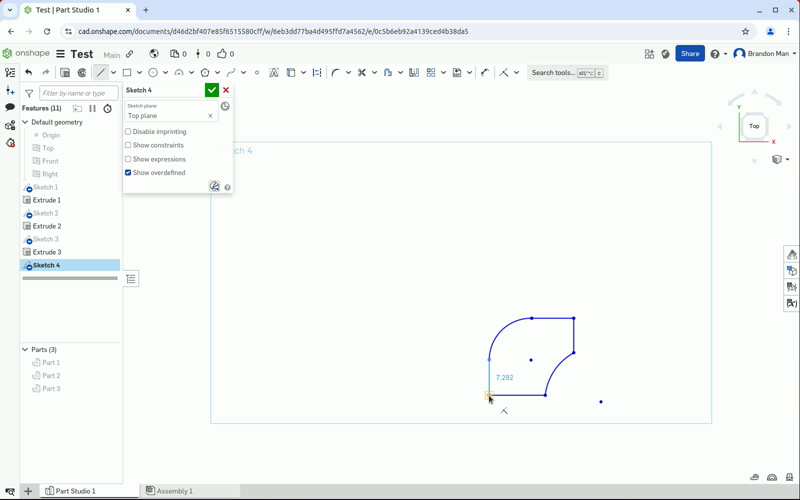
mouse_move(502, 391)
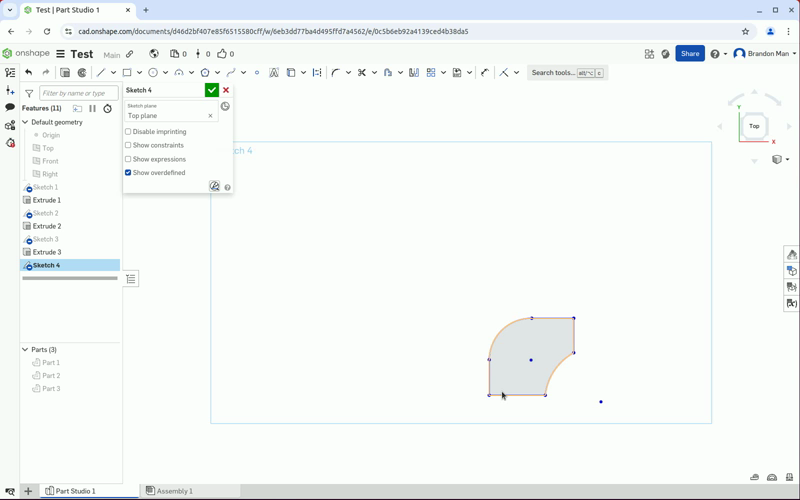
click(502, 391)
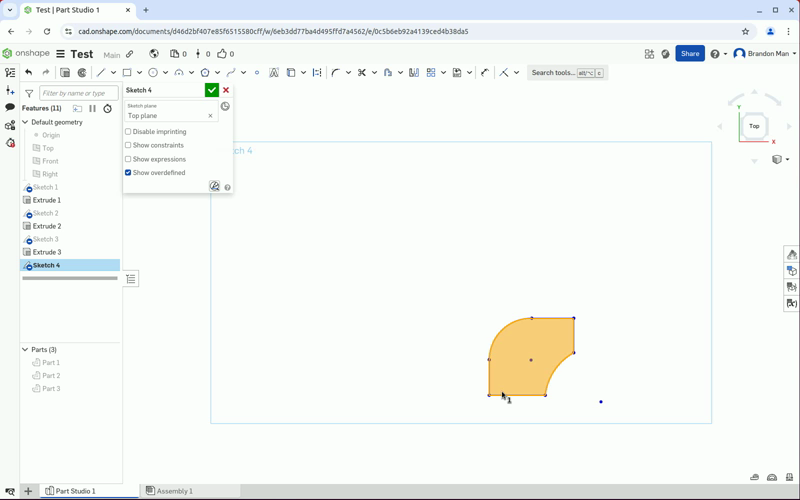
mouse_move(73, 352)
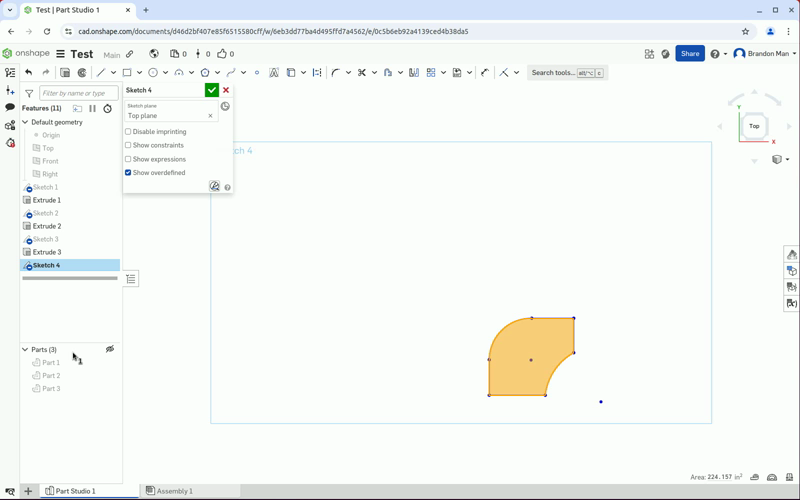
key(shift+y)
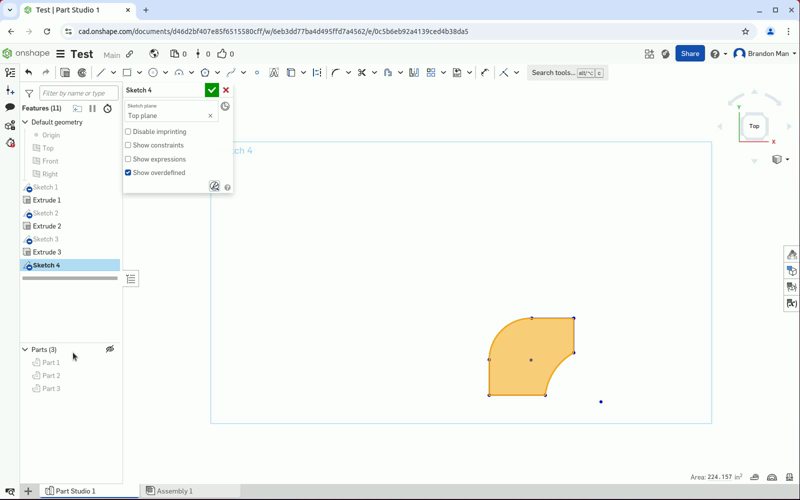
key(shift+e)
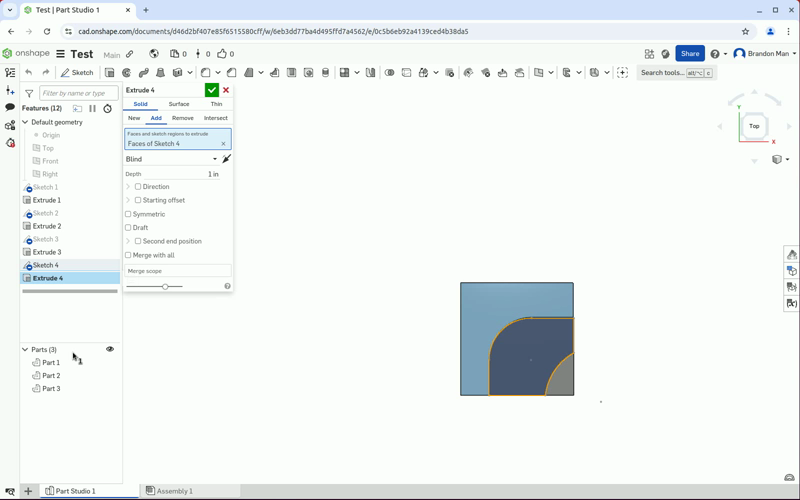
mouse_move(143, 106)
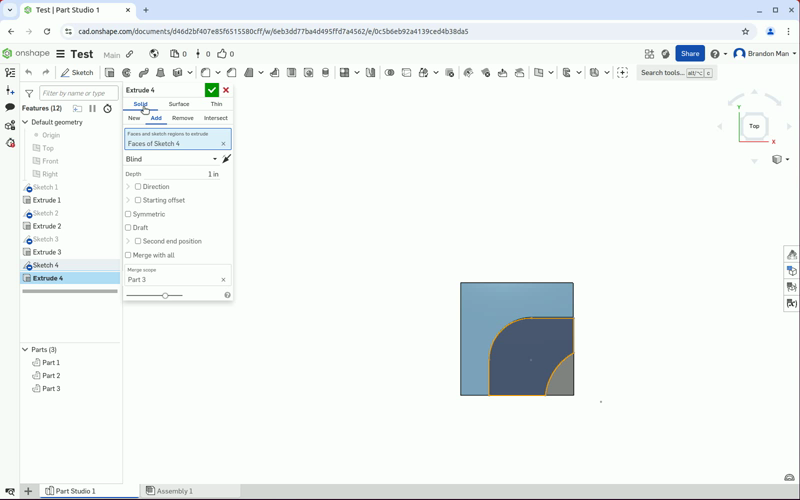
click(143, 106)
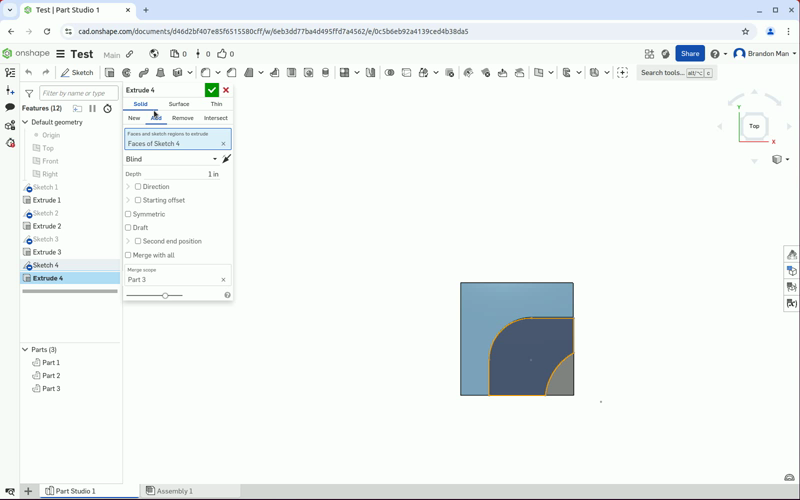
mouse_move(186, 120)
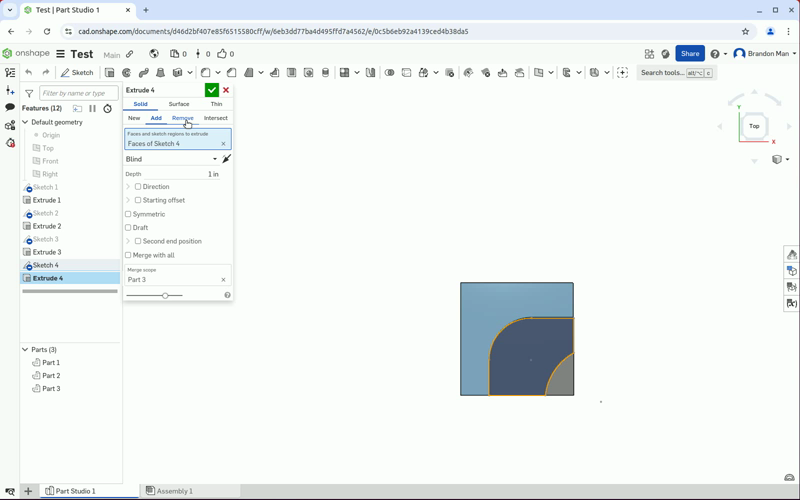
click(186, 120)
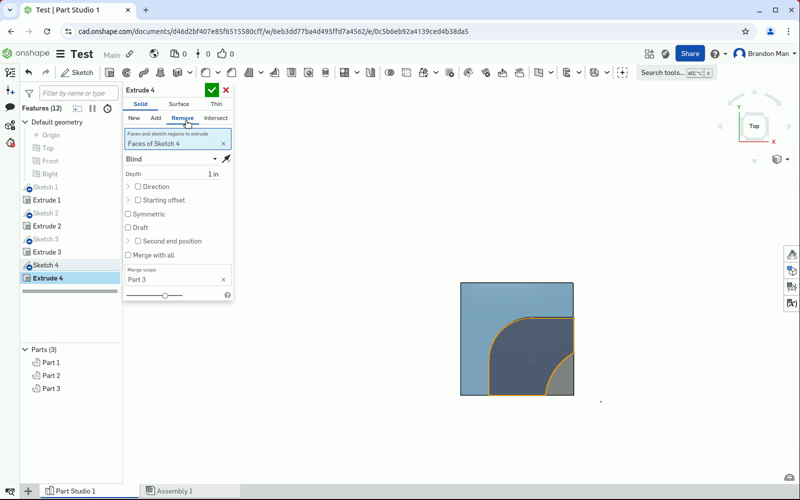
key(tab, 4)
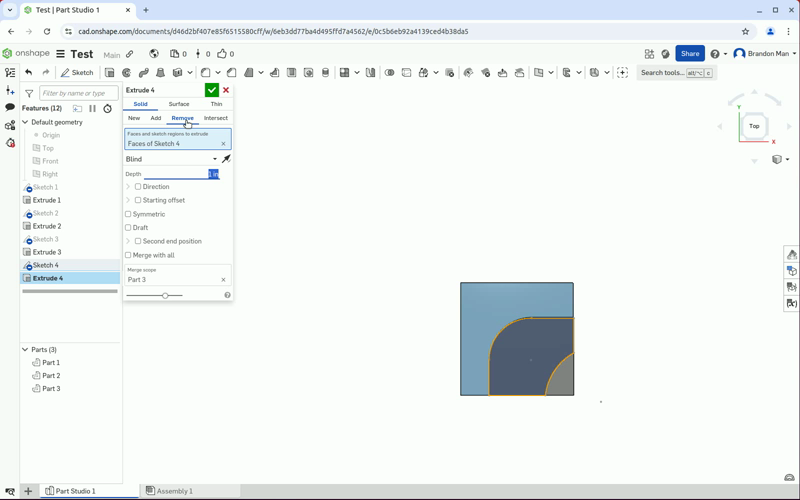
text(4.333)
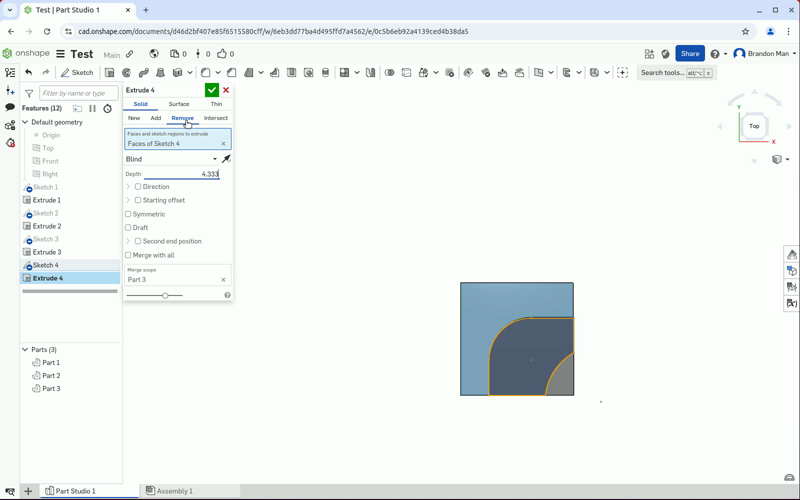
key(tab, 6)
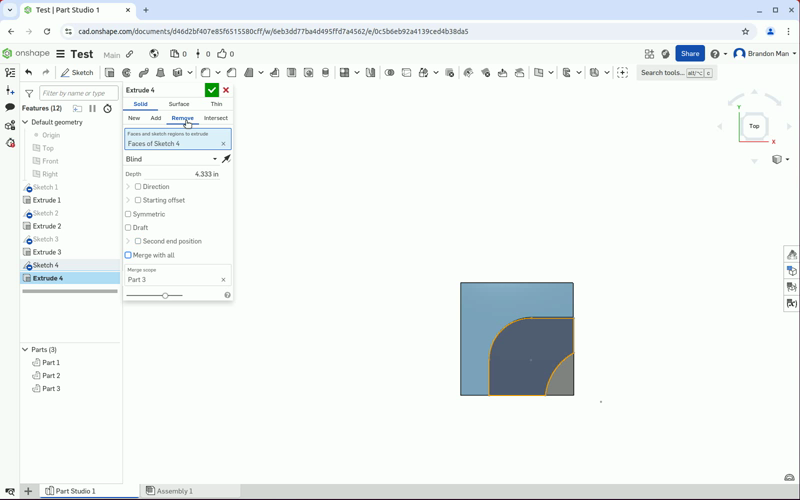
key(space)
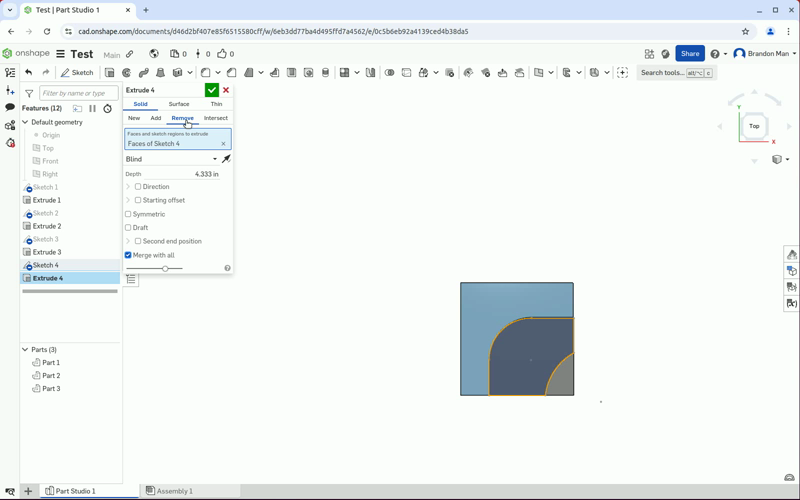
key(enter)
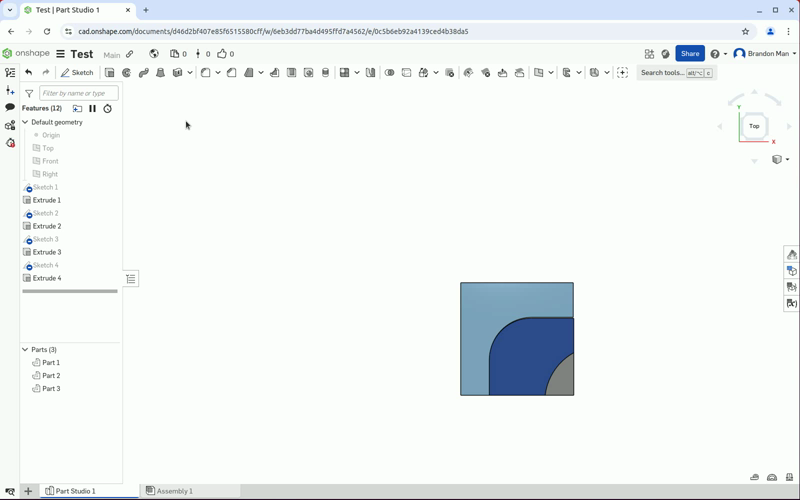
key(shift+h)
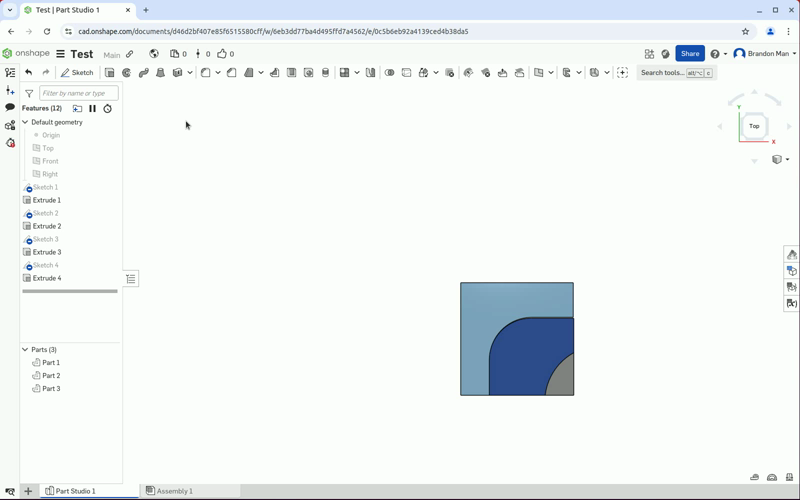
key(shift+h)
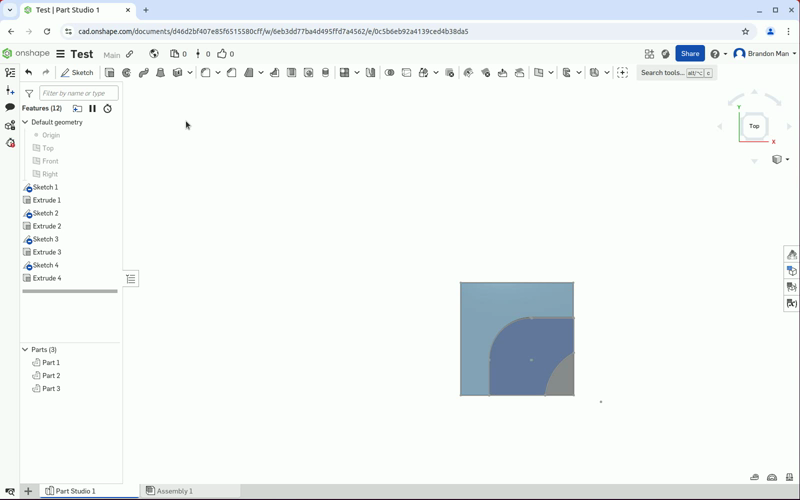
key(shift+7)
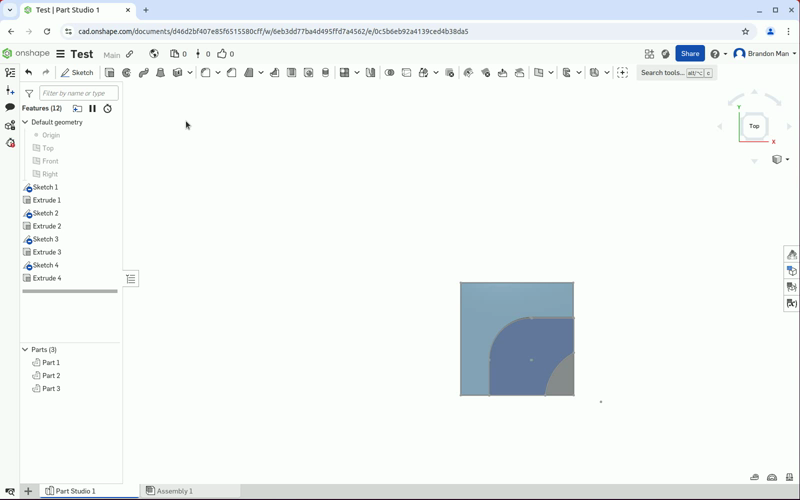
key(up, 3)
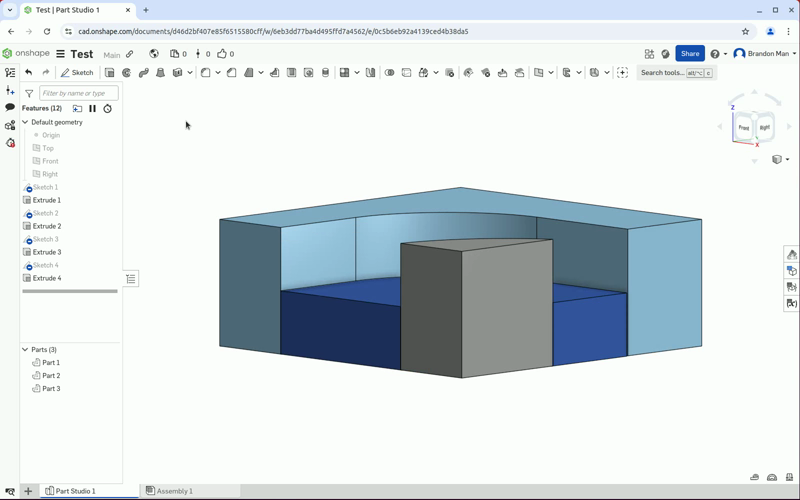
key(left, 3)
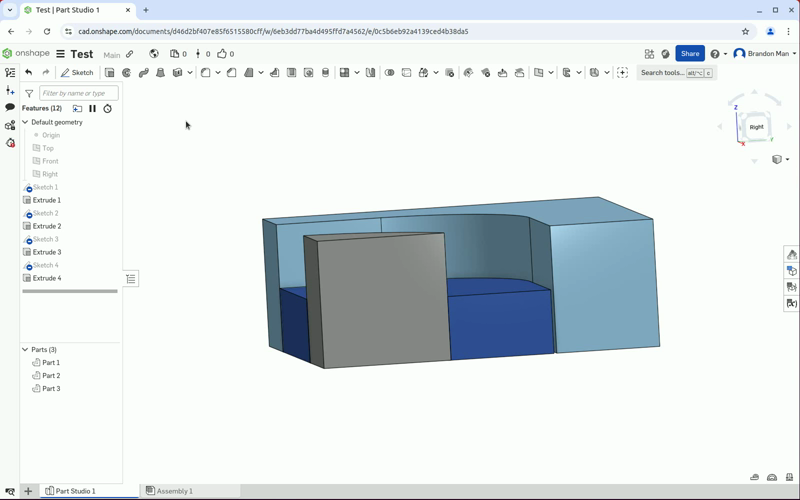
key(right, 3)
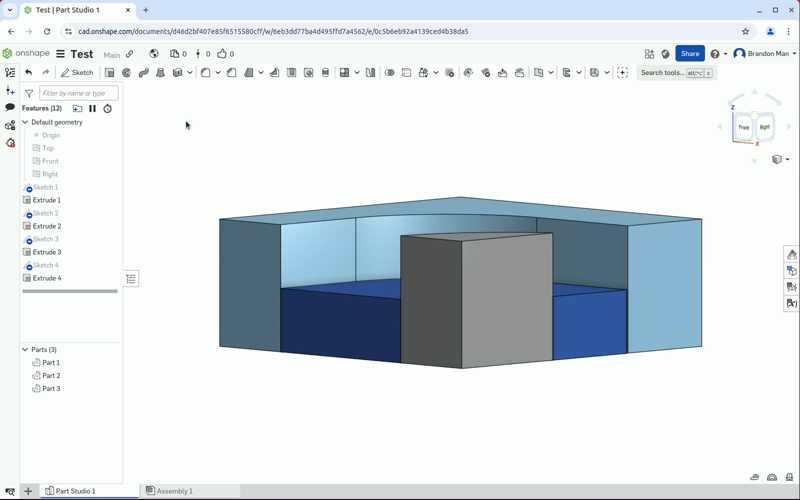
key(down, 3)
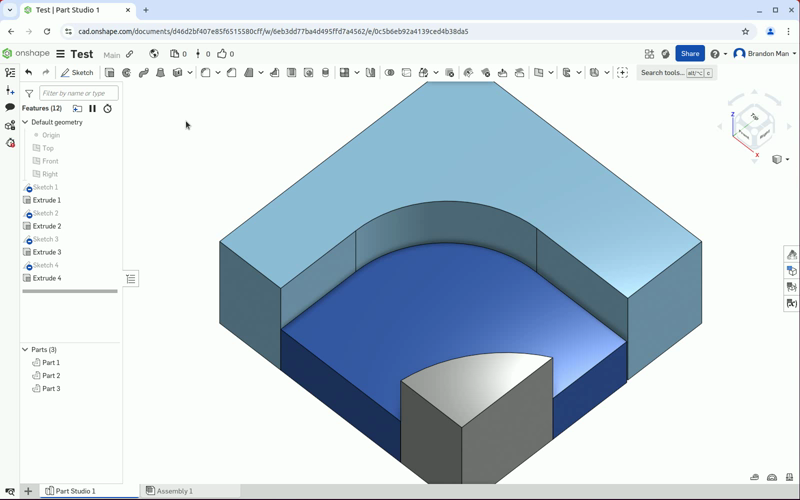
mouse_move(73, 189)
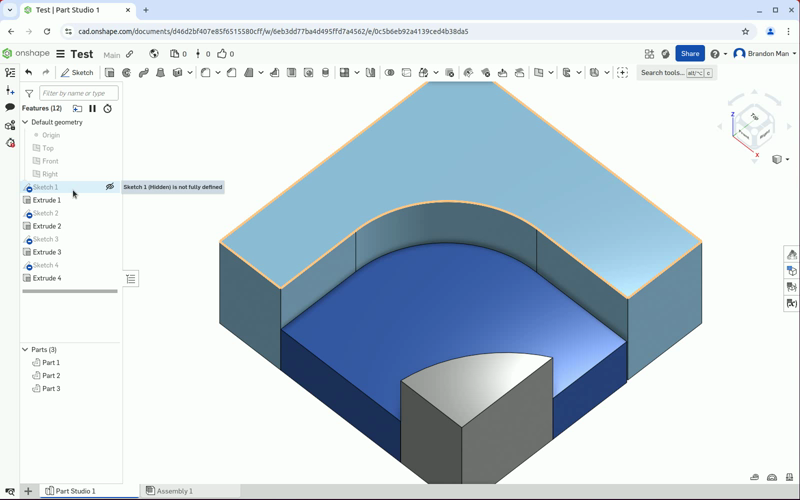
click(73, 189)